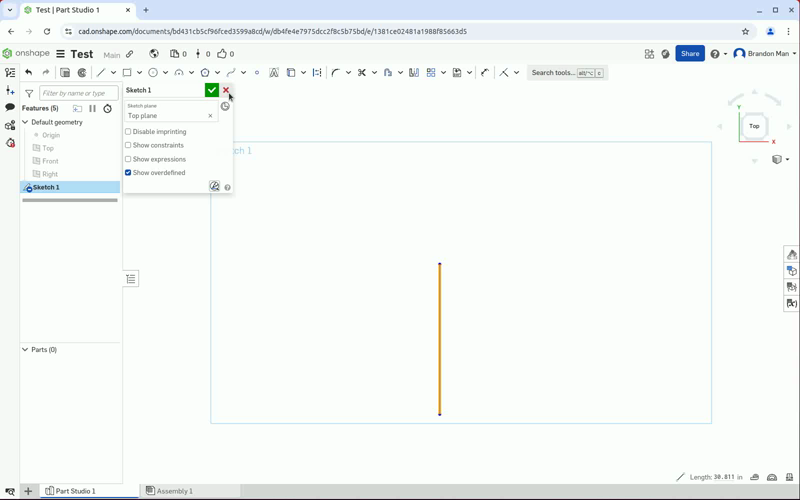
key(shift+h)
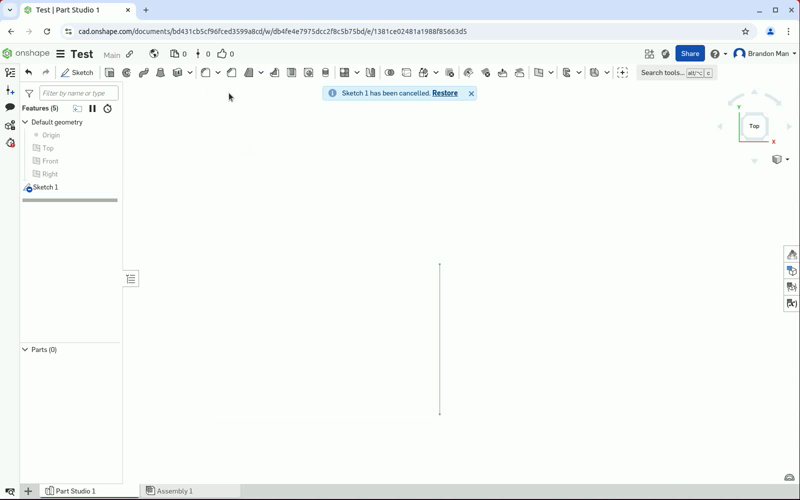
key(shift+s)
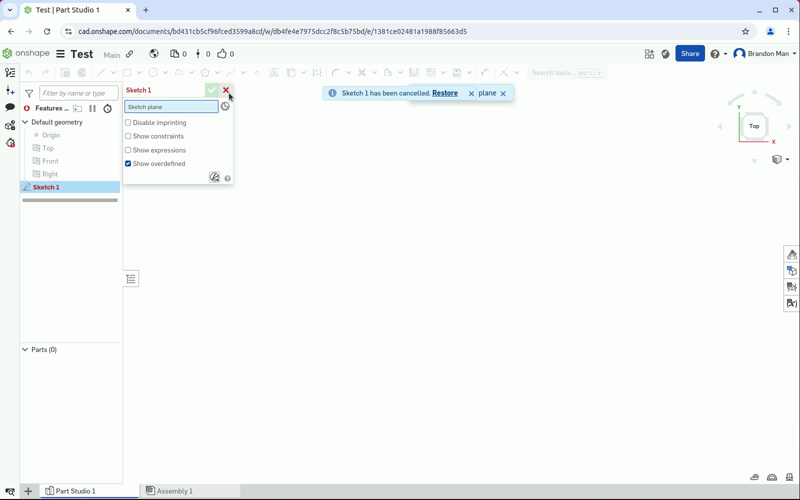
mouse_move(73, 150)
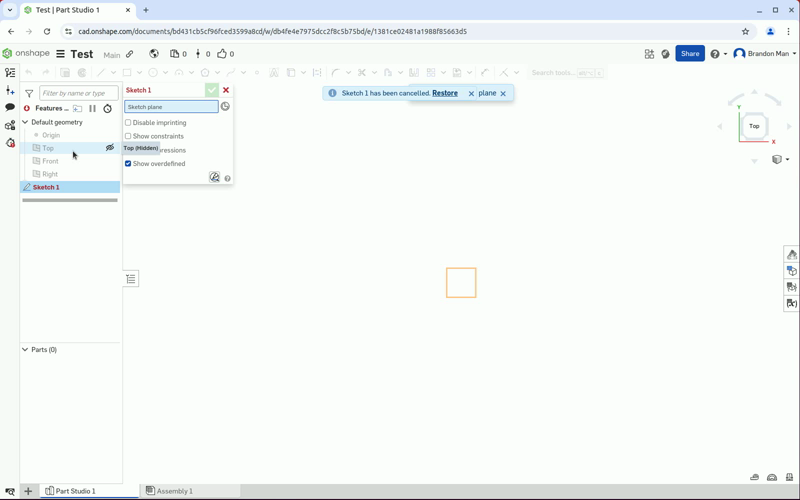
click(73, 150)
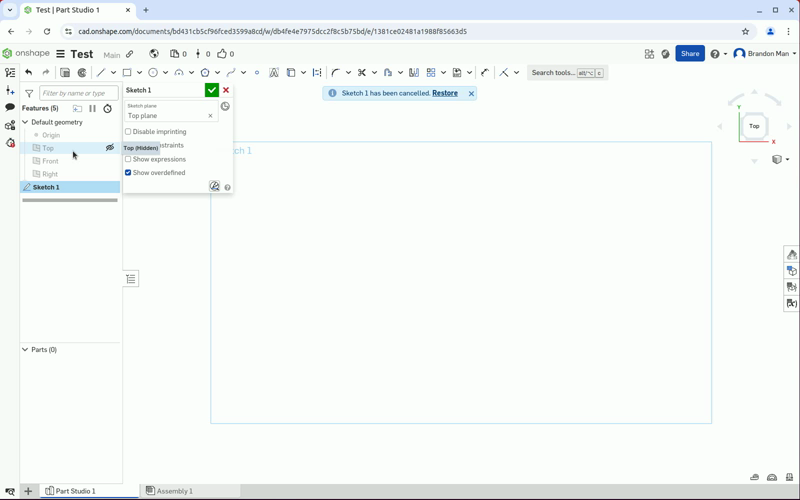
mouse_move(73, 352)
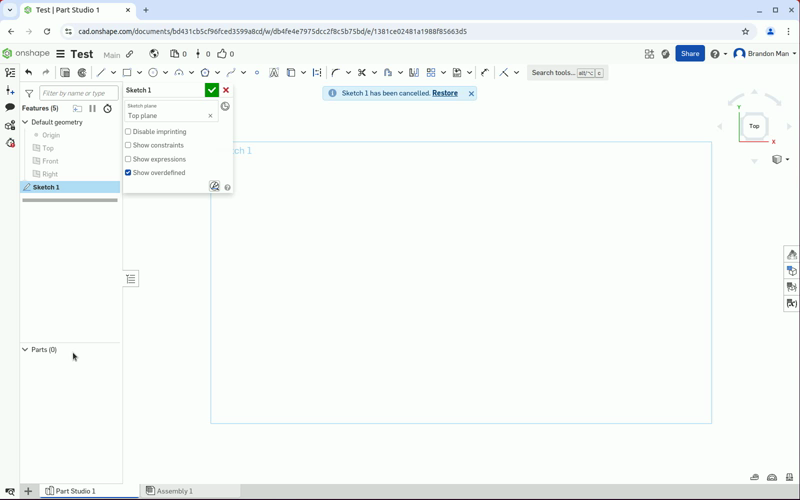
key(y)
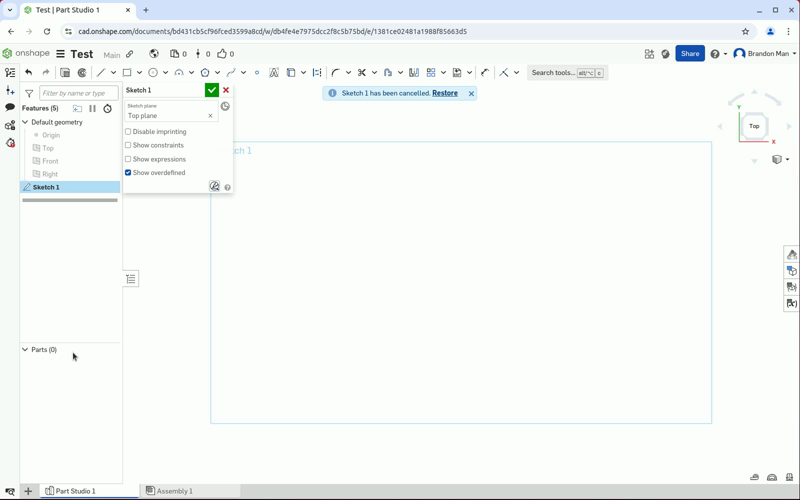
key(c)
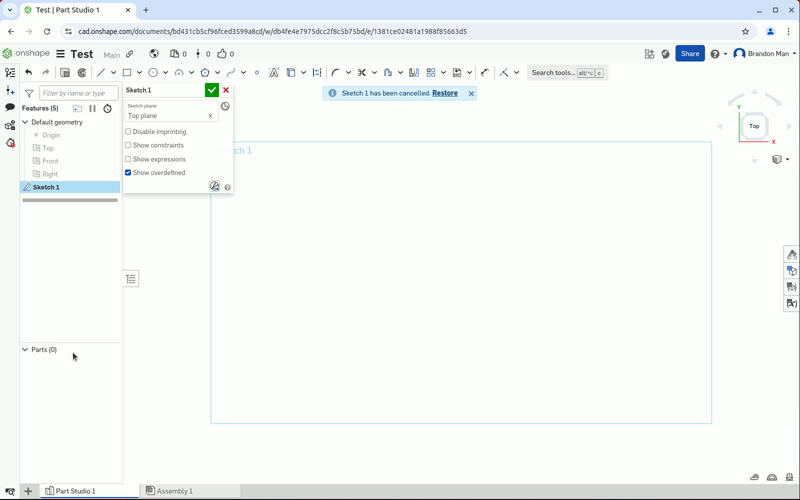
key_down(shift)
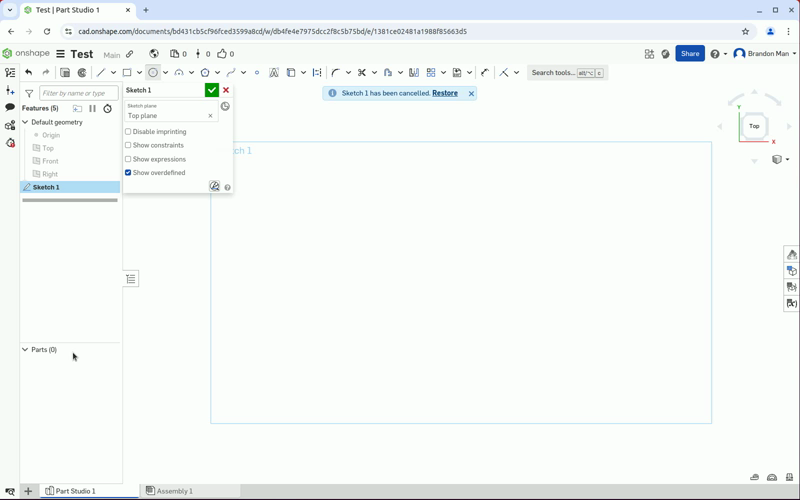
mouse_move(461, 282)
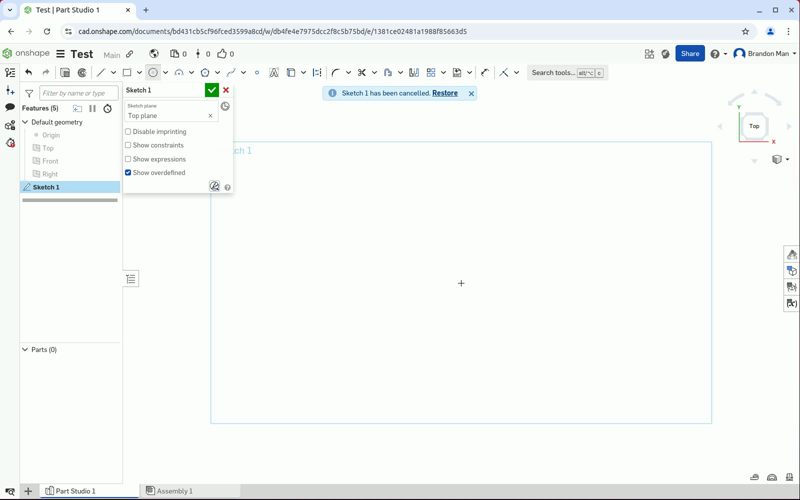
click(461, 282)
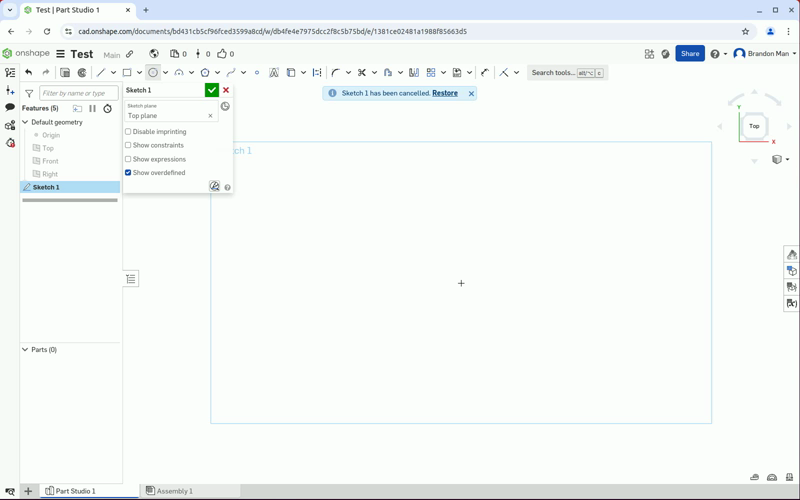
key_up(shift)
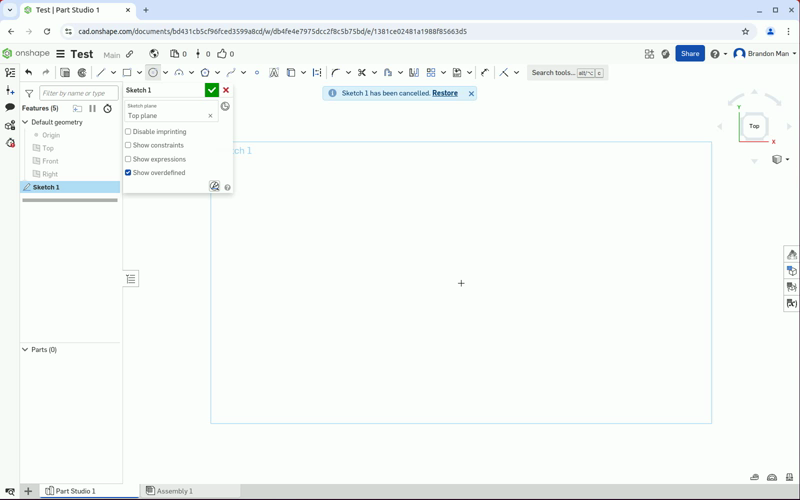
mouse_move(574, 282)
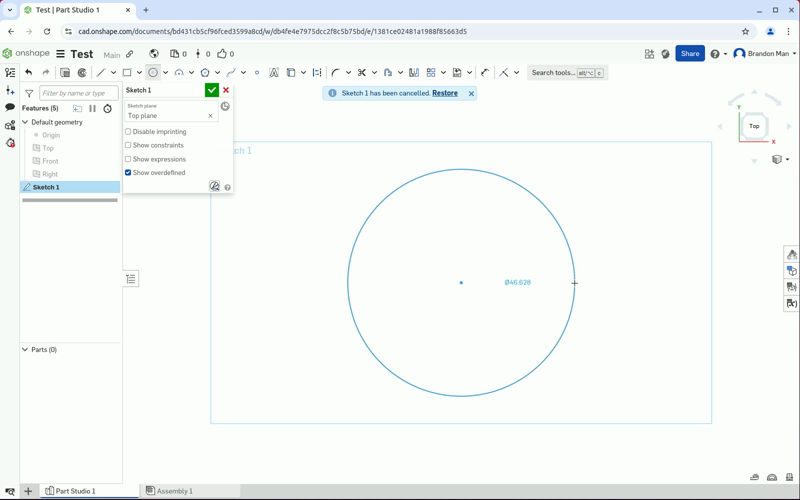
click(574, 282)
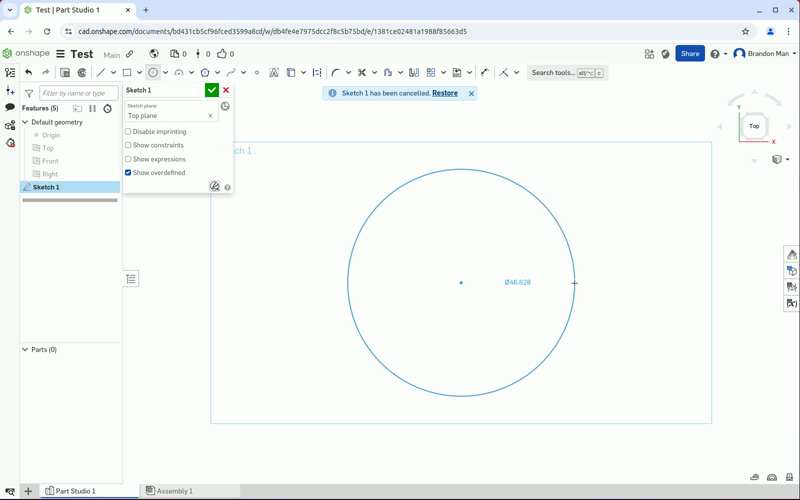
key(esc)
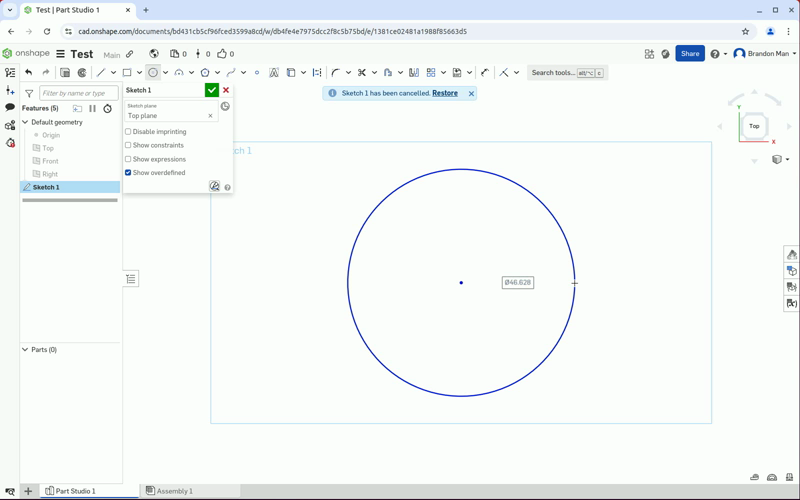
key(l)
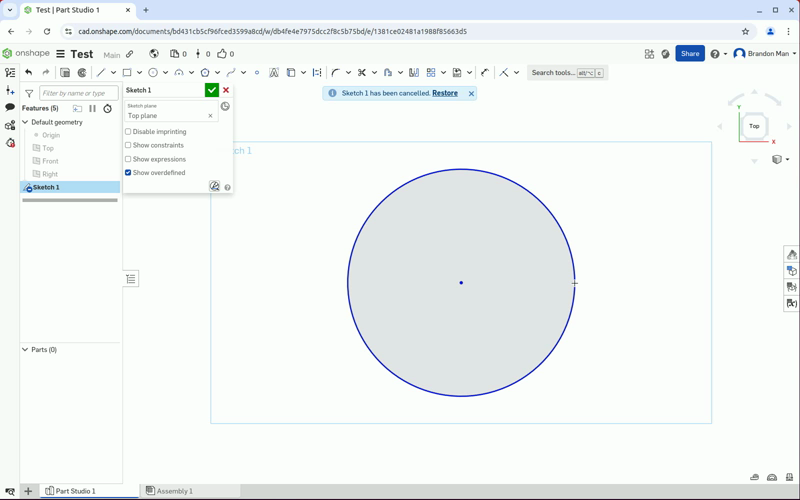
key_down(shift)
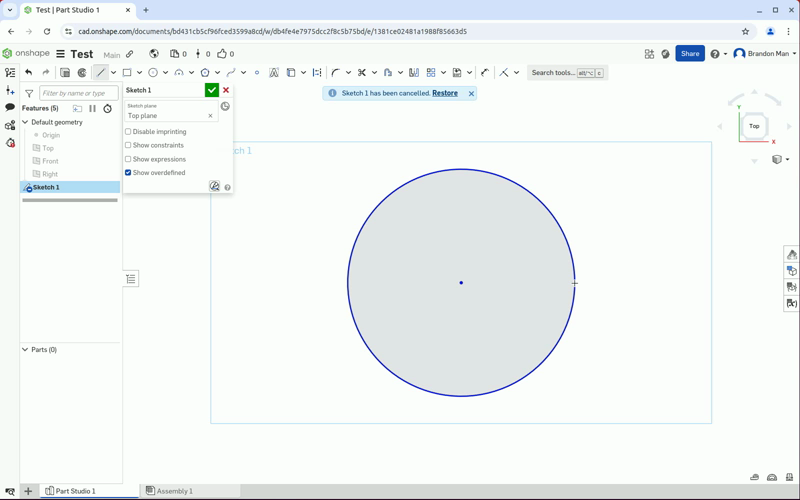
mouse_move(392, 306)
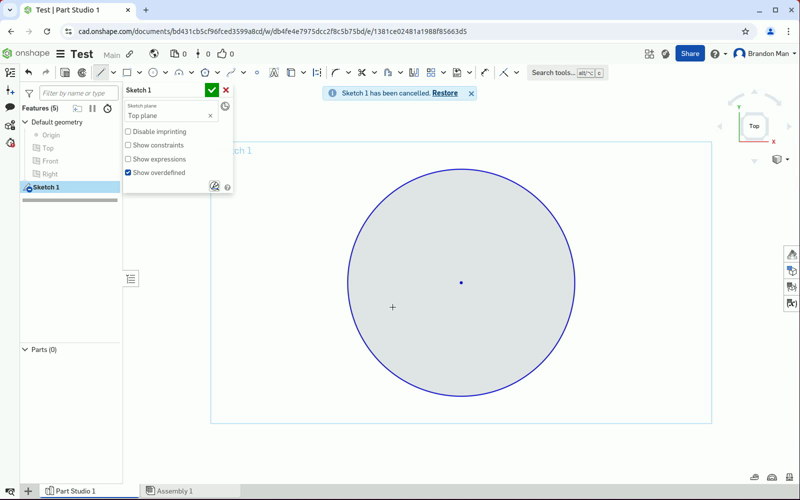
click(392, 306)
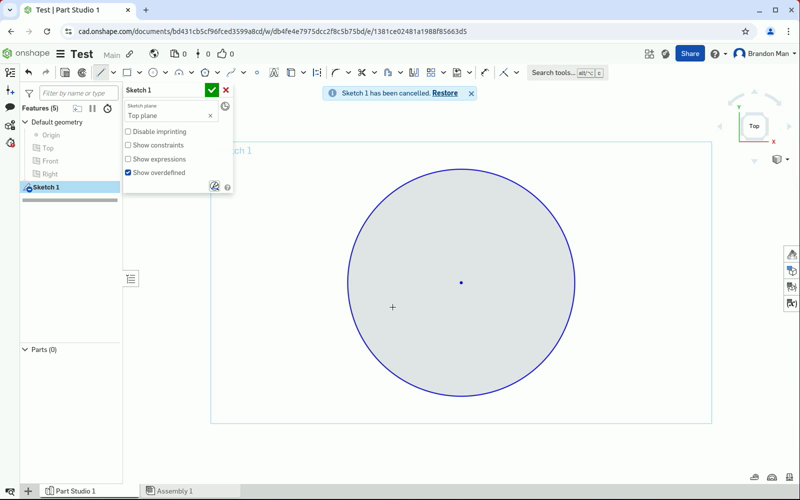
key_up(shift)
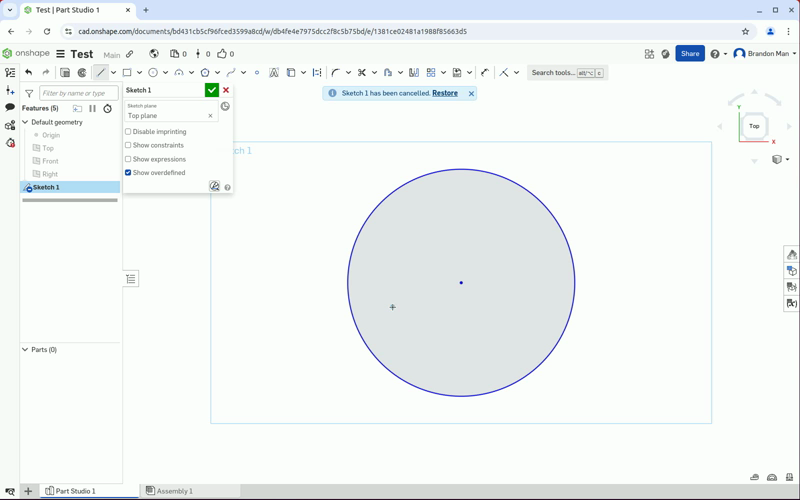
key_down(shift)
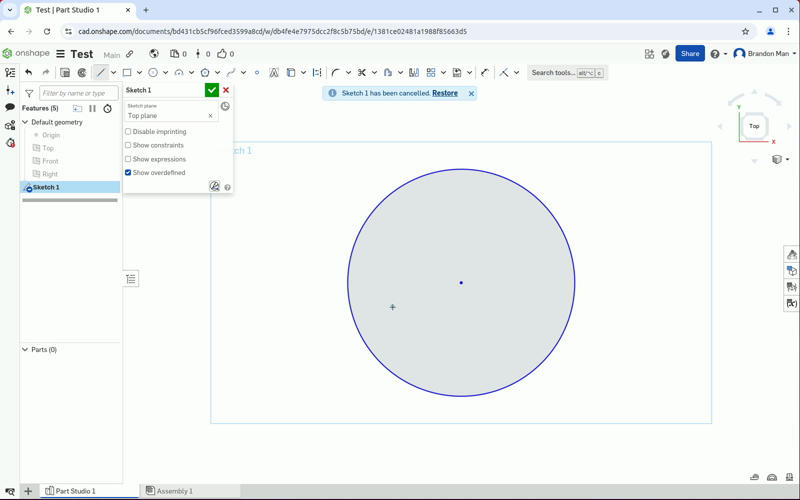
mouse_move(422, 306)
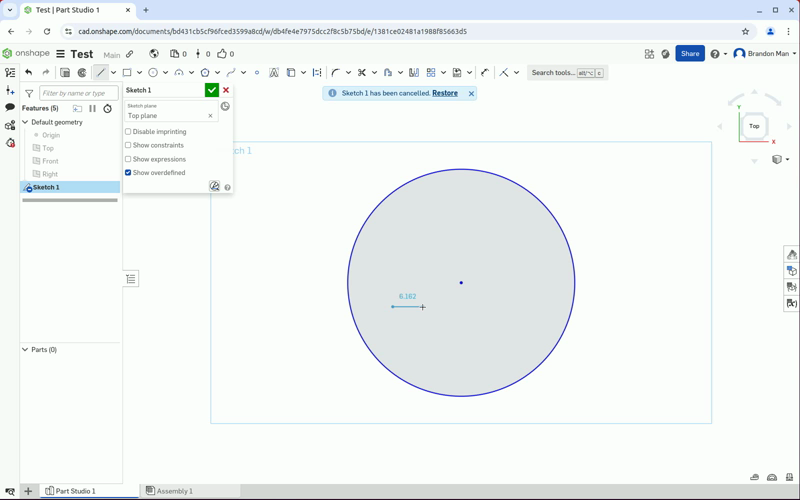
mouse_move(437, 306)
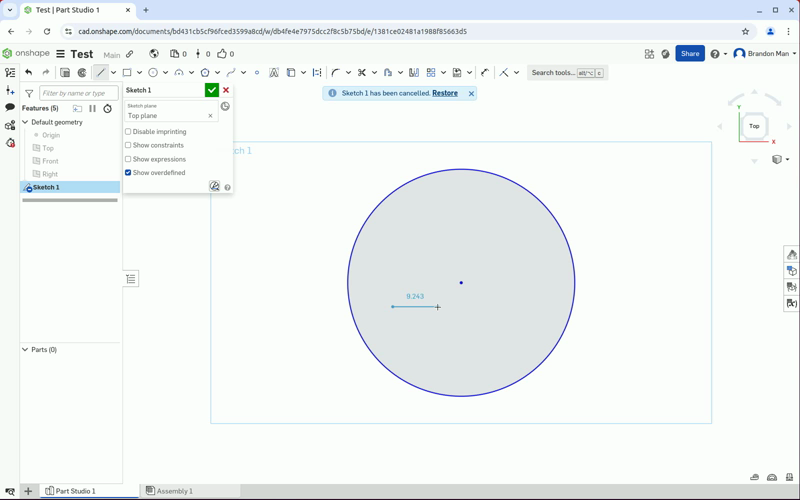
click(437, 306)
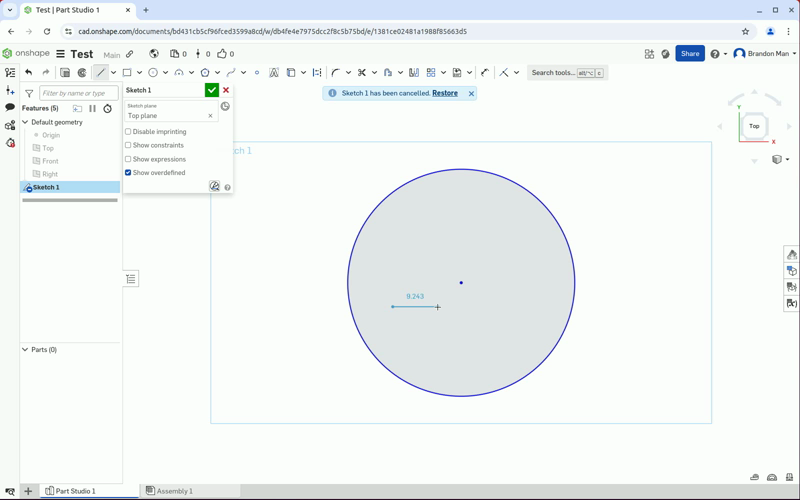
key_up(shift)
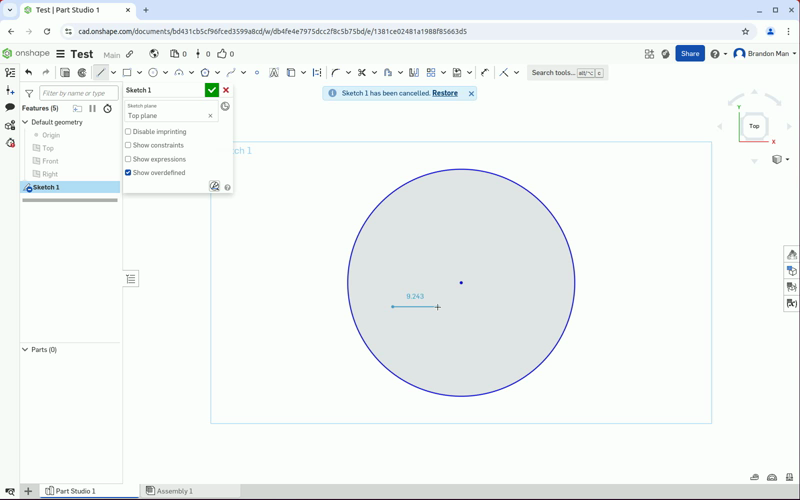
key_down(shift)
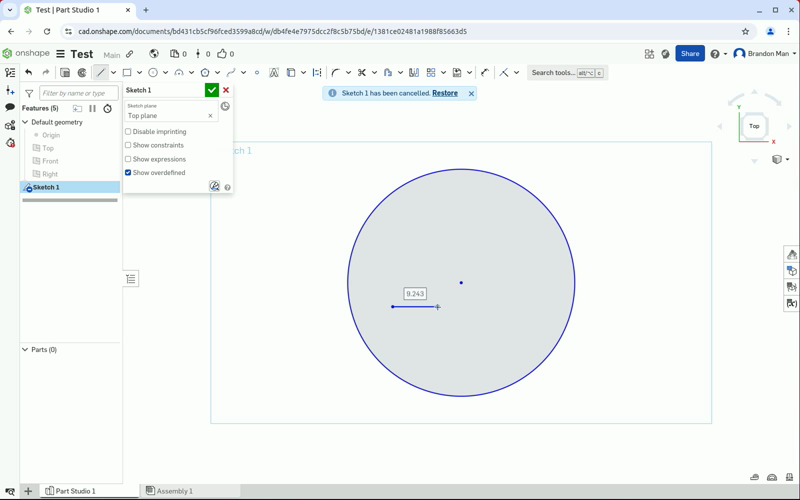
mouse_move(467, 306)
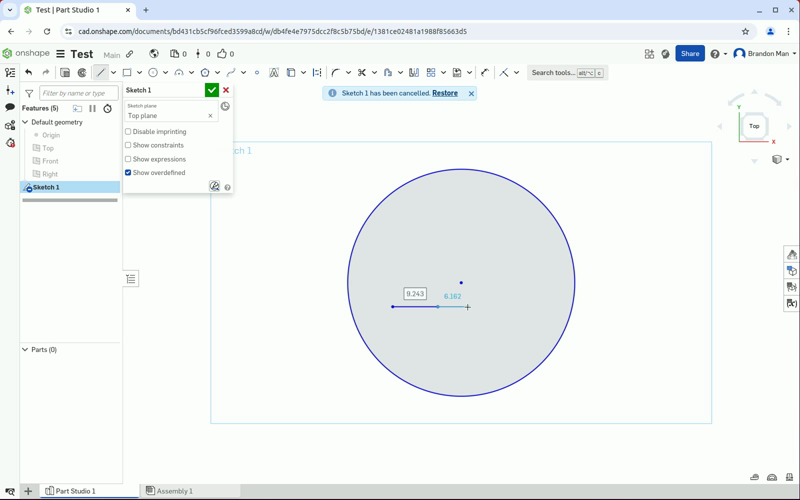
mouse_move(437, 348)
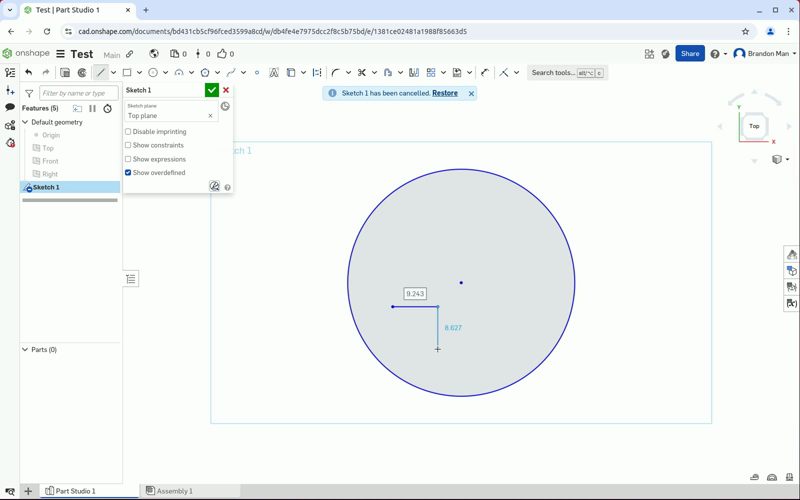
click(437, 348)
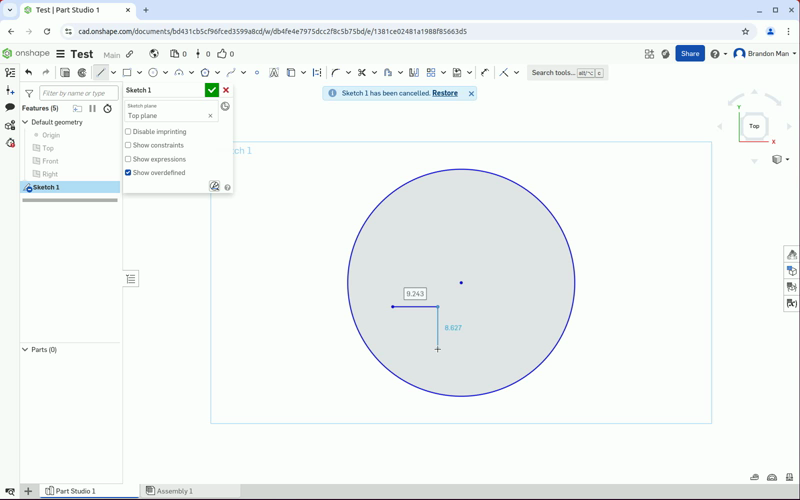
key_up(shift)
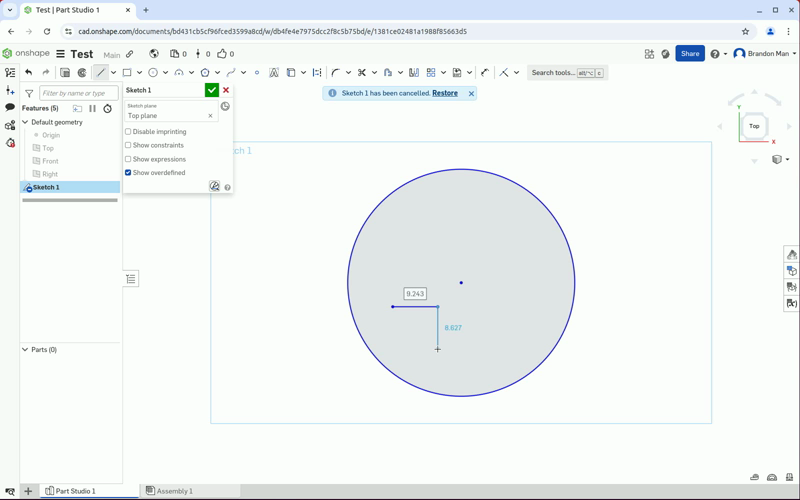
key_down(shift)
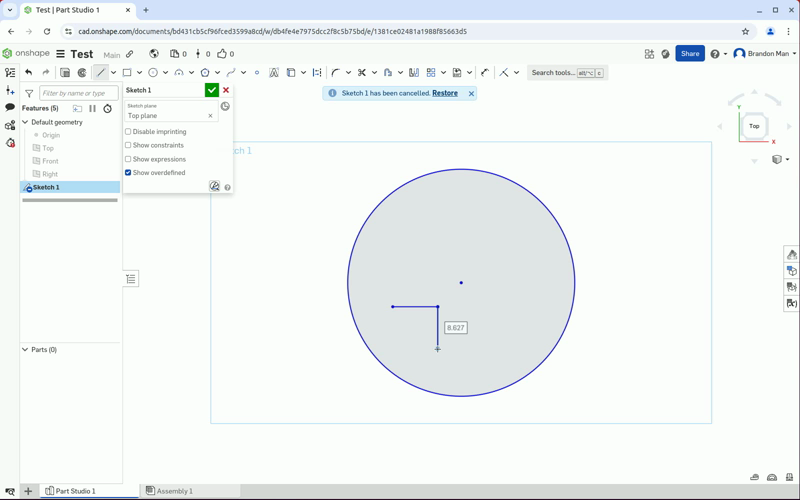
mouse_move(467, 348)
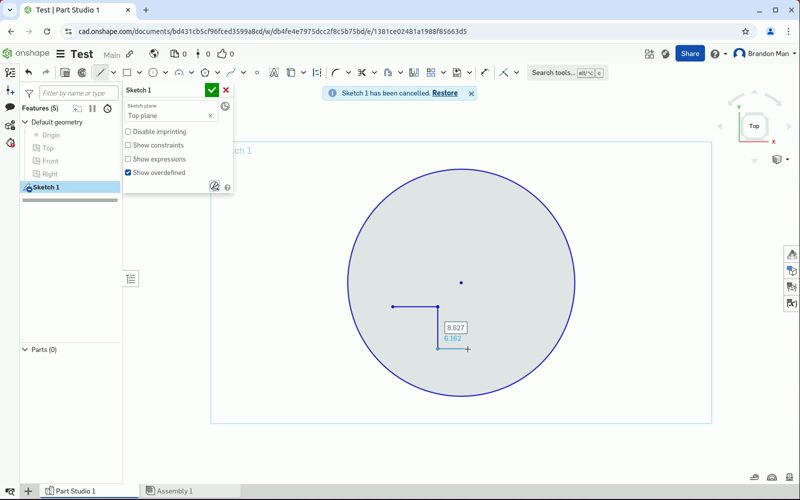
mouse_move(482, 348)
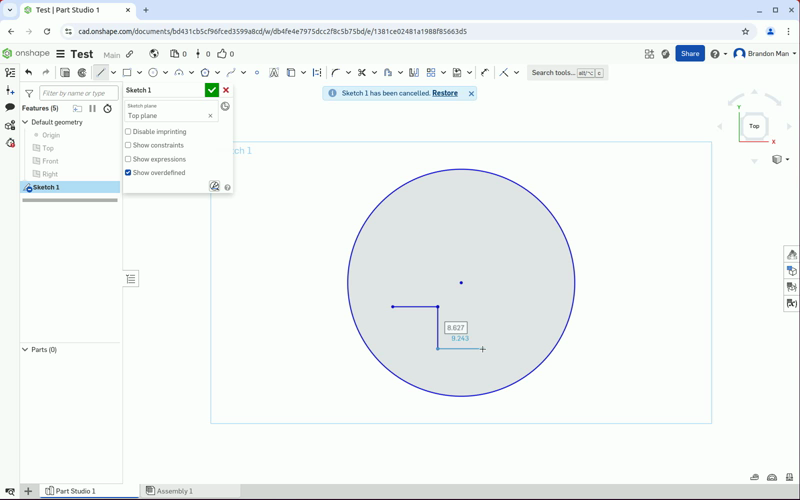
click(482, 348)
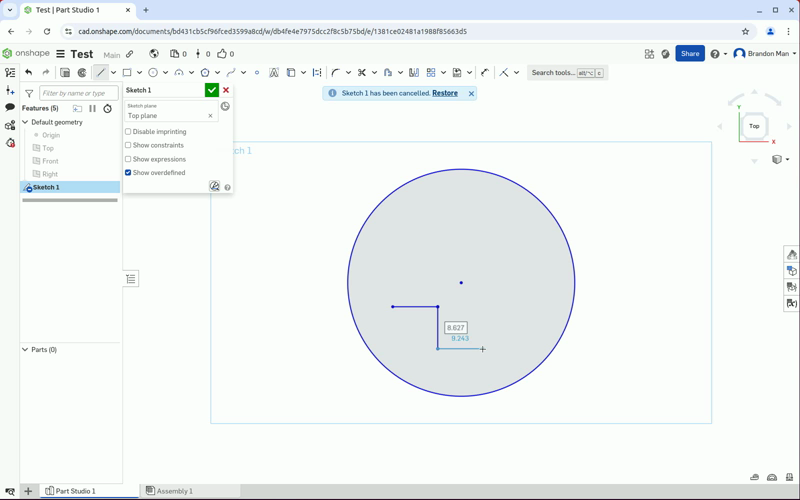
key_up(shift)
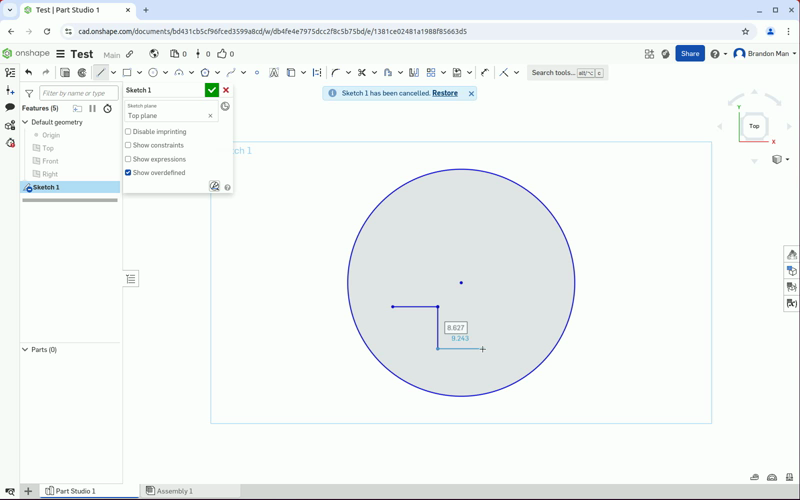
key_down(shift)
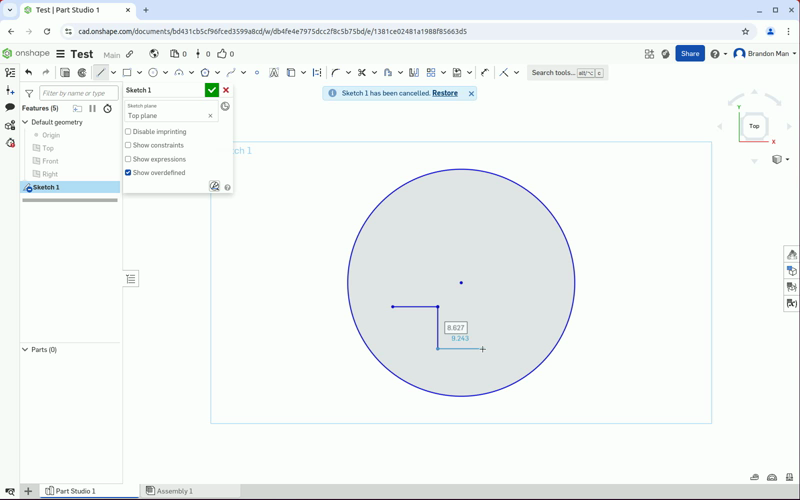
mouse_move(512, 348)
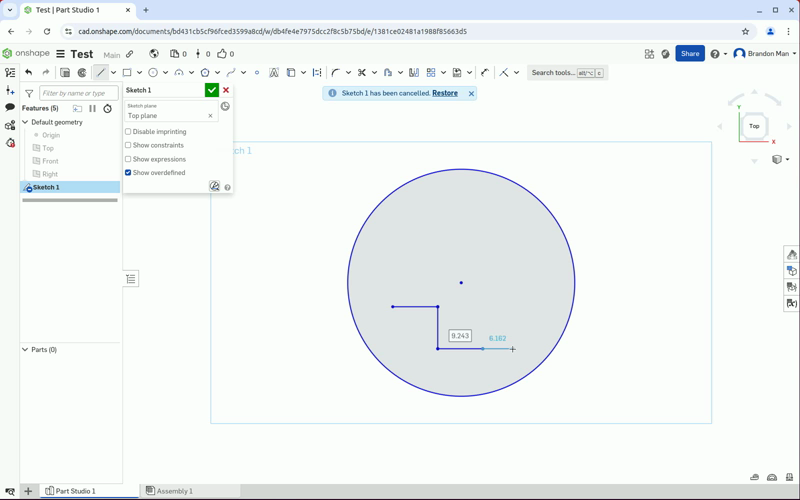
mouse_move(482, 306)
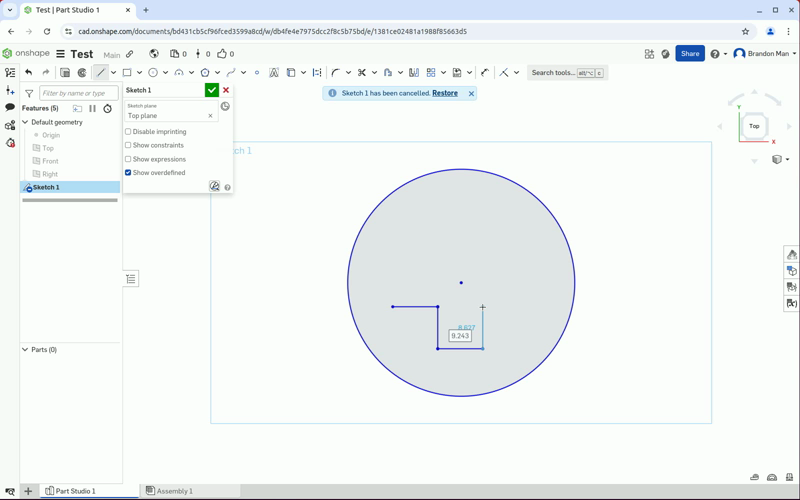
click(482, 306)
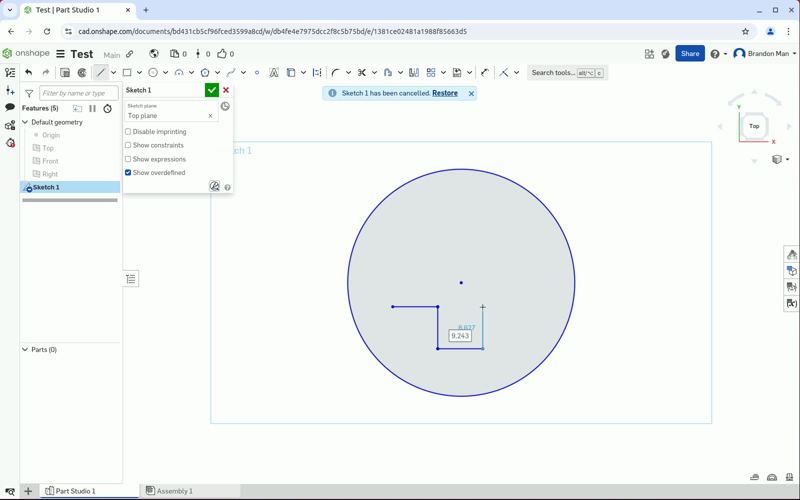
key_up(shift)
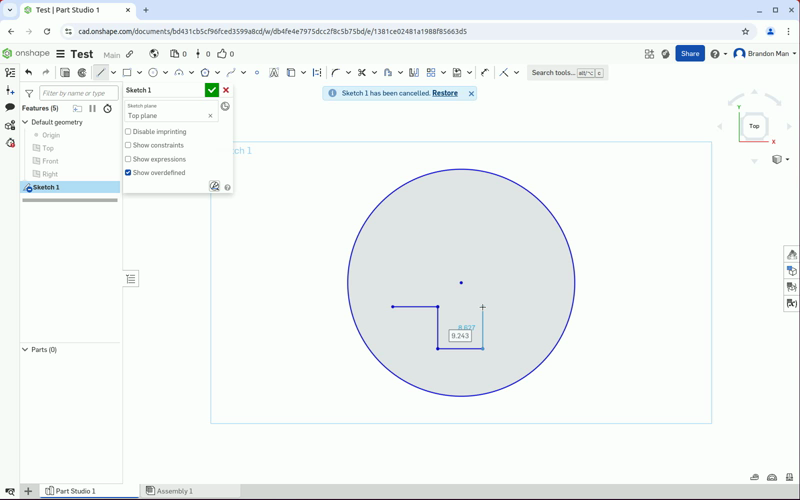
key_down(shift)
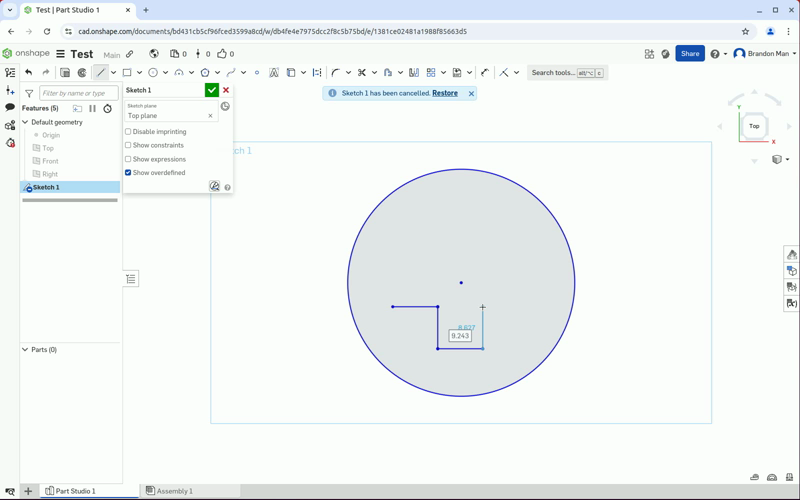
mouse_move(512, 306)
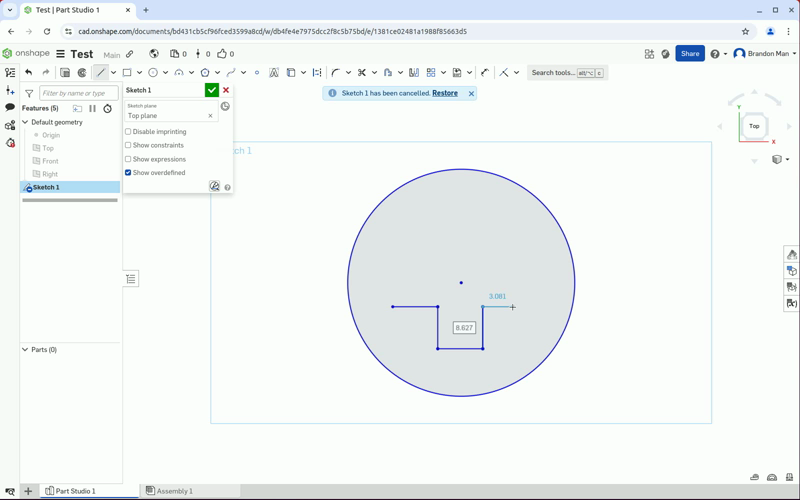
mouse_move(527, 306)
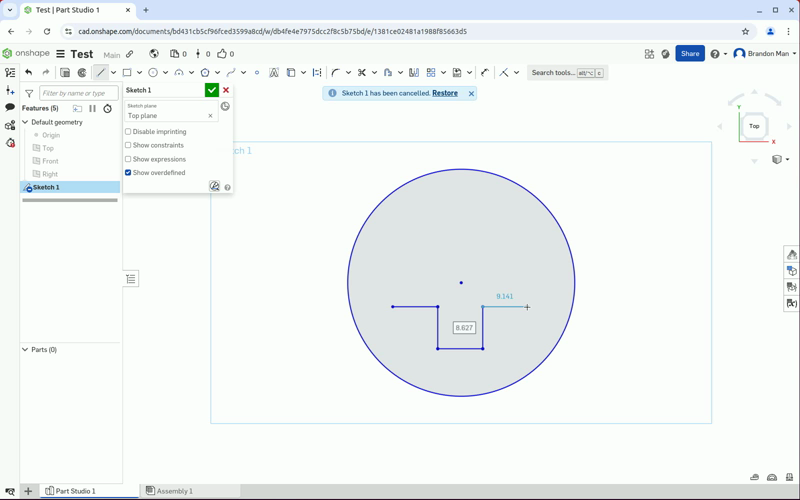
click(527, 306)
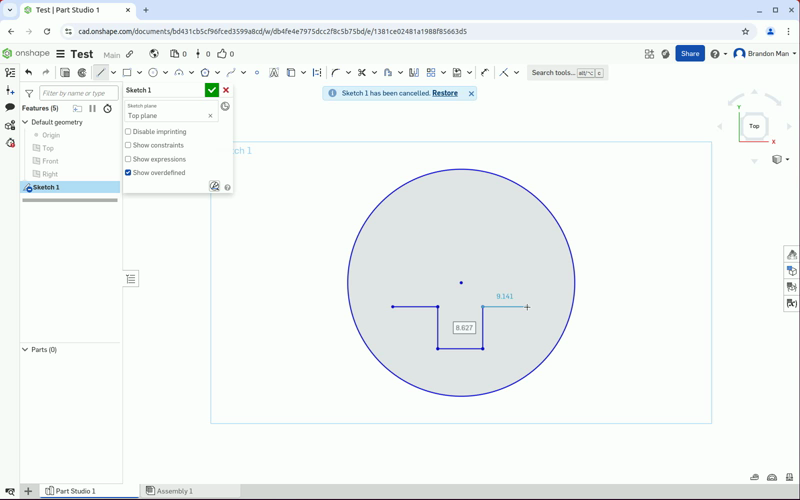
key_up(shift)
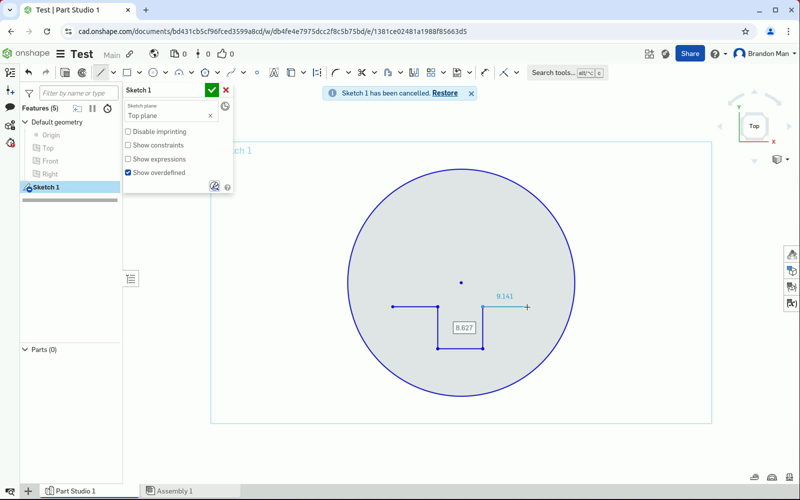
key_down(shift)
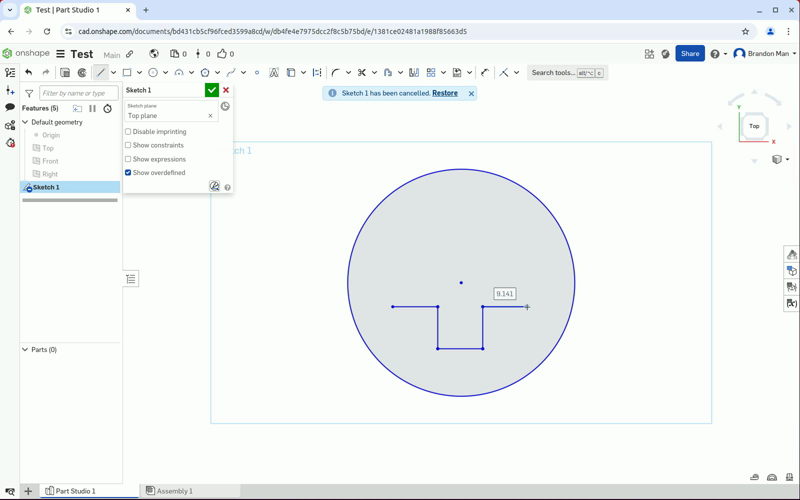
mouse_move(557, 306)
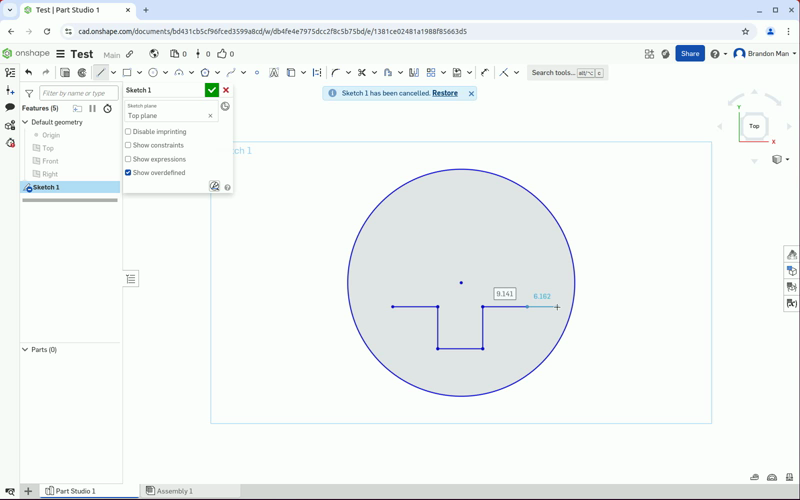
mouse_move(527, 259)
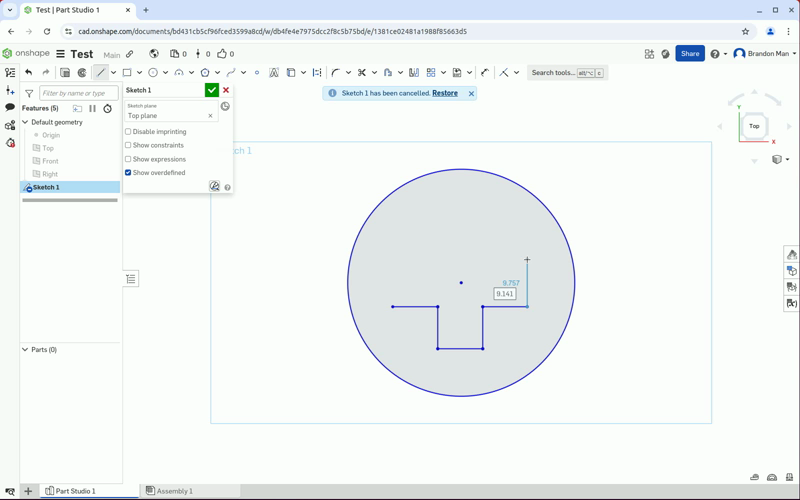
click(527, 259)
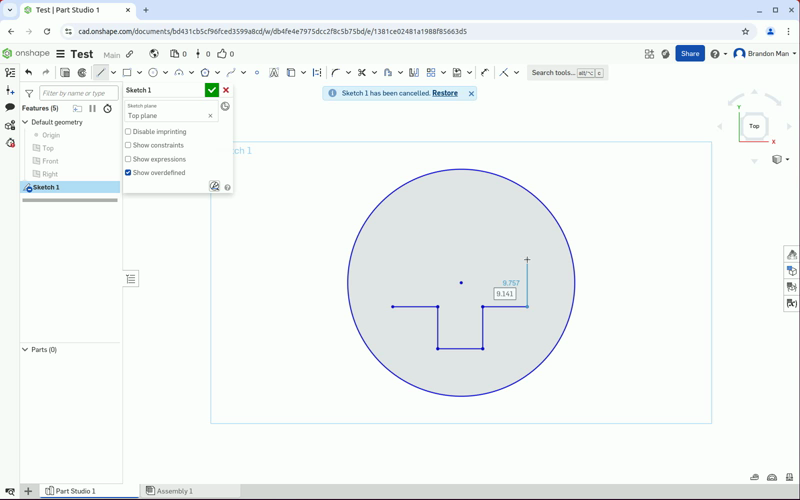
key_up(shift)
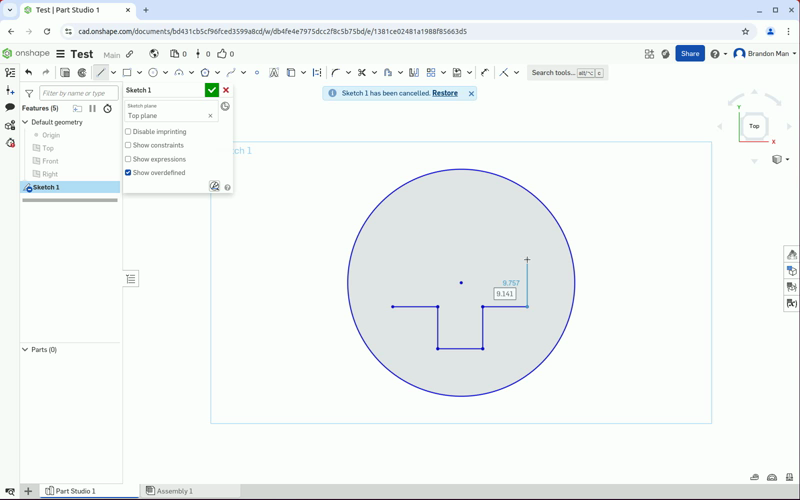
key_down(shift)
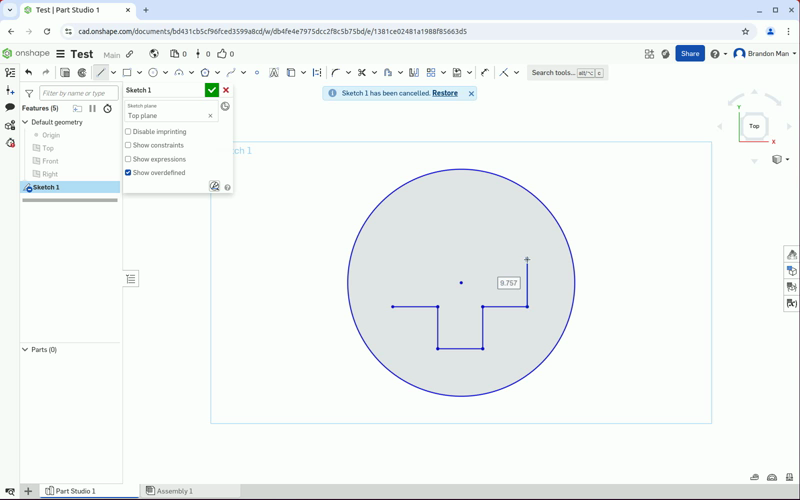
mouse_move(557, 259)
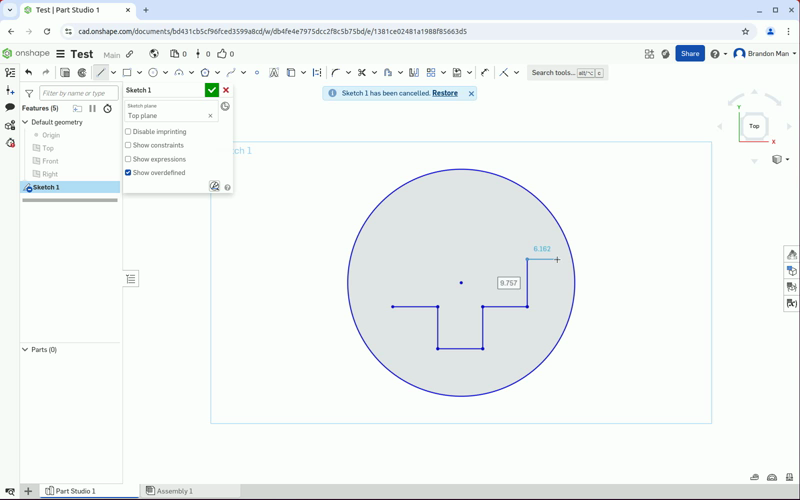
mouse_move(482, 259)
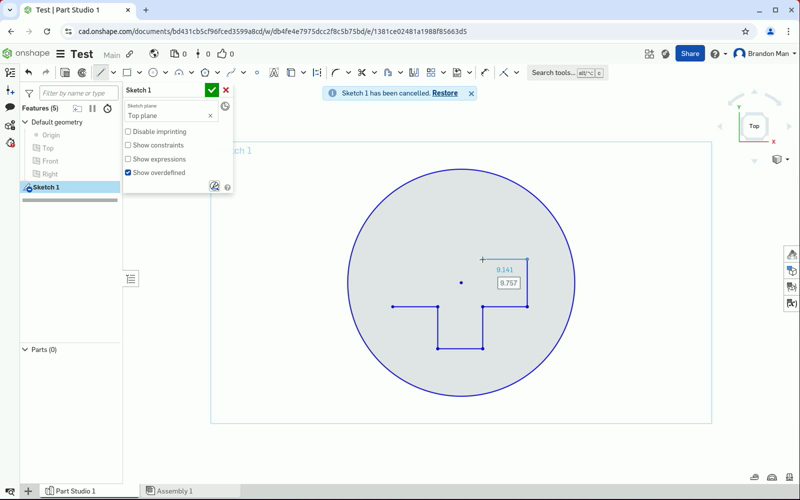
click(482, 259)
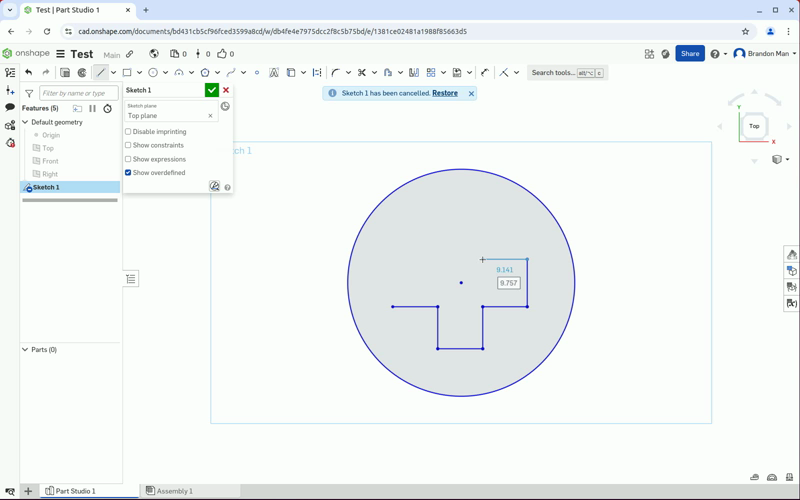
key_up(shift)
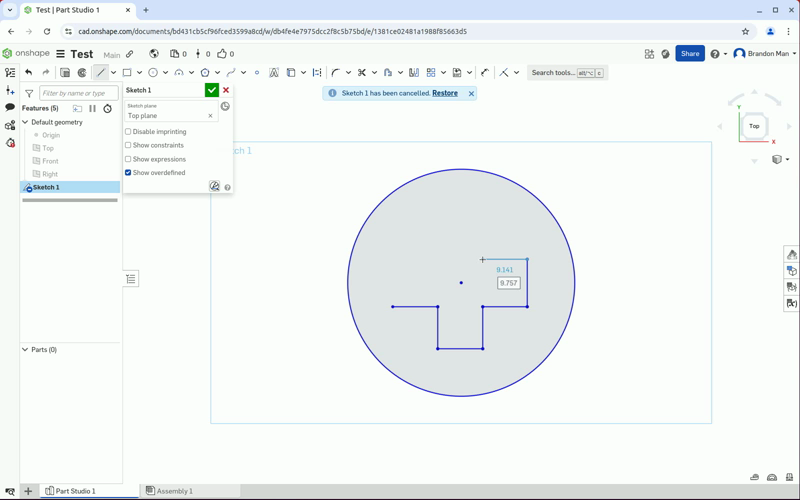
key_down(shift)
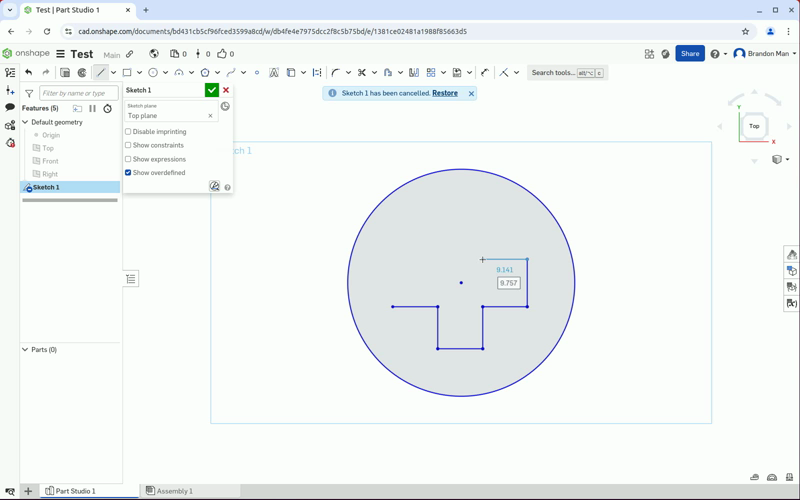
mouse_move(512, 259)
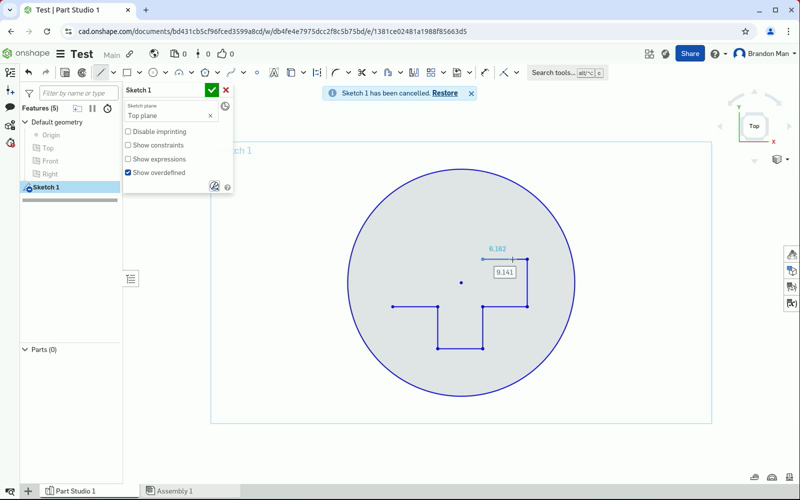
mouse_move(482, 216)
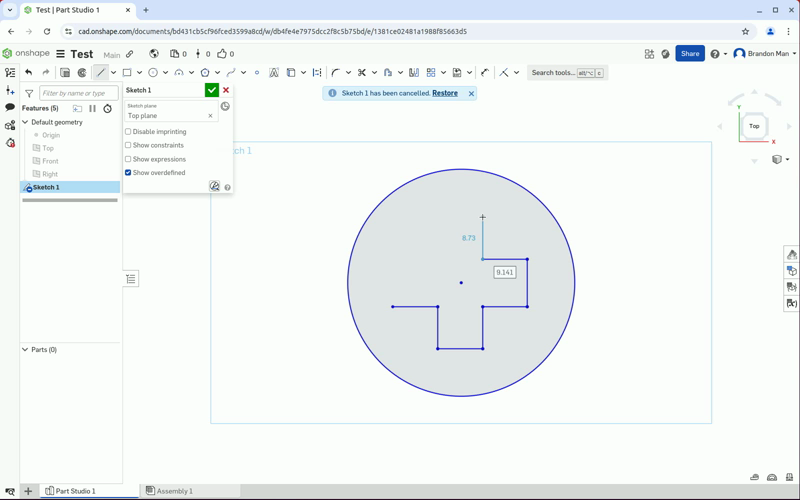
click(482, 216)
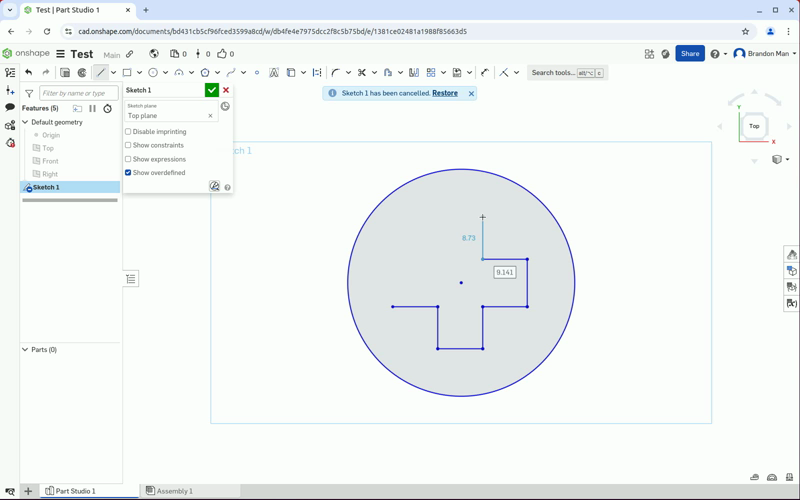
key_up(shift)
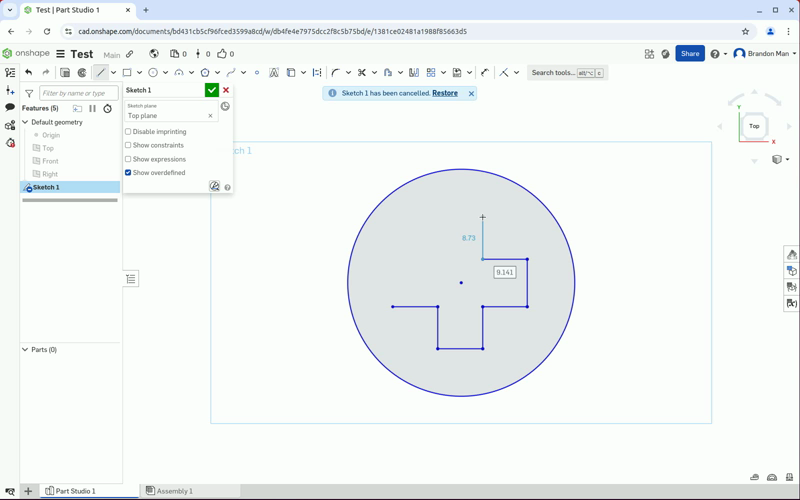
key_down(shift)
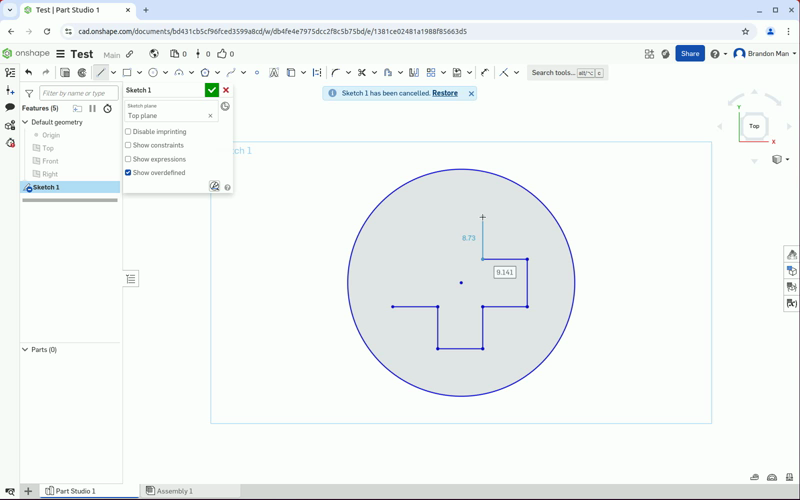
mouse_move(512, 216)
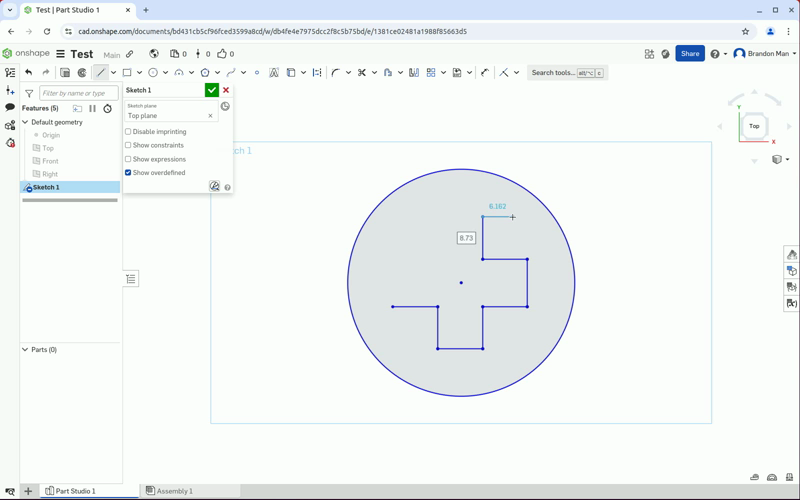
mouse_move(437, 216)
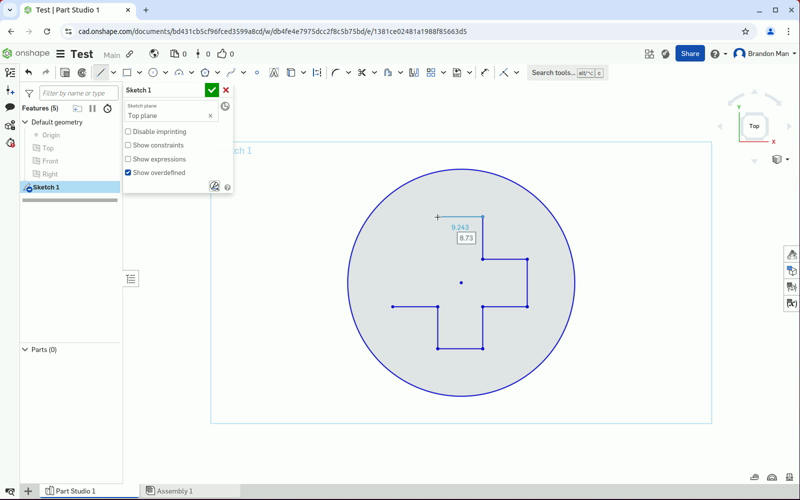
click(437, 216)
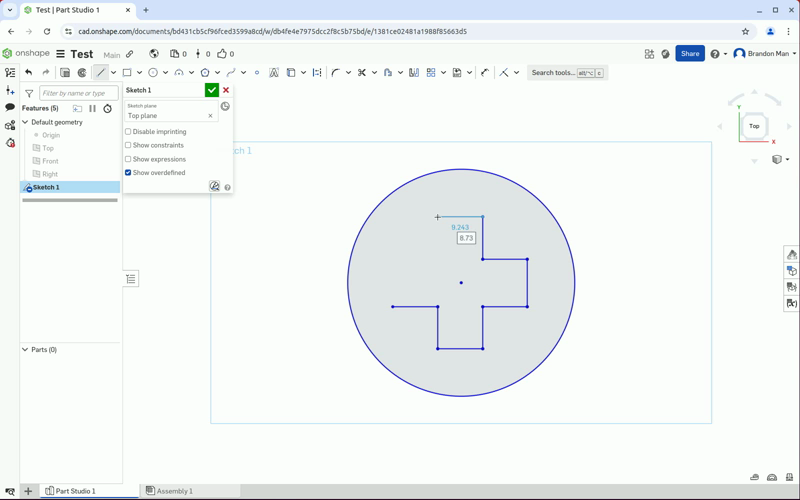
key_up(shift)
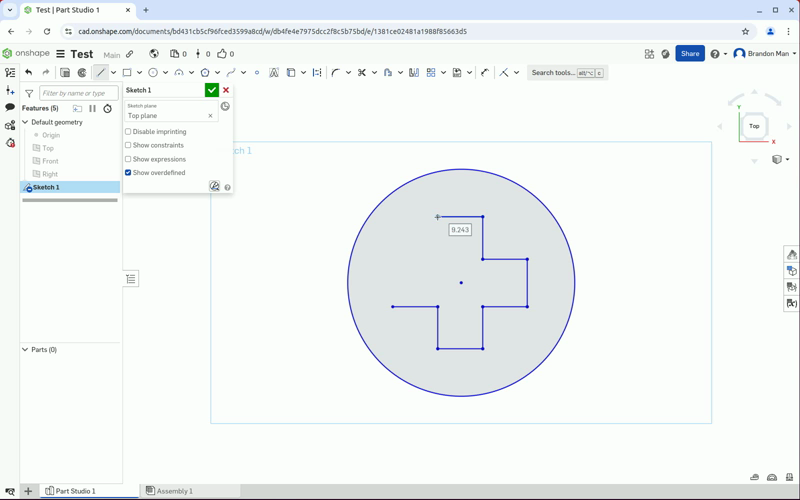
key_down(shift)
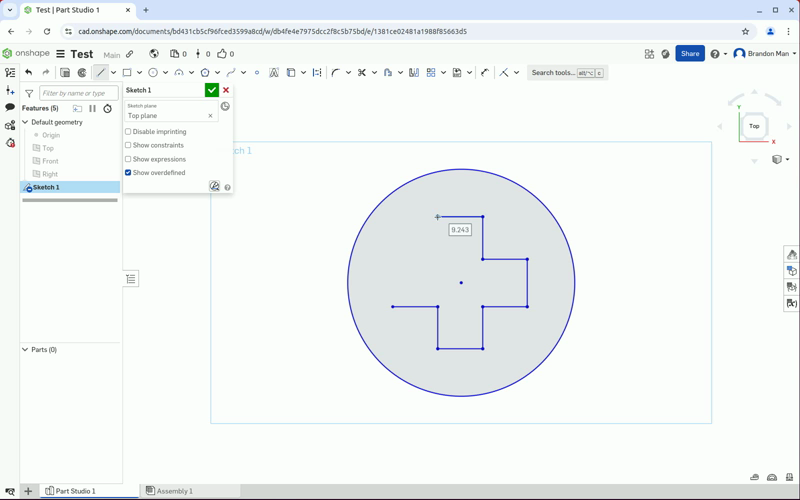
mouse_move(467, 216)
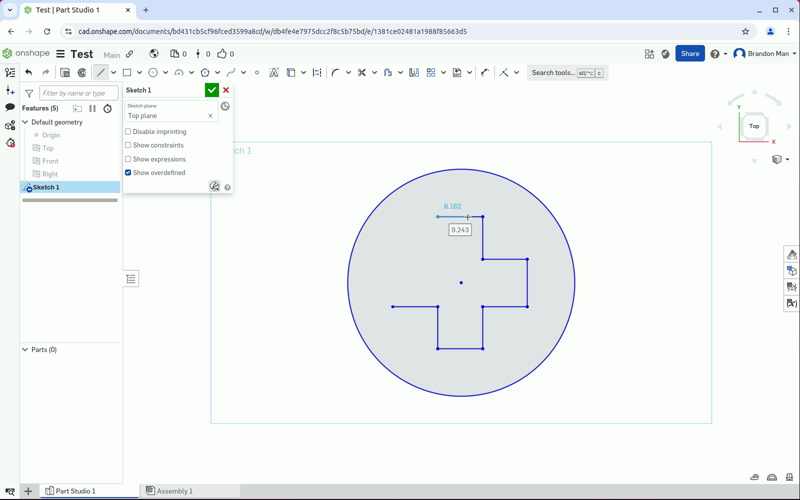
mouse_move(437, 259)
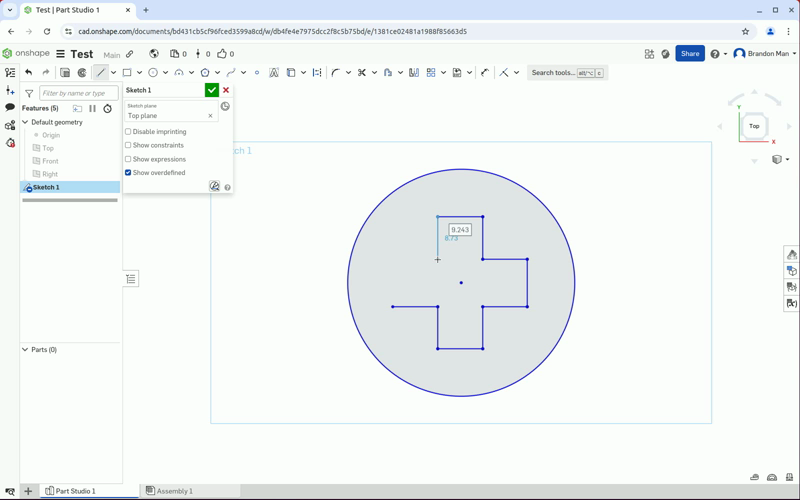
click(437, 259)
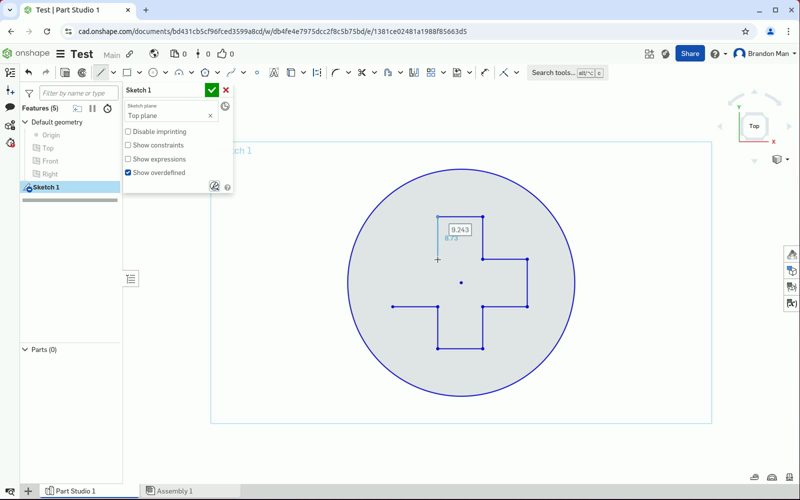
key_up(shift)
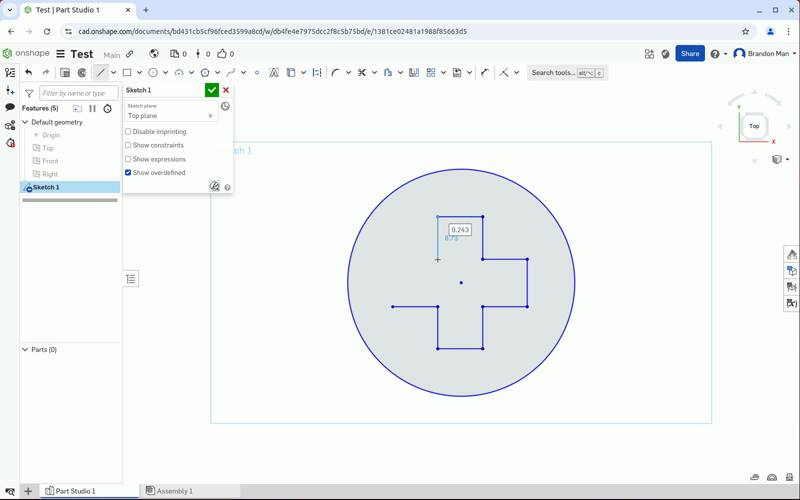
key_down(shift)
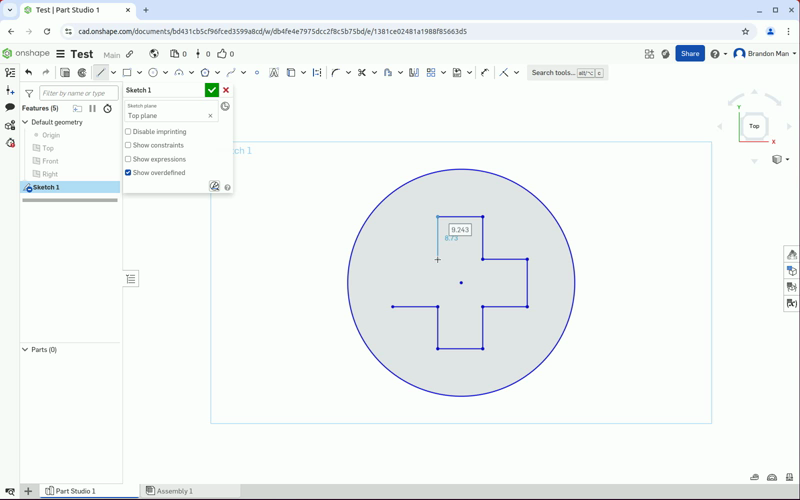
mouse_move(467, 259)
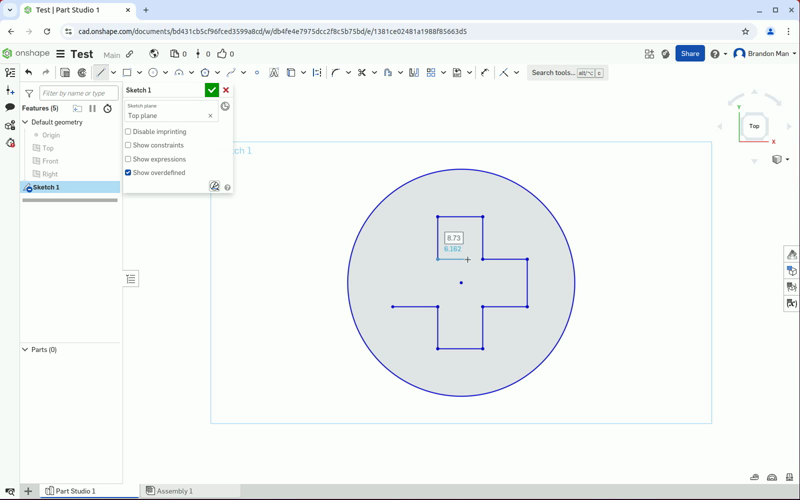
mouse_move(392, 259)
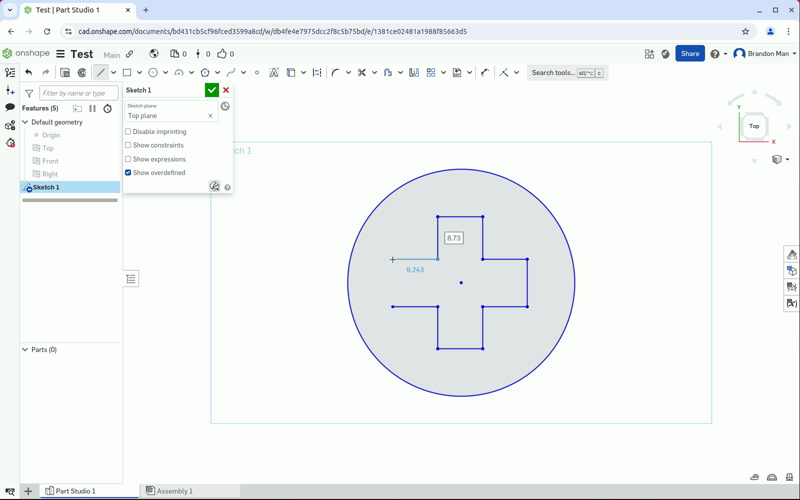
click(392, 259)
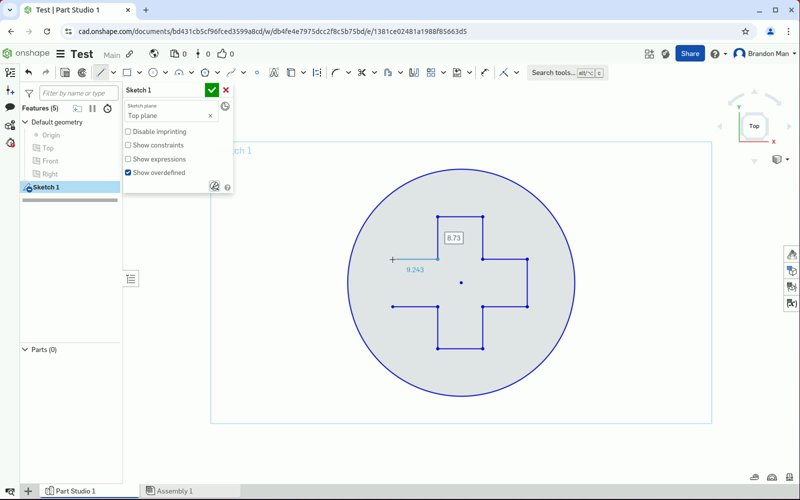
key_up(shift)
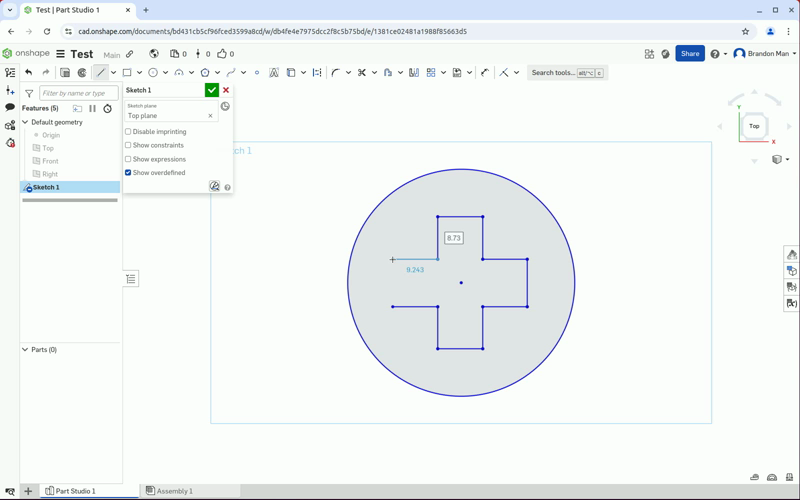
mouse_move(422, 259)
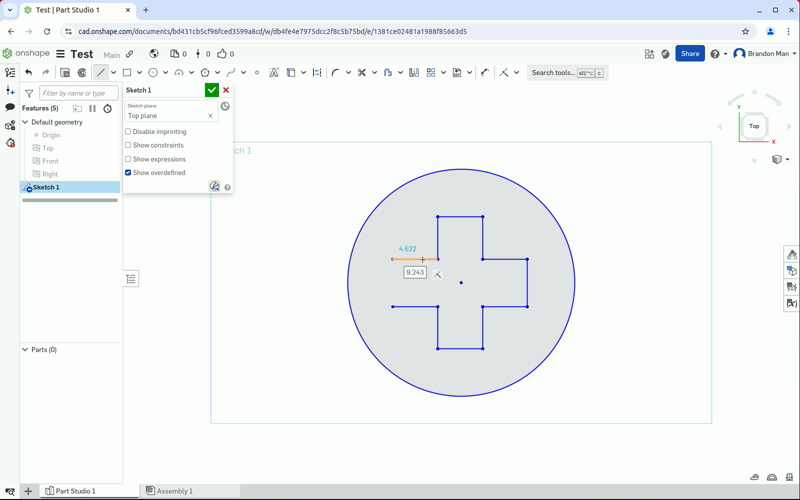
key_down(shift)
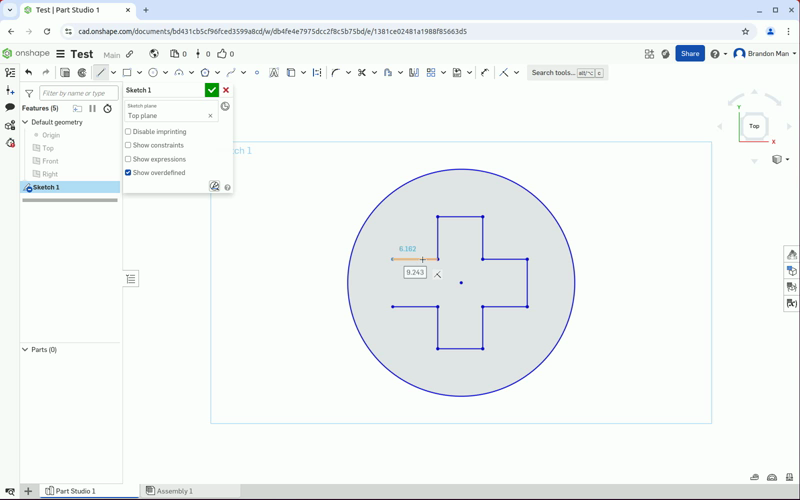
mouse_move(392, 306)
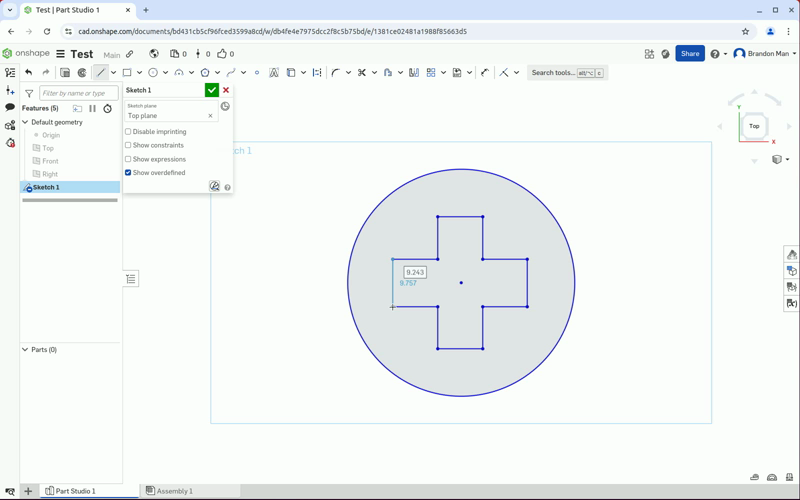
key_up(shift)
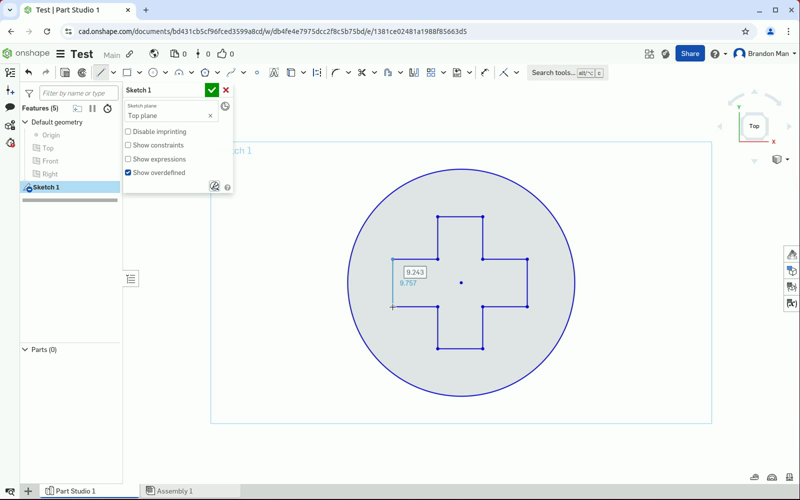
click(392, 306)
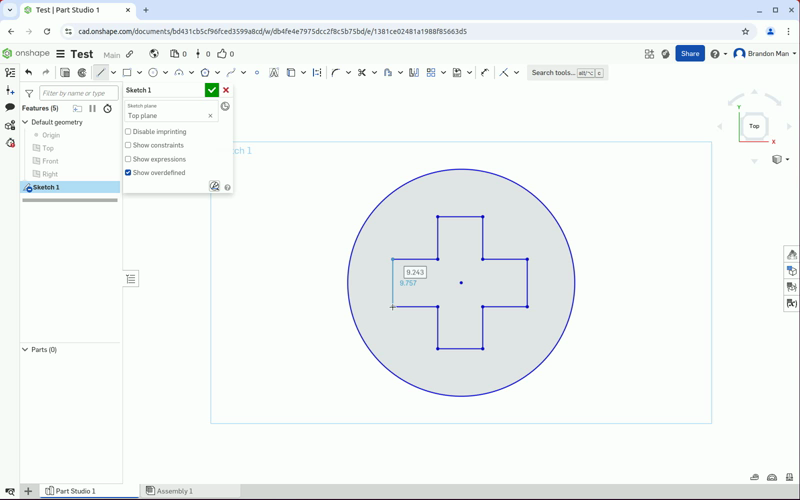
key(esc)
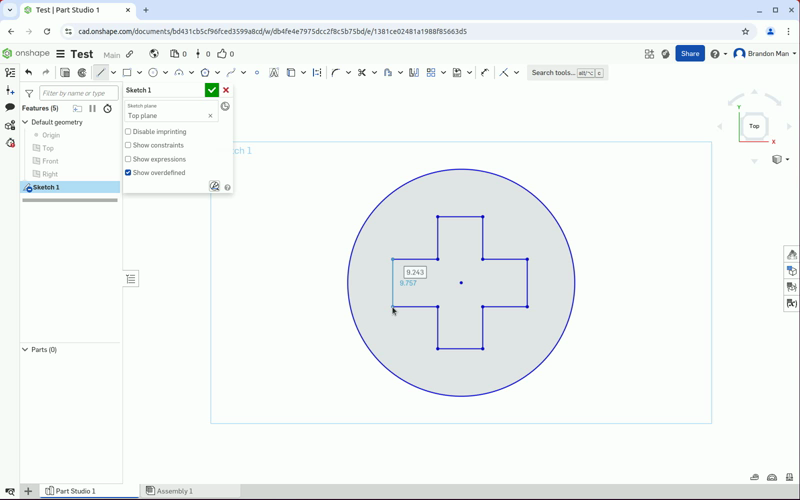
mouse_move(547, 310)
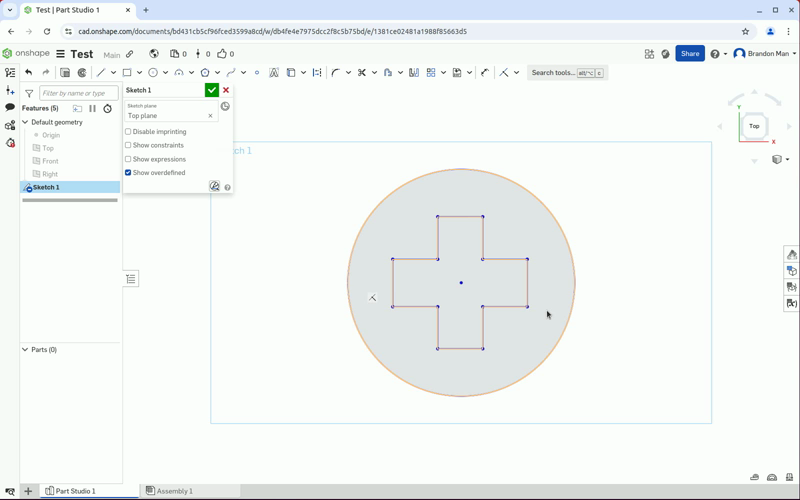
click(547, 310)
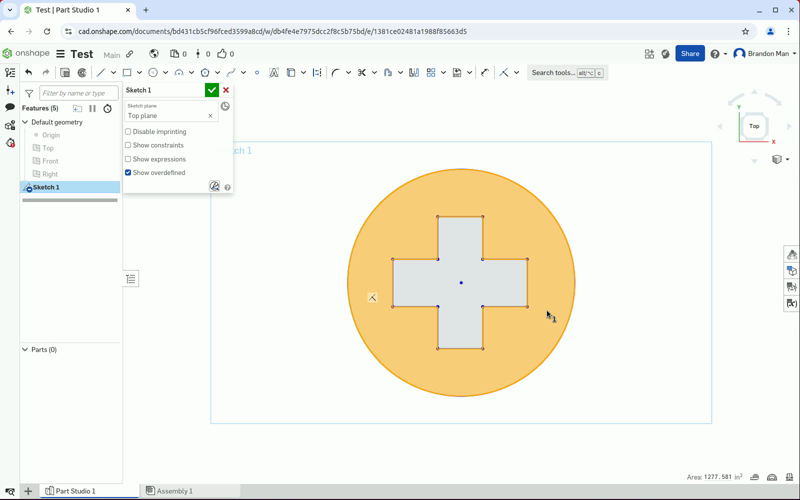
mouse_move(73, 352)
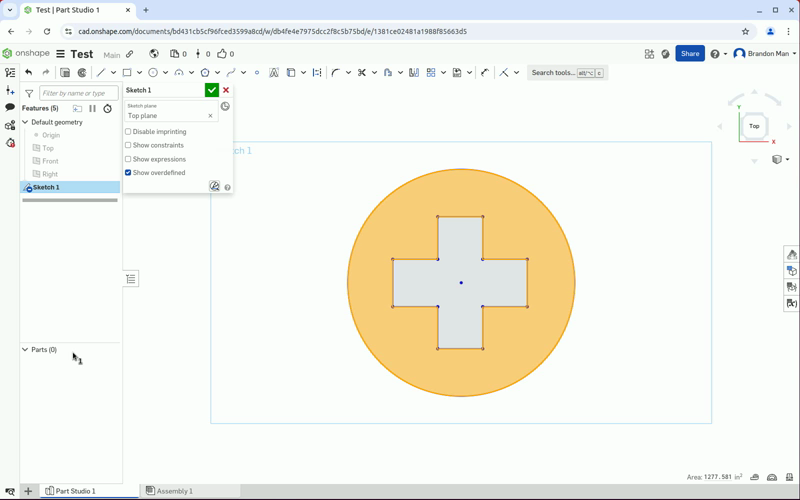
key(shift+y)
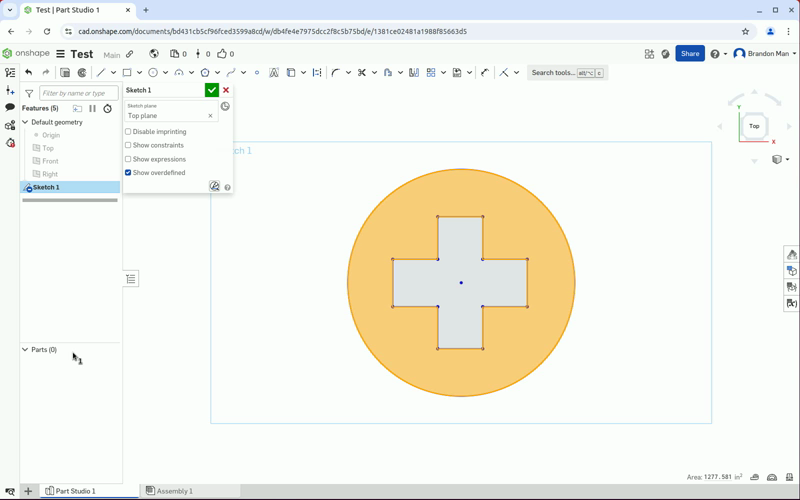
key(shift+e)
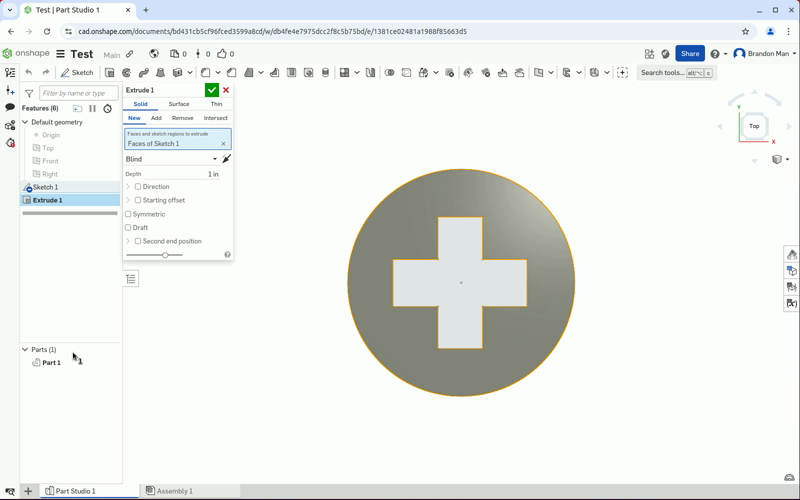
mouse_move(143, 106)
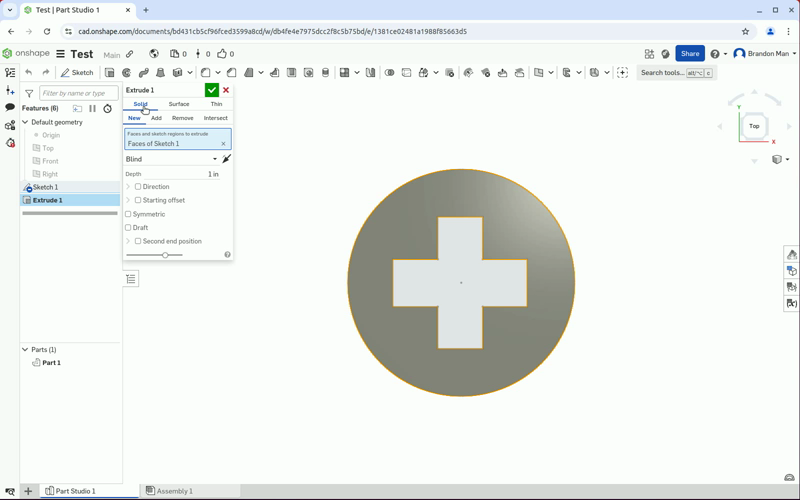
click(143, 106)
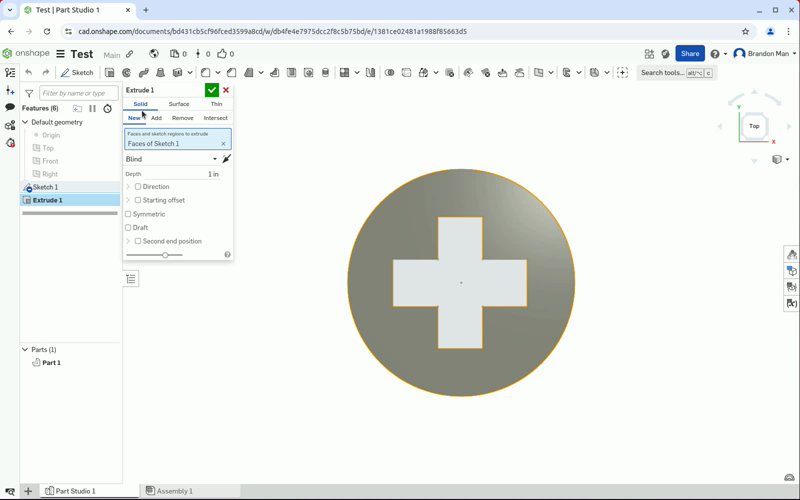
mouse_move(137, 120)
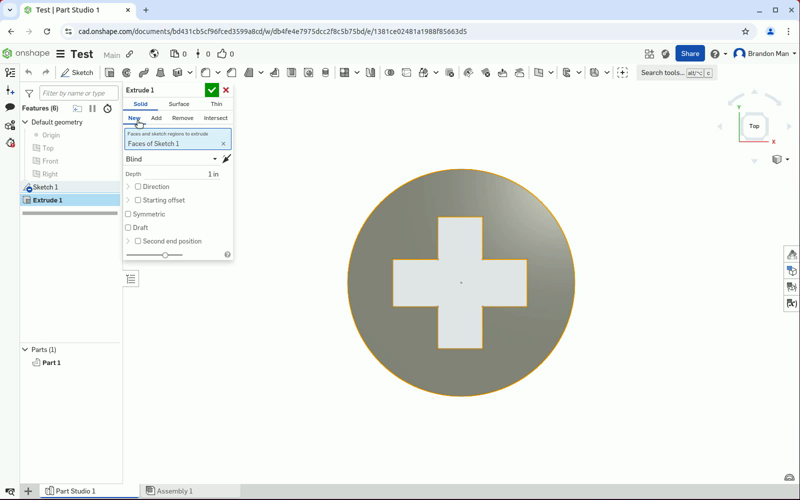
click(137, 120)
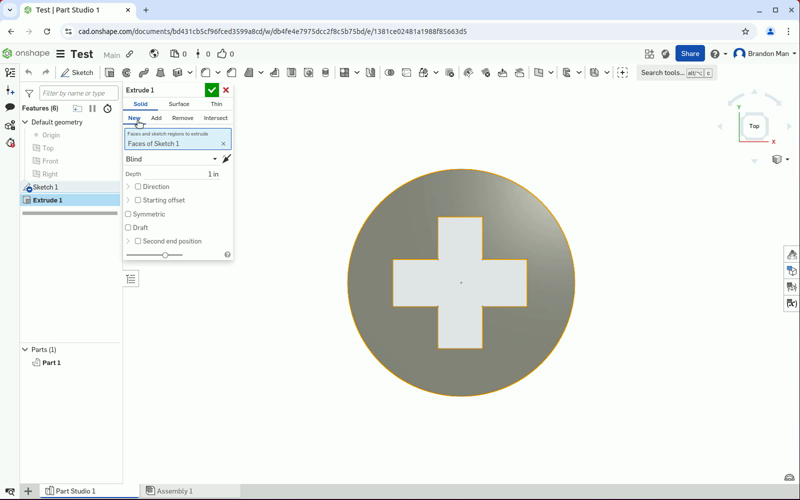
key(tab, 4)
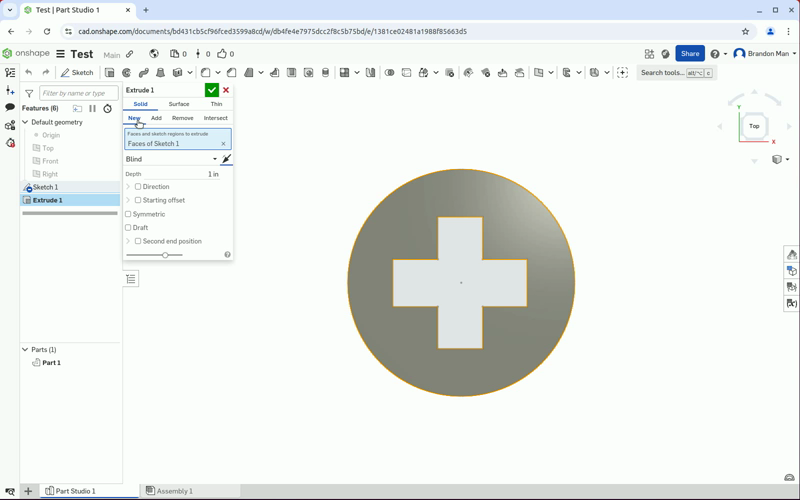
text(1.204)
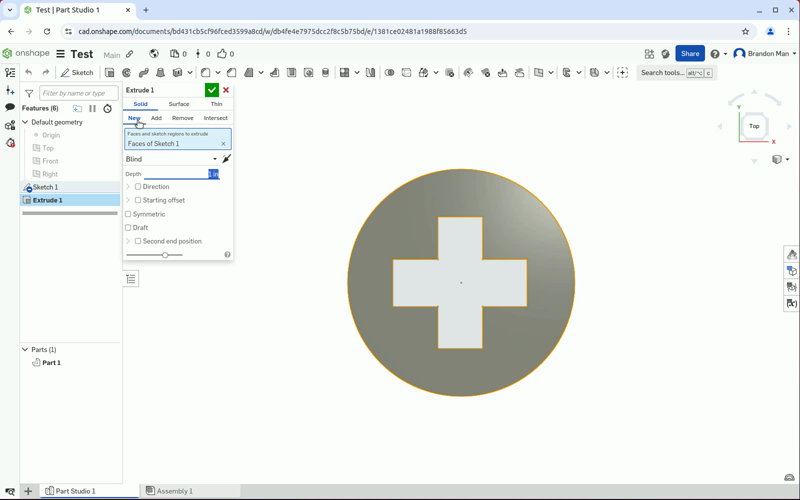
key(enter)
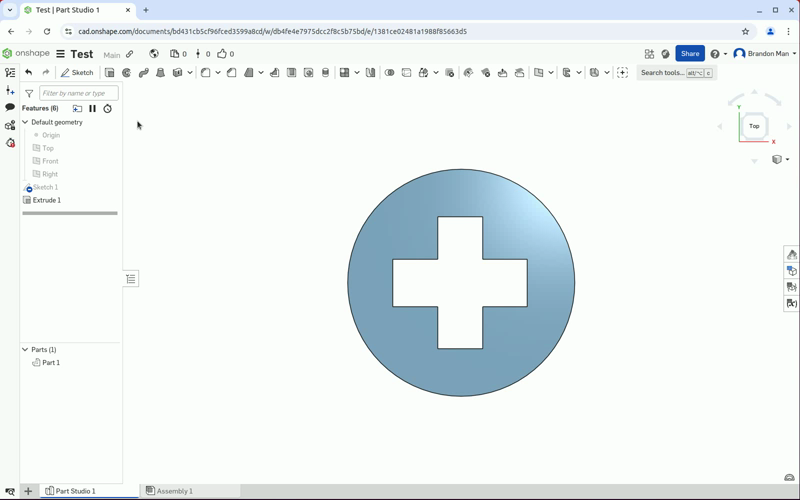
key(shift+h)
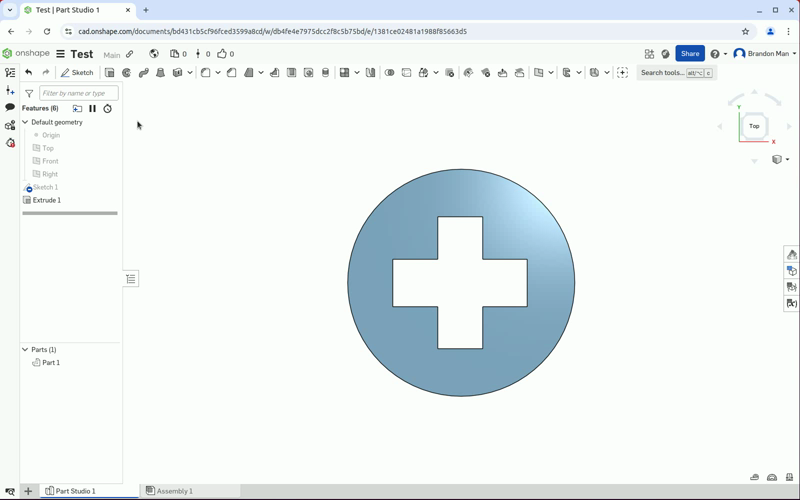
key(shift+h)
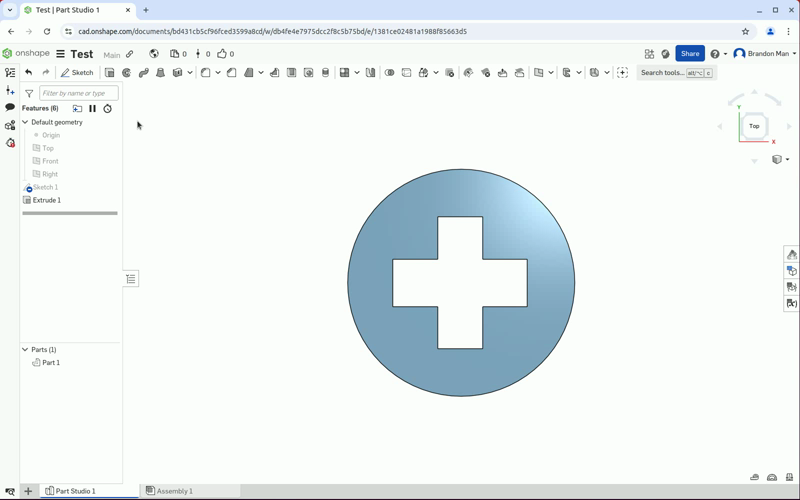
mouse_move(73, 189)
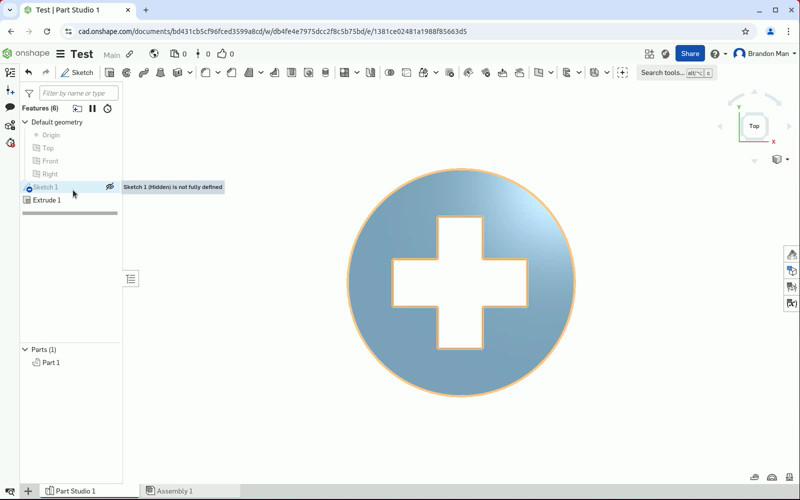
click(73, 189)
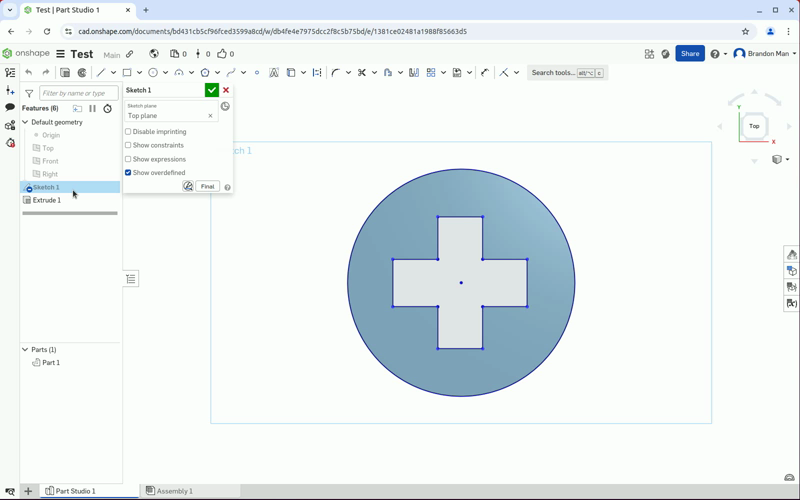
mouse_move(229, 92)
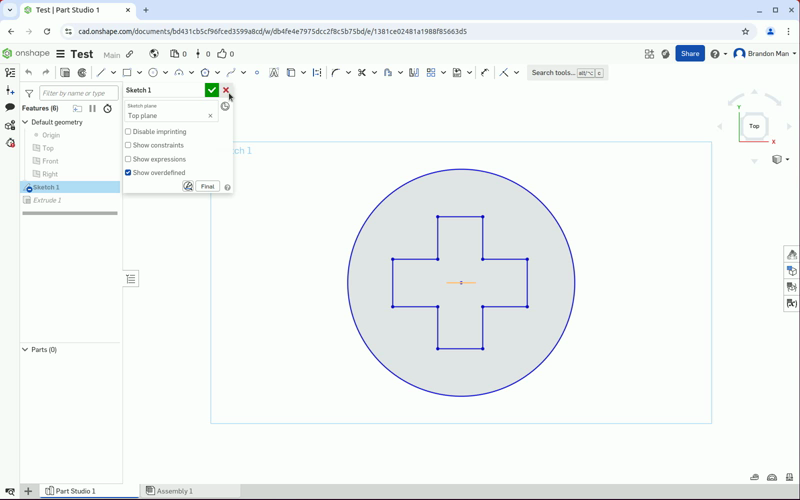
click(229, 92)
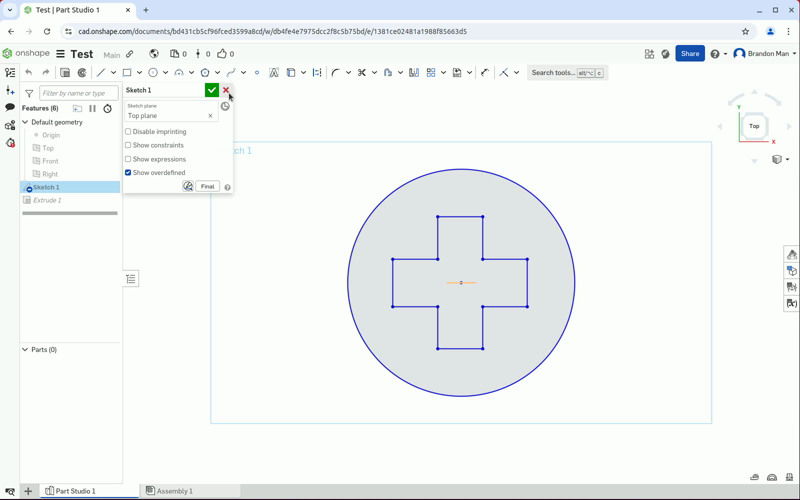
key(shift+s)
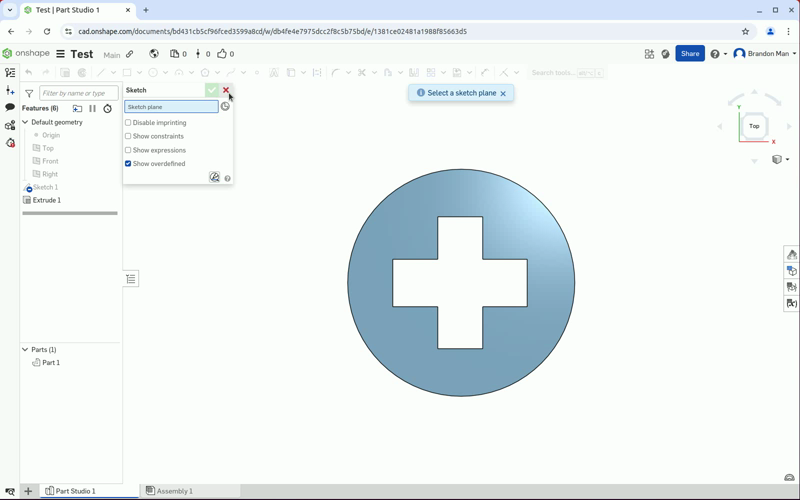
mouse_move(73, 150)
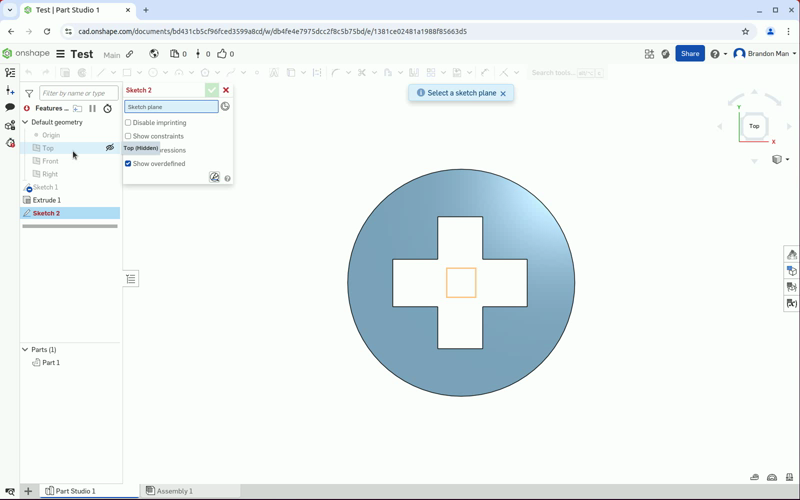
click(73, 150)
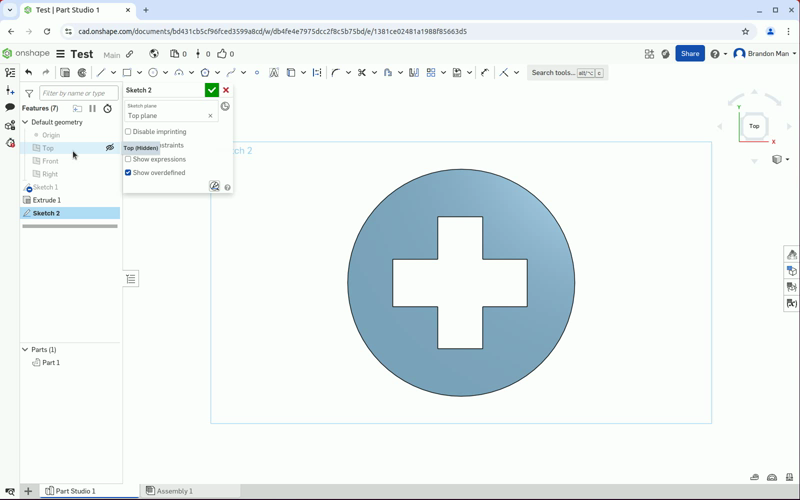
mouse_move(73, 352)
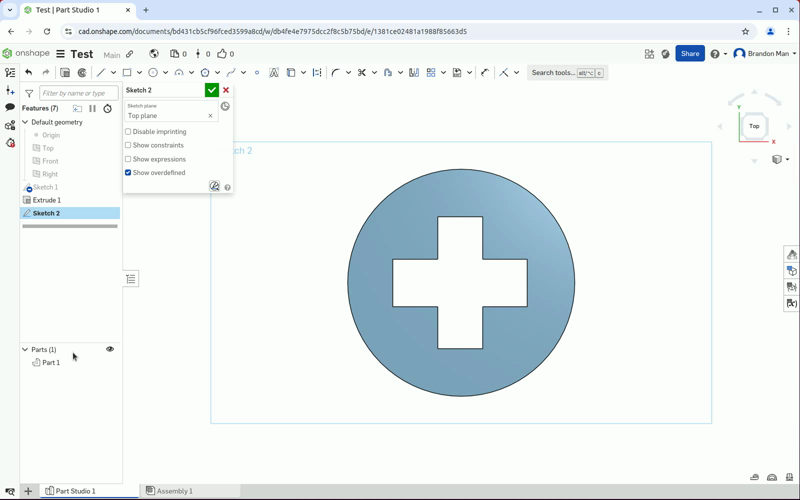
key(y)
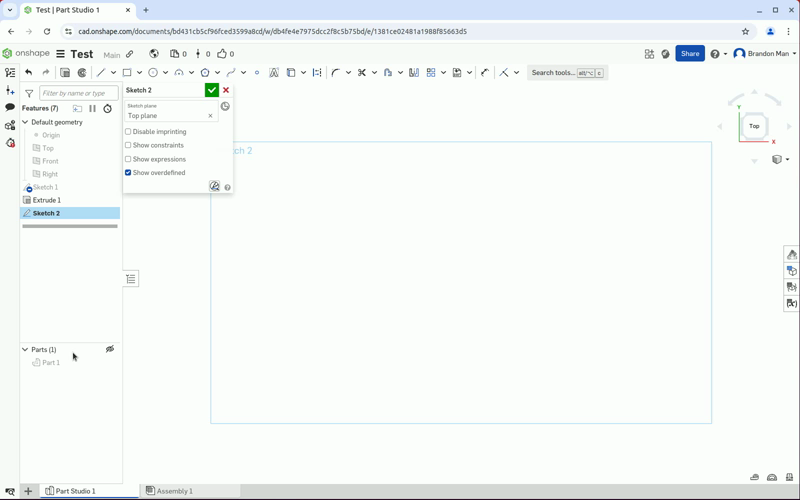
key(c)
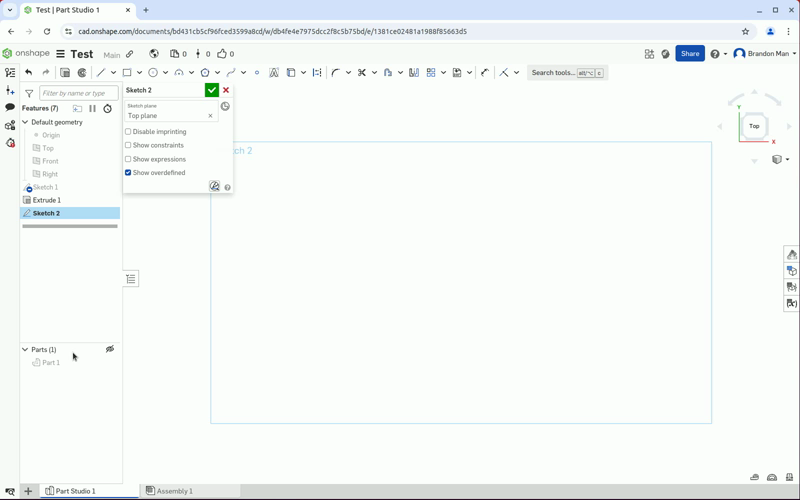
key_down(shift)
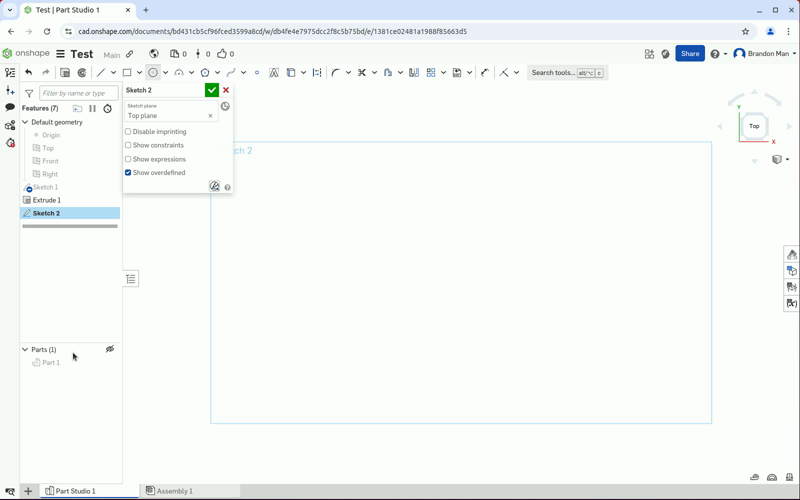
mouse_move(461, 282)
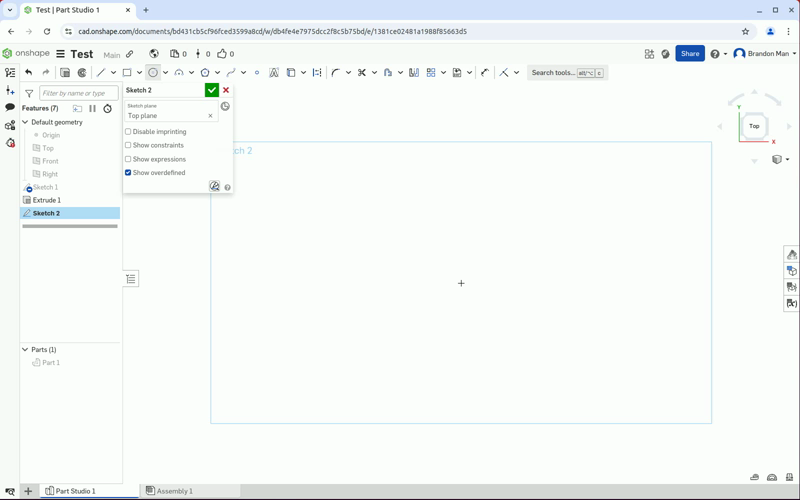
click(461, 282)
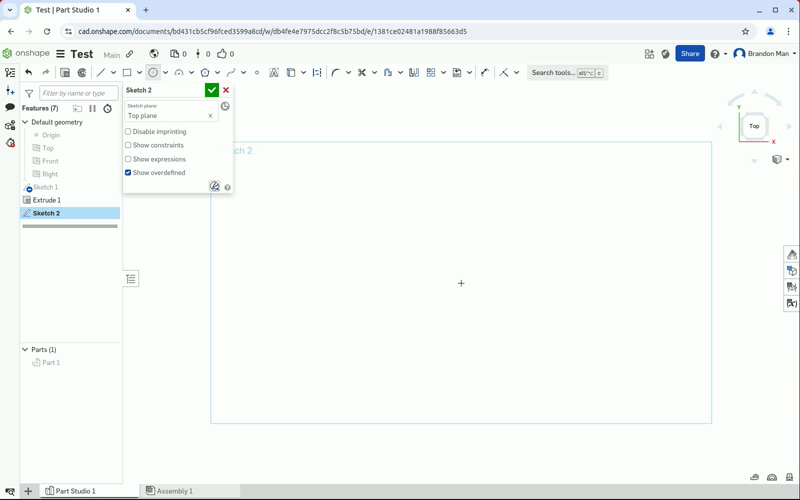
key_up(shift)
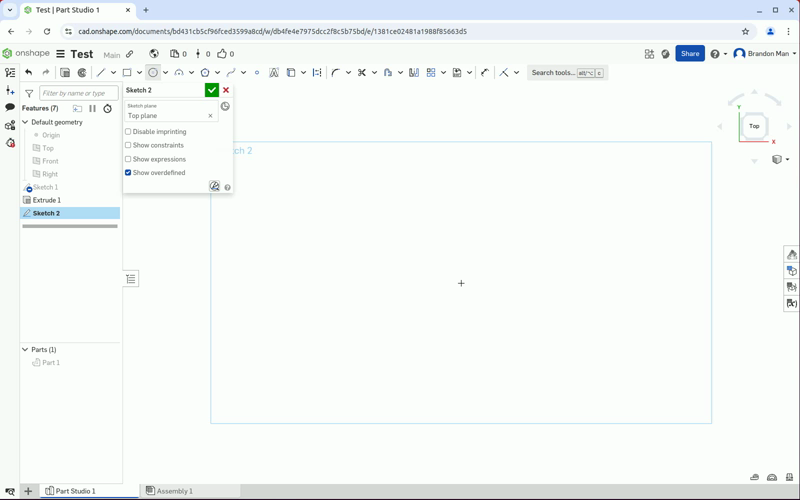
mouse_move(574, 282)
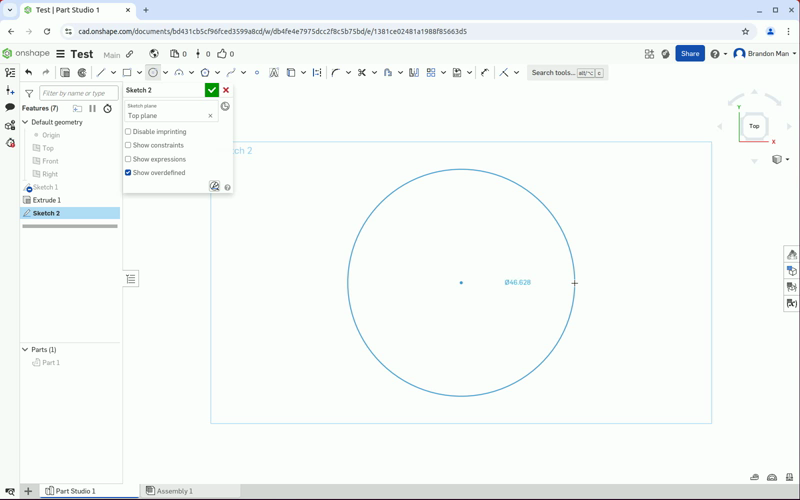
click(574, 282)
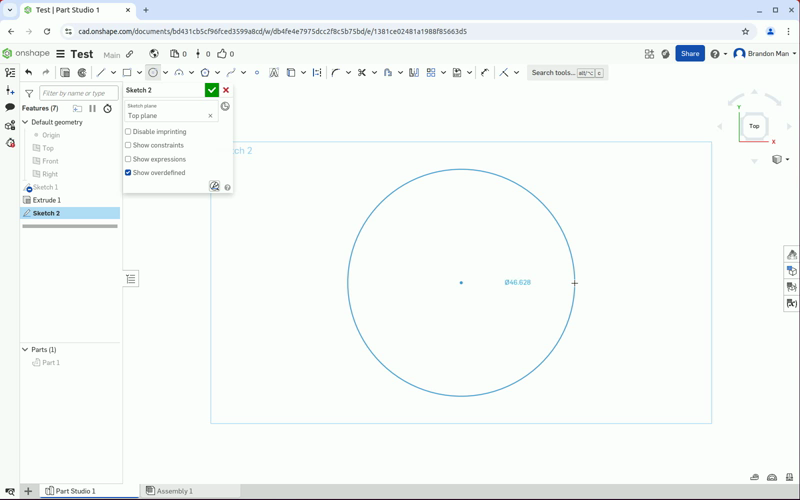
key(esc)
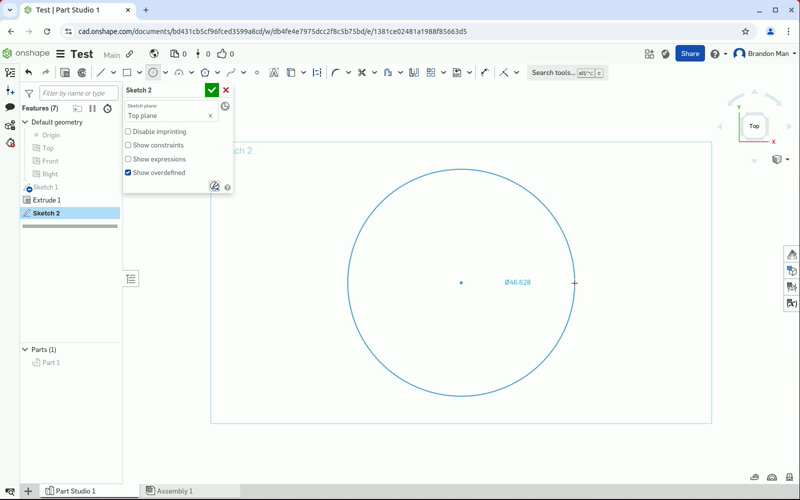
key(l)
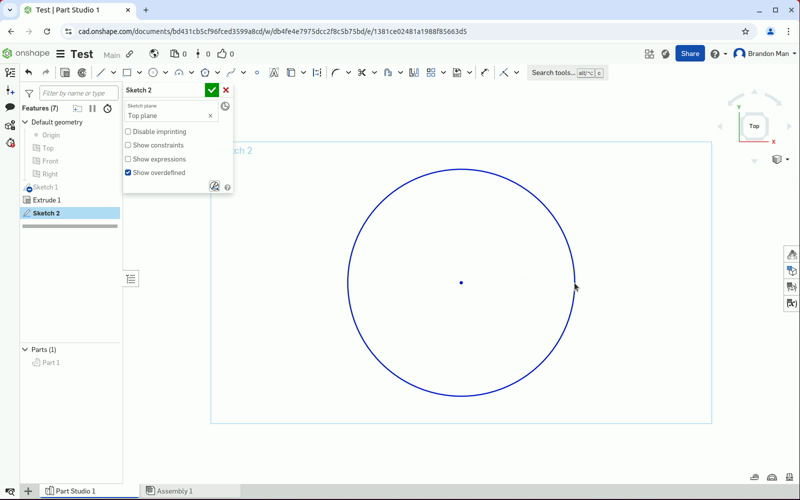
key_down(shift)
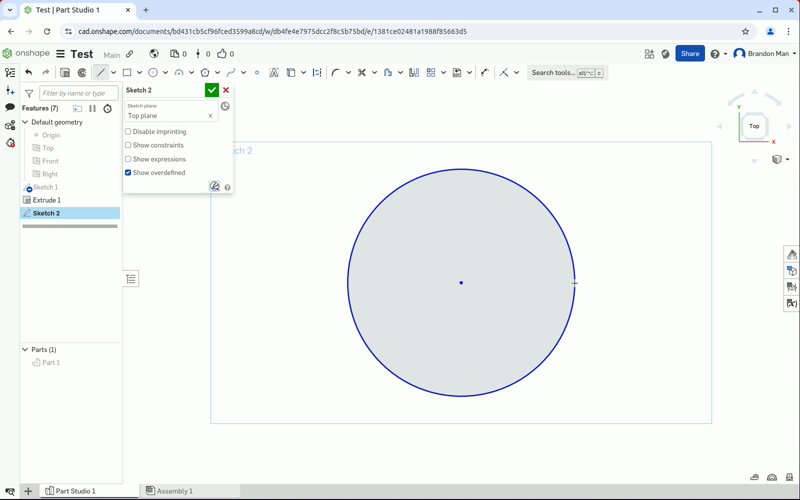
mouse_move(392, 306)
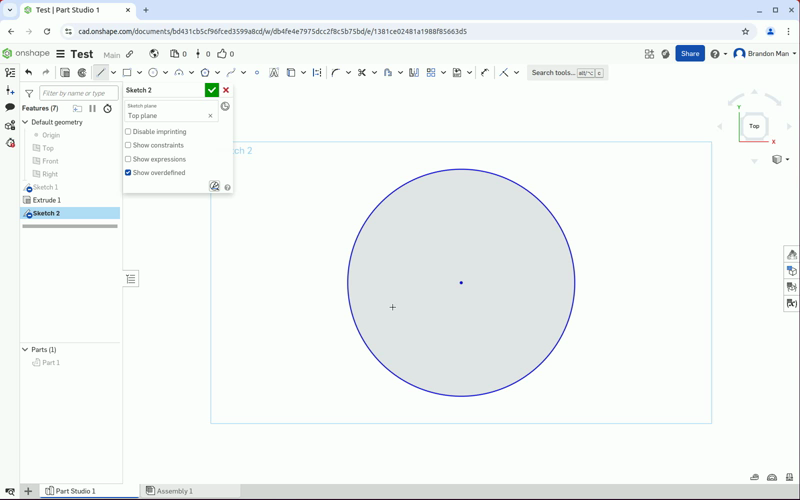
click(392, 306)
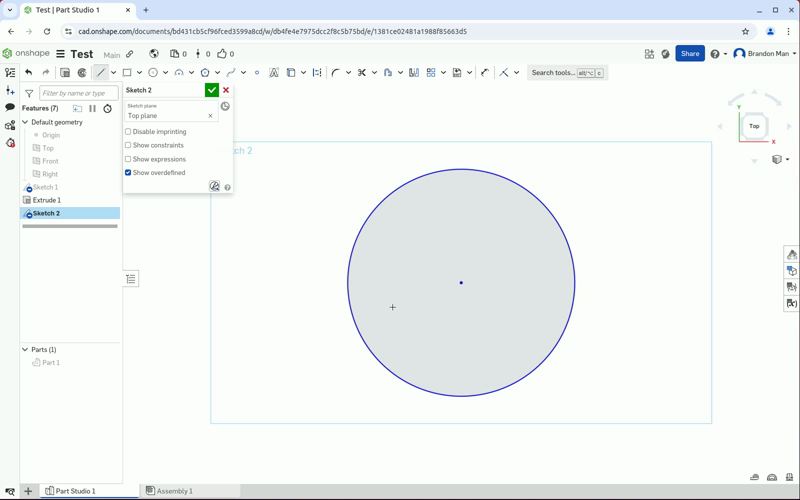
key_up(shift)
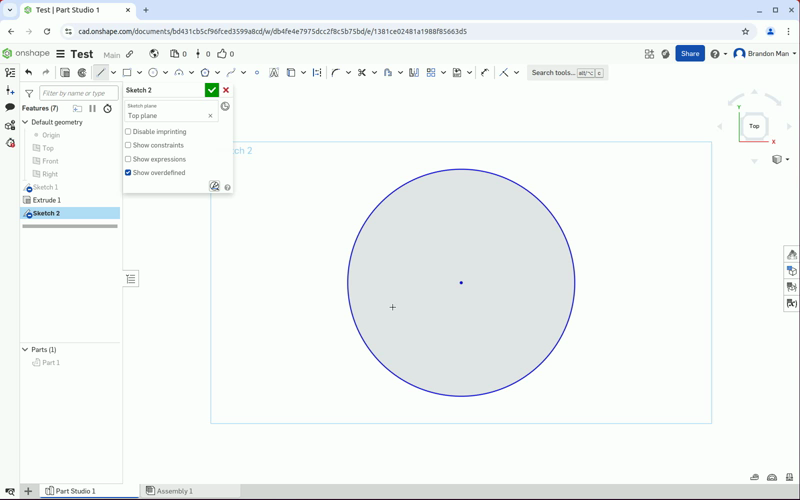
key_down(shift)
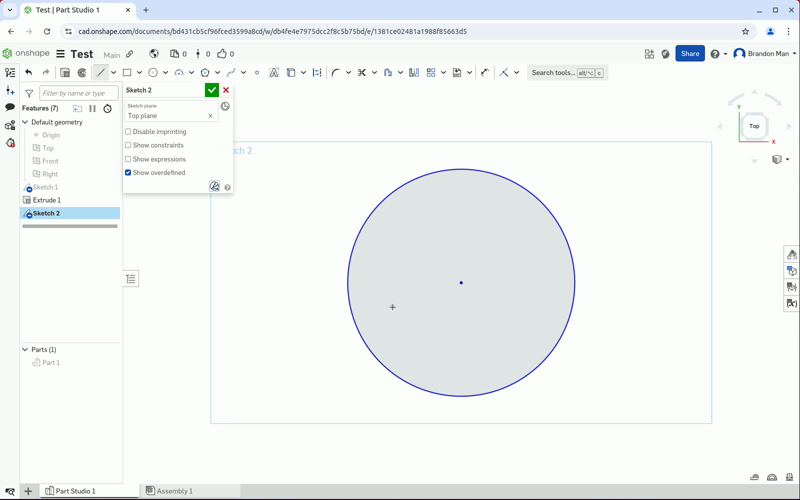
mouse_move(422, 306)
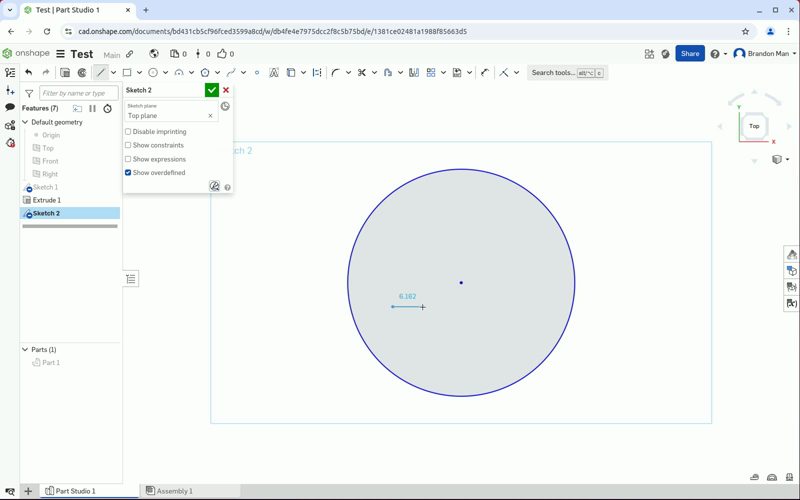
mouse_move(437, 306)
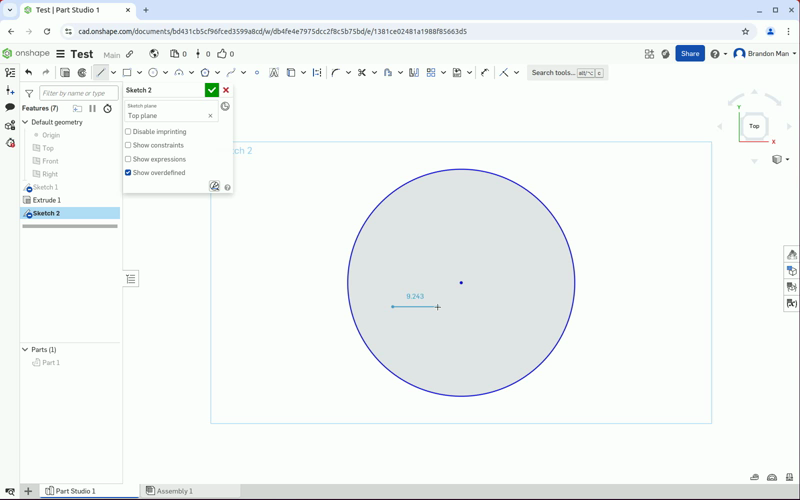
click(437, 306)
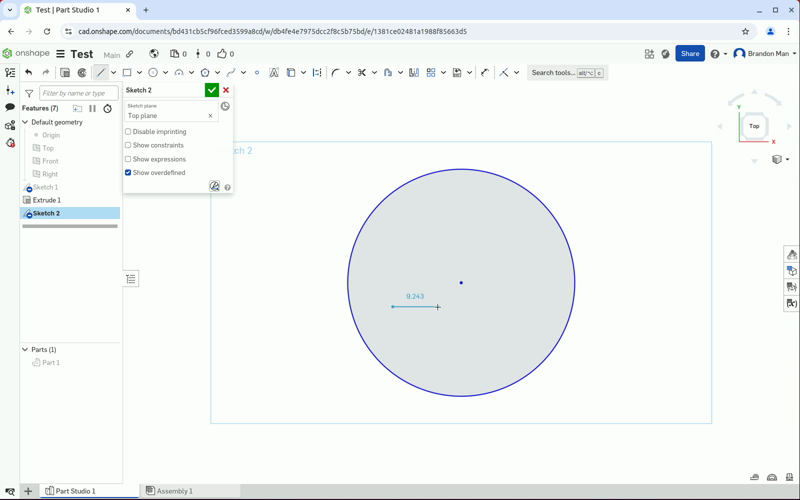
key_up(shift)
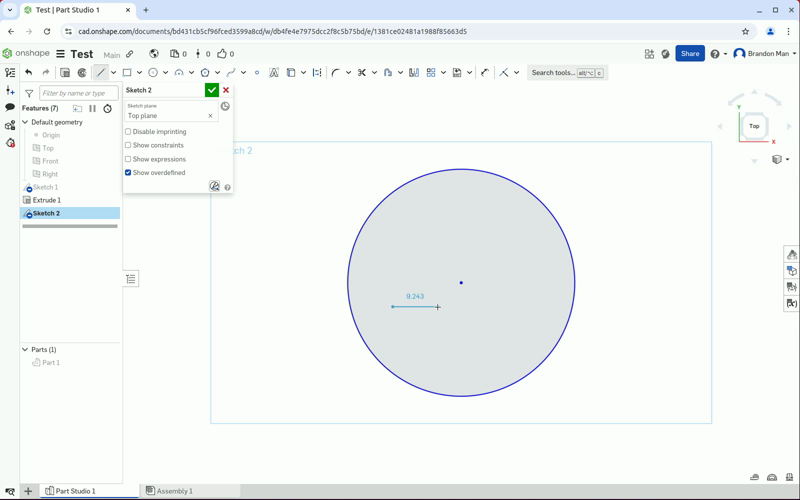
key_down(shift)
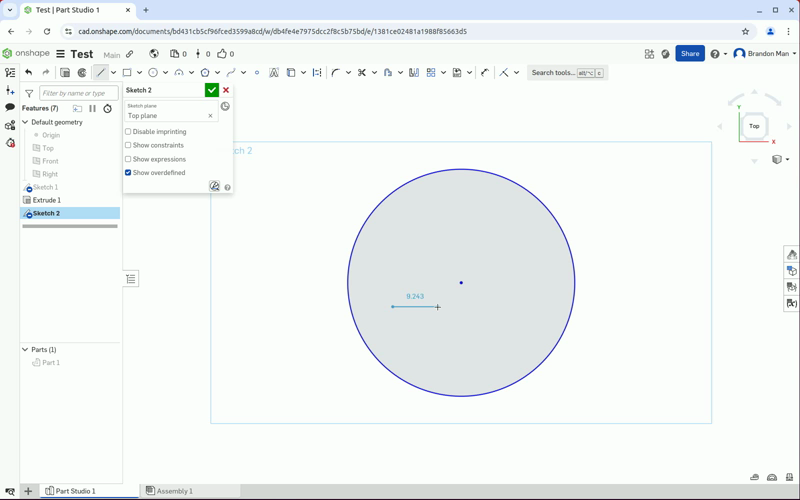
mouse_move(467, 306)
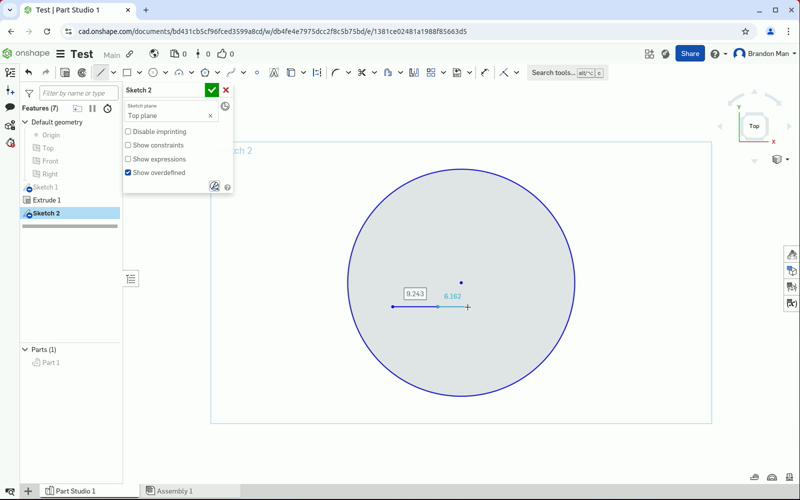
mouse_move(437, 348)
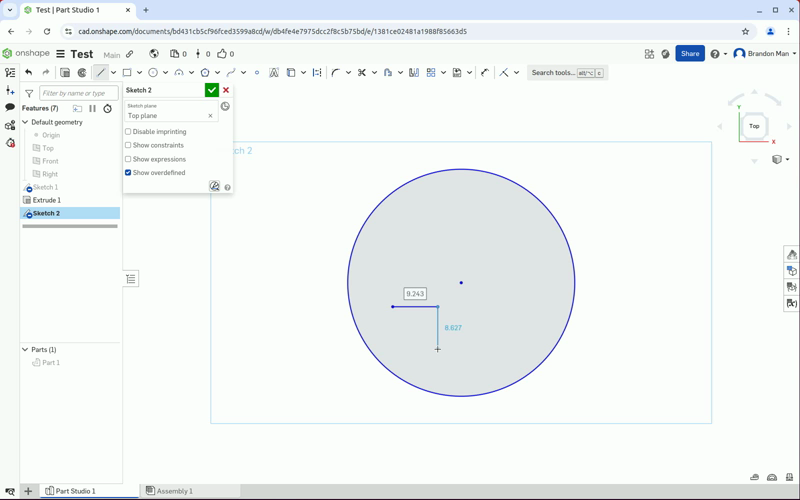
click(437, 348)
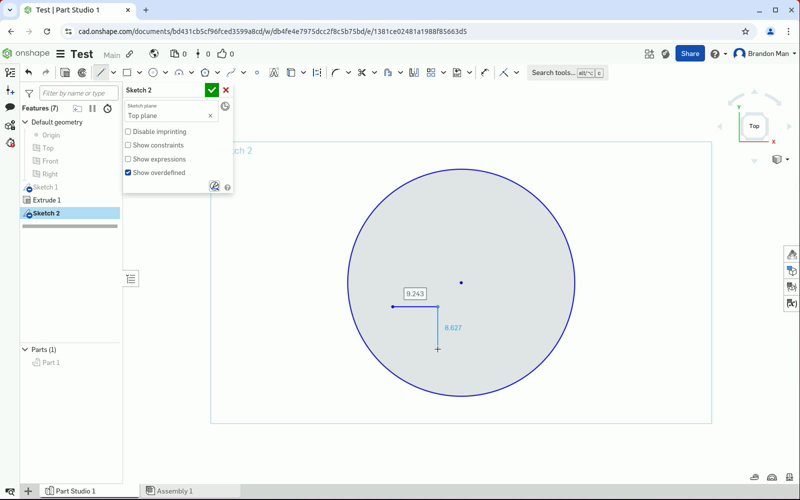
key_up(shift)
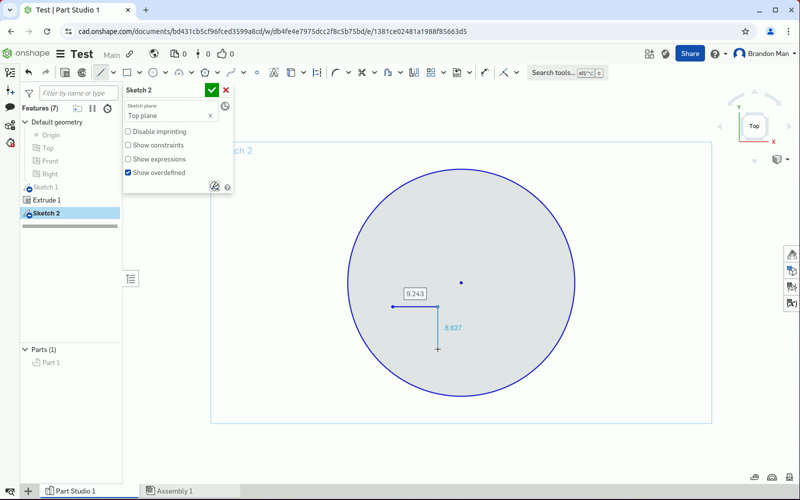
key_down(shift)
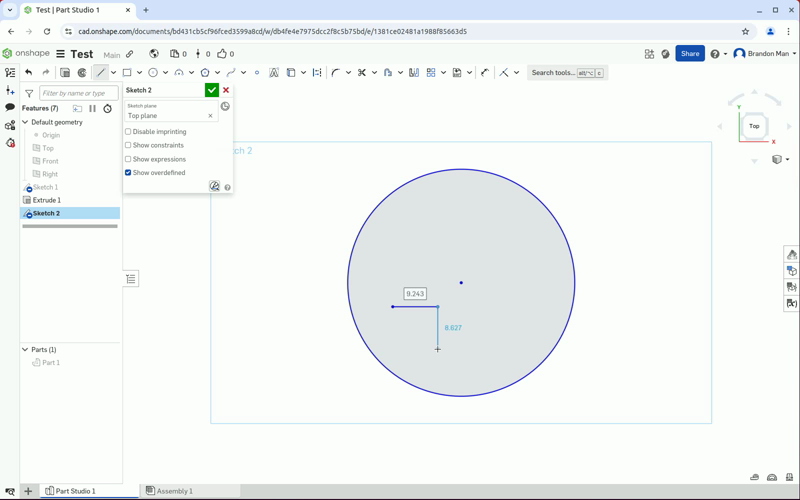
mouse_move(467, 348)
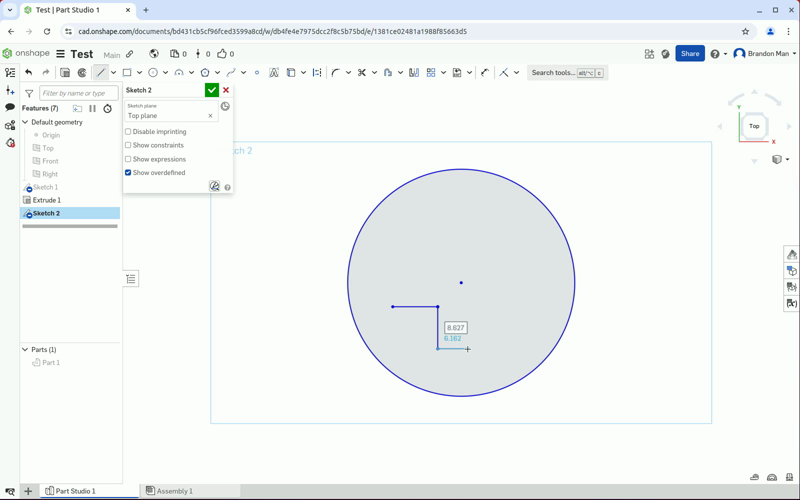
mouse_move(482, 348)
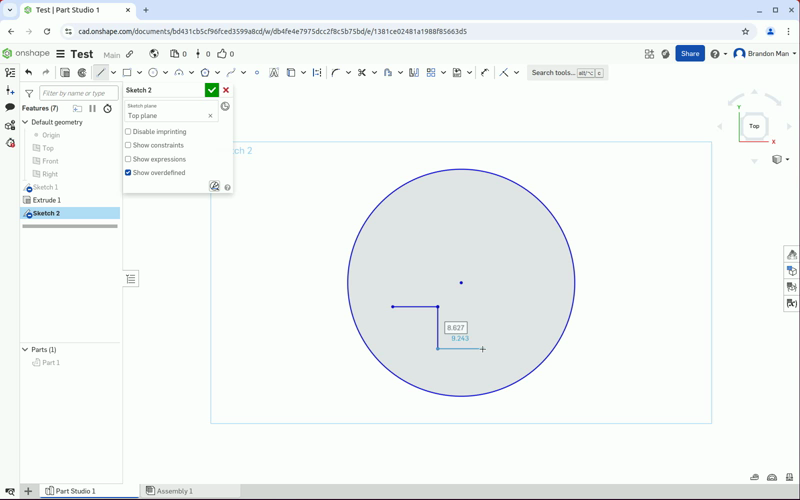
click(482, 348)
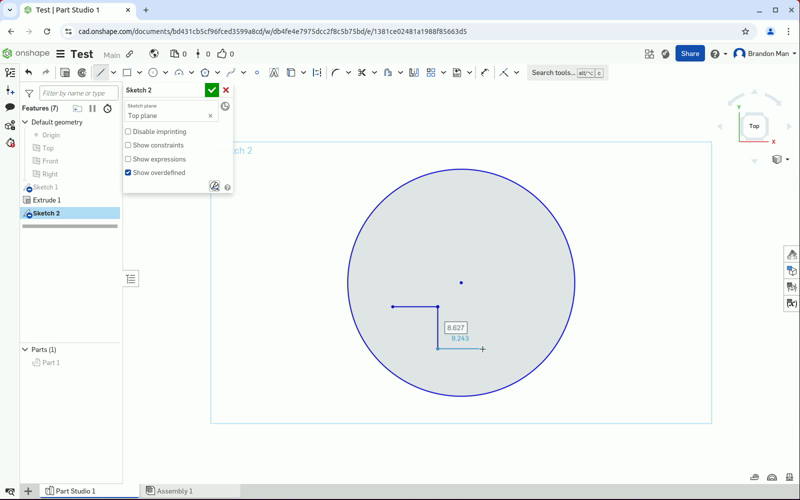
key_up(shift)
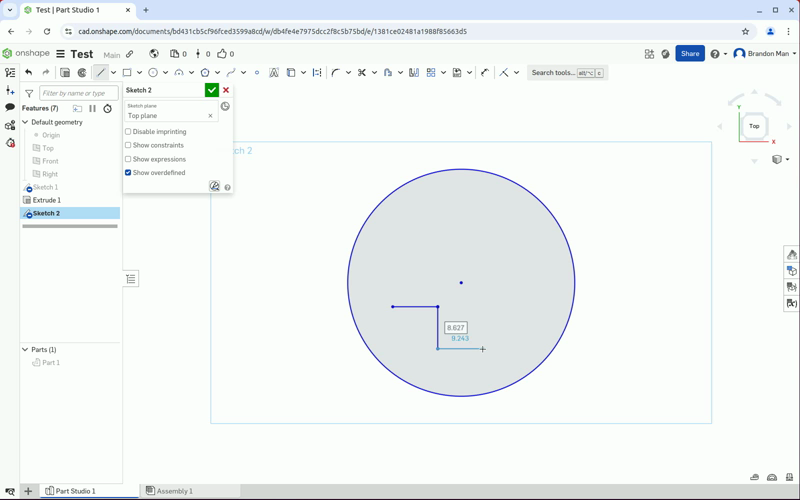
key_down(shift)
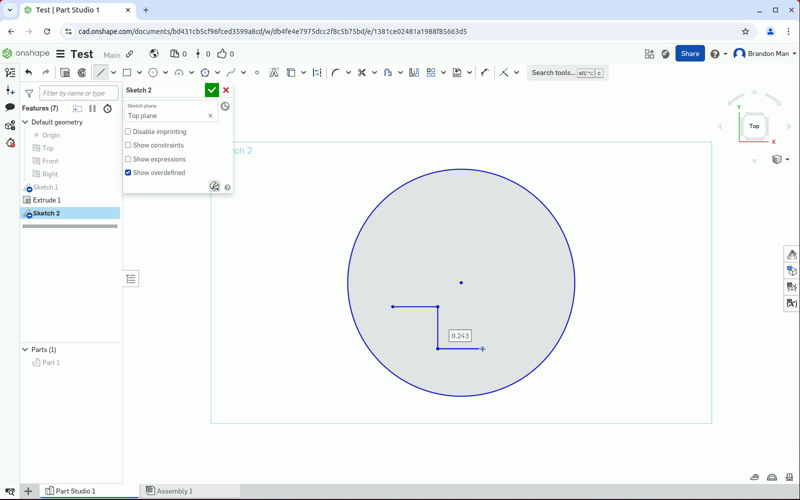
mouse_move(512, 348)
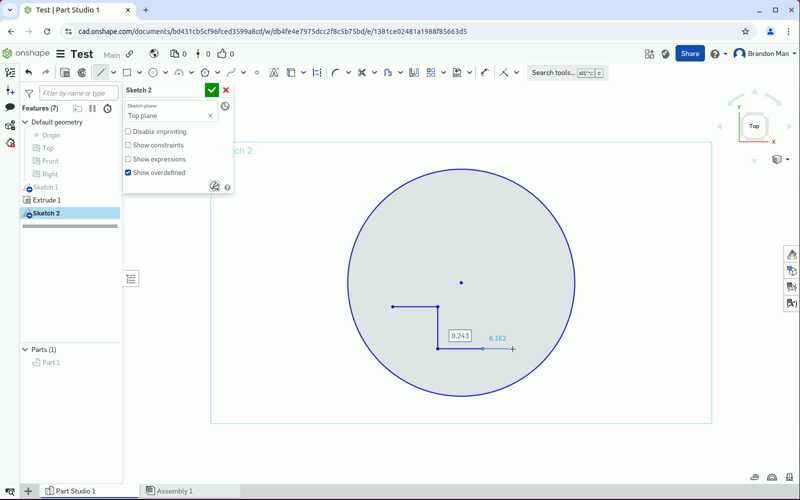
mouse_move(482, 306)
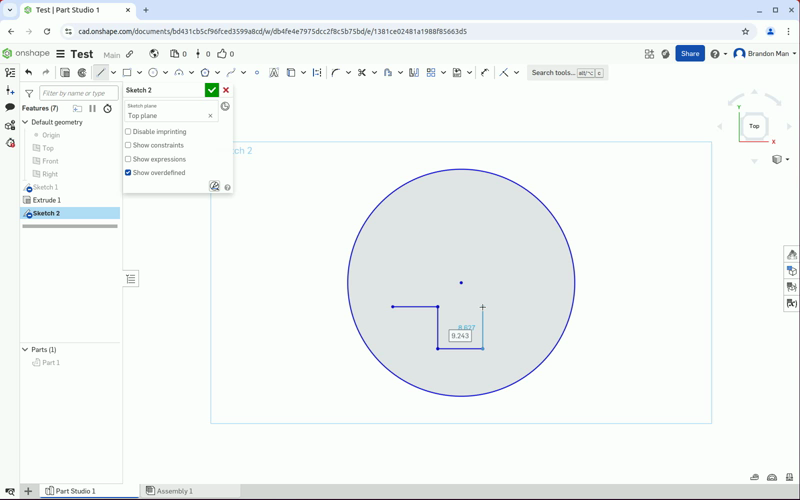
click(482, 306)
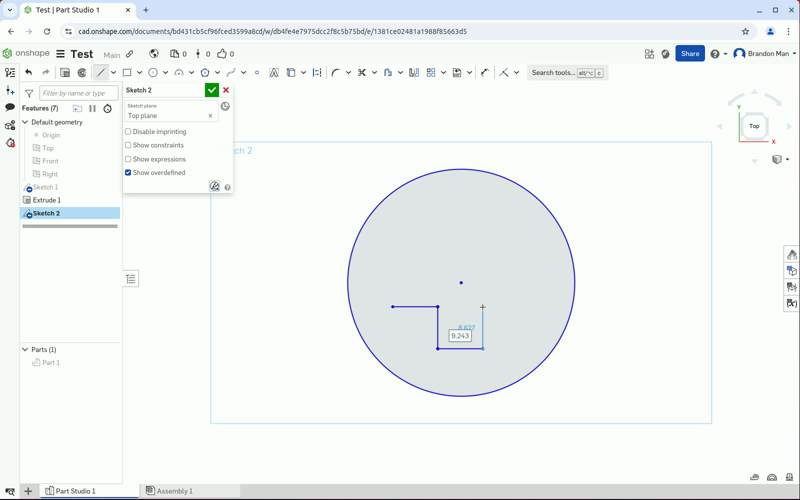
key_up(shift)
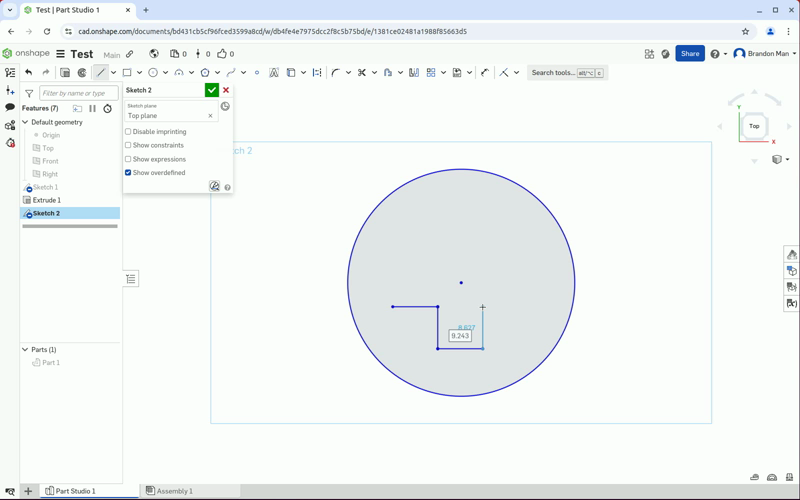
key_down(shift)
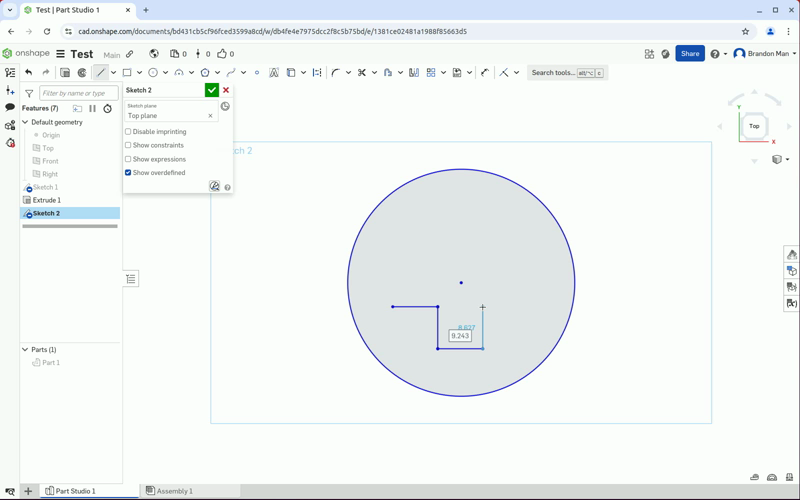
mouse_move(512, 306)
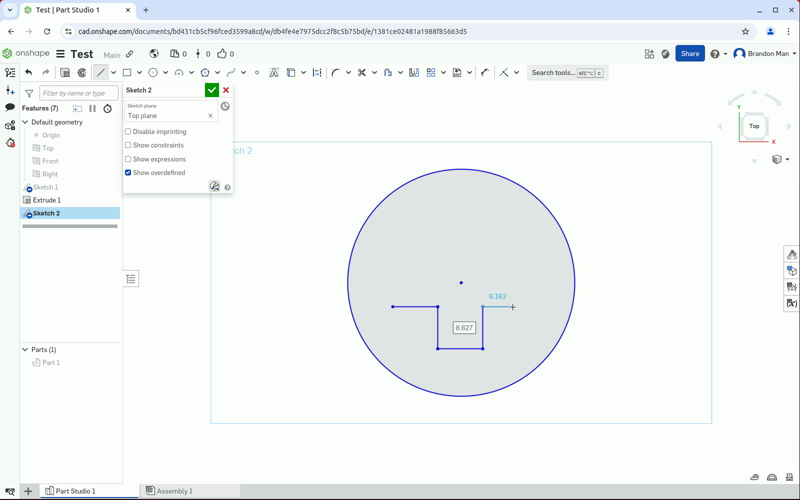
mouse_move(527, 306)
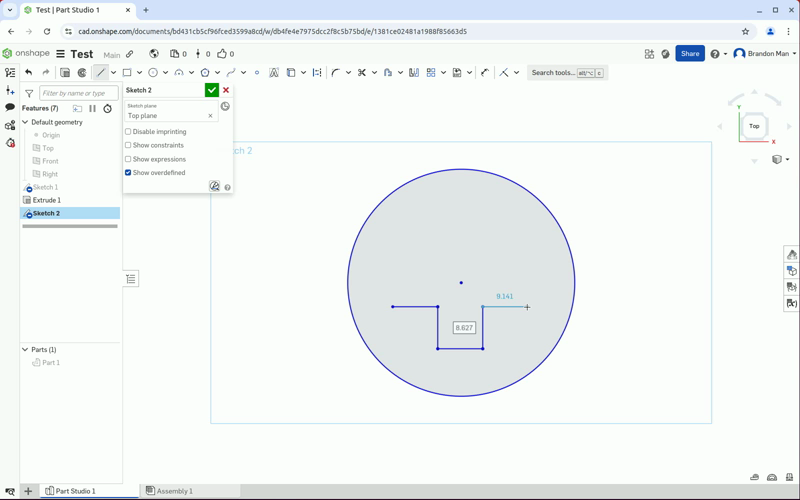
click(527, 306)
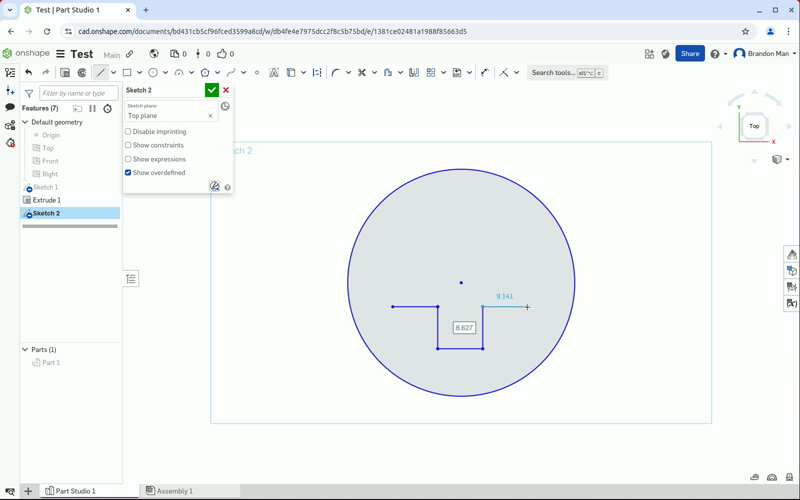
key_up(shift)
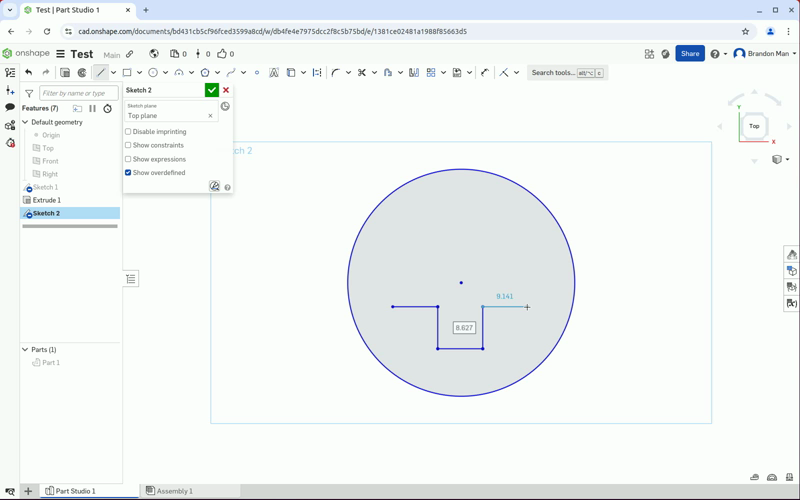
key_down(shift)
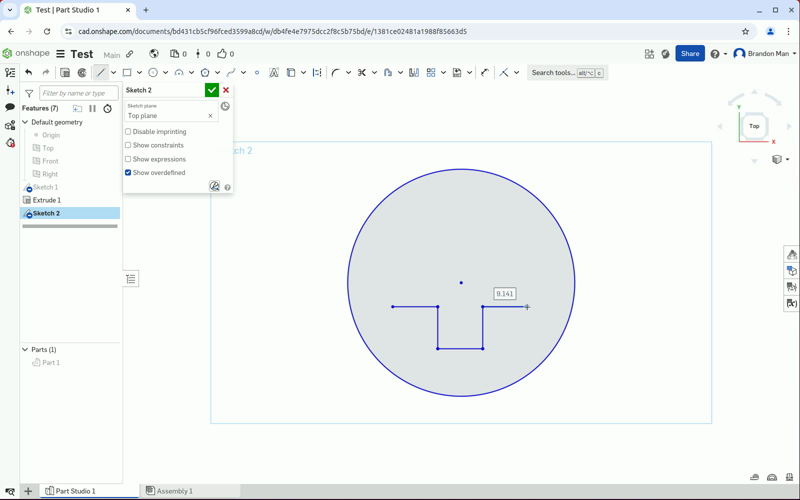
mouse_move(557, 306)
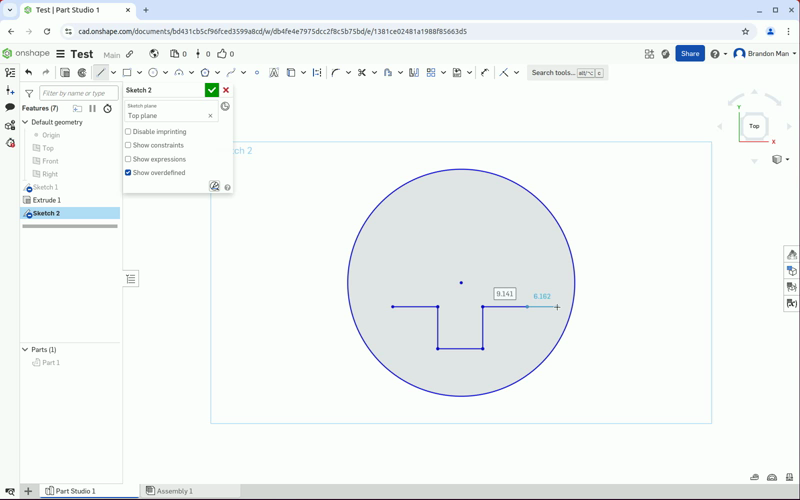
mouse_move(527, 259)
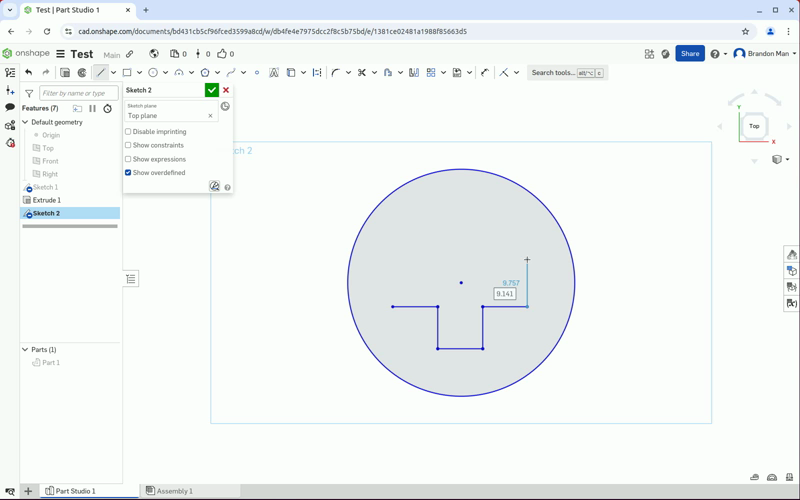
click(527, 259)
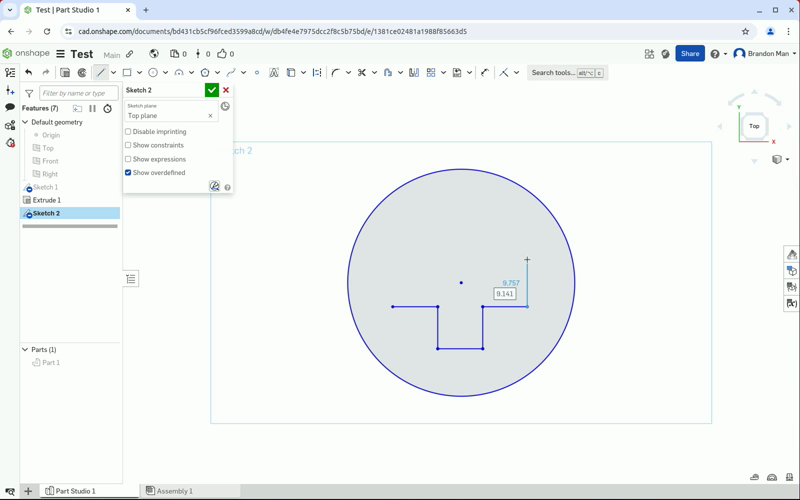
key_up(shift)
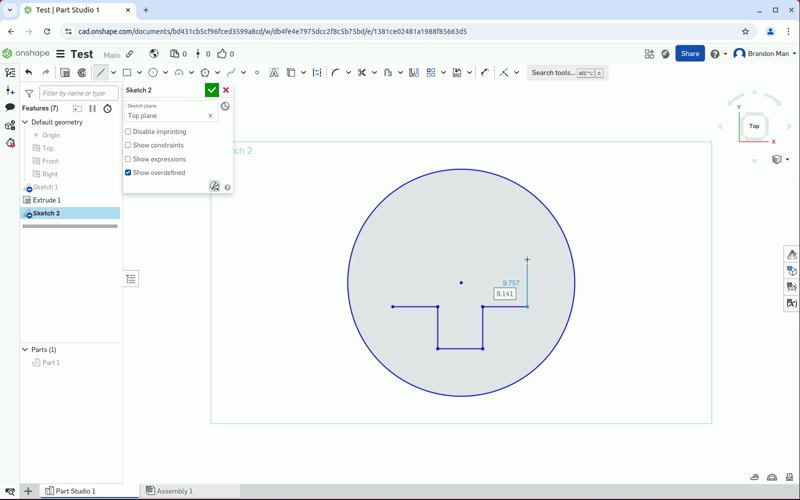
key_down(shift)
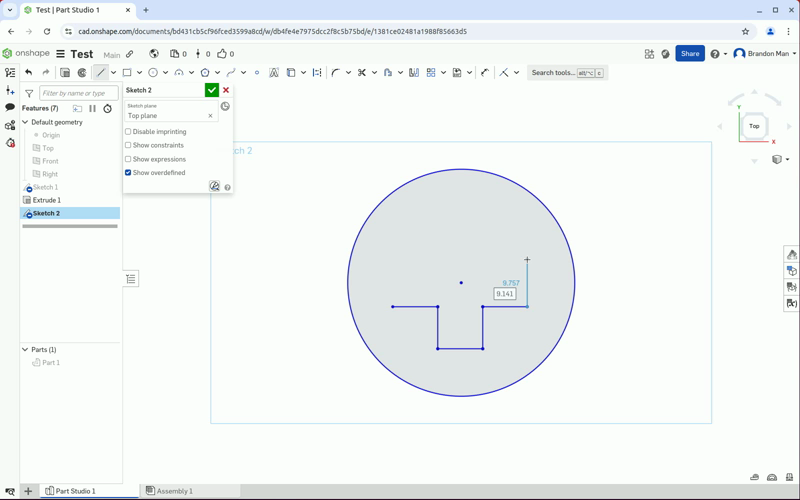
mouse_move(557, 259)
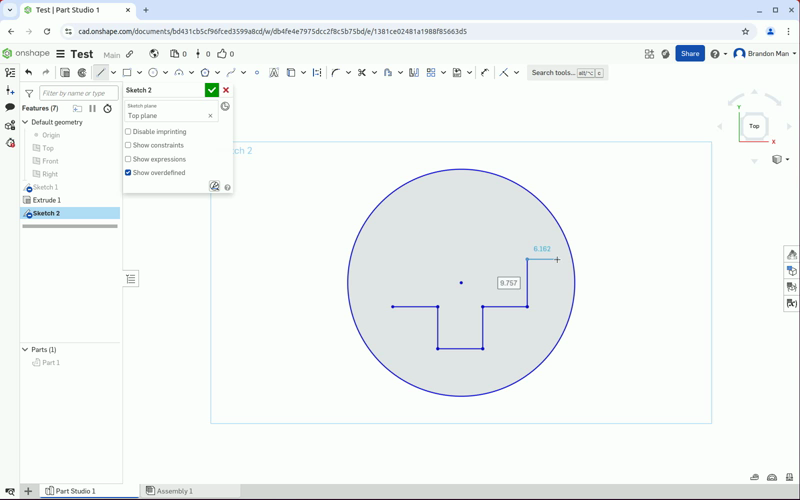
mouse_move(482, 259)
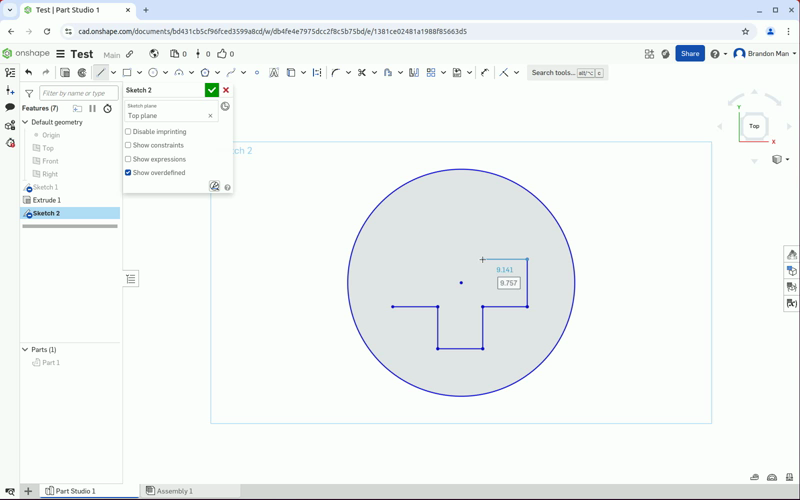
click(482, 259)
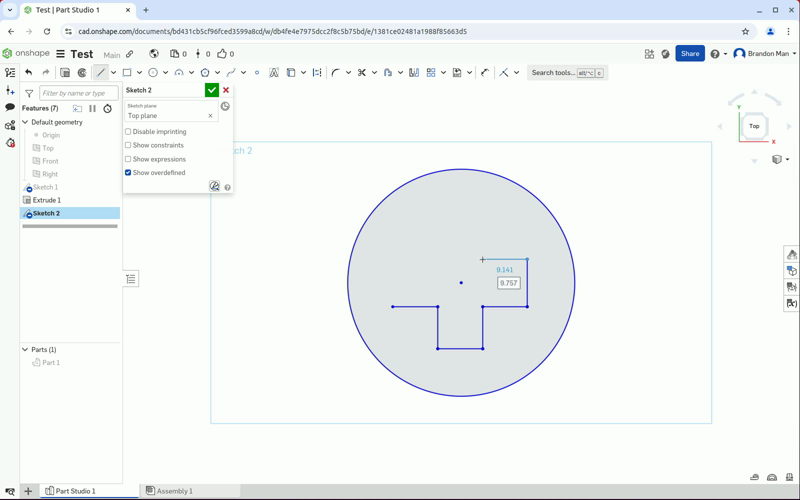
key_up(shift)
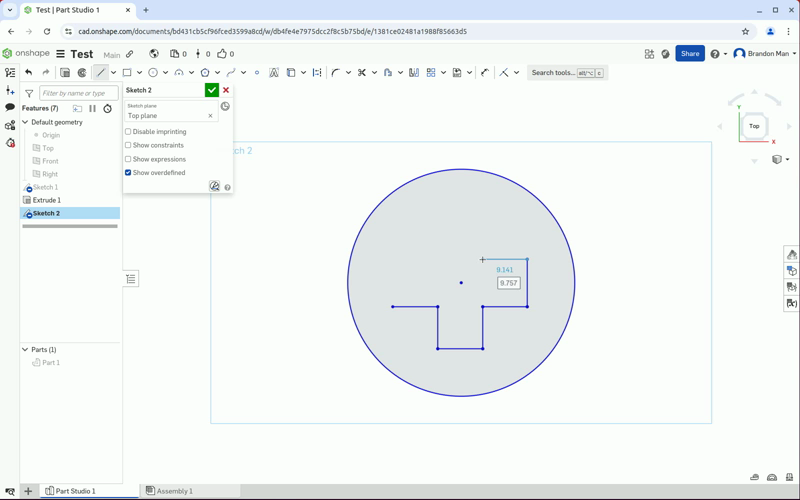
key_down(shift)
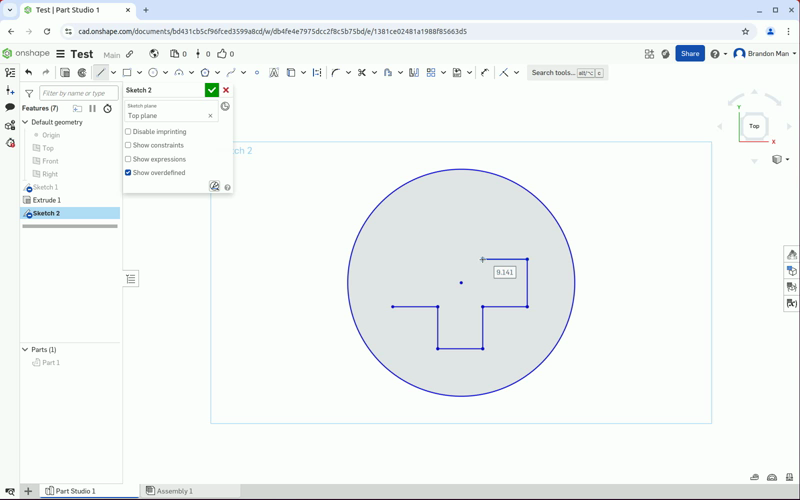
mouse_move(512, 259)
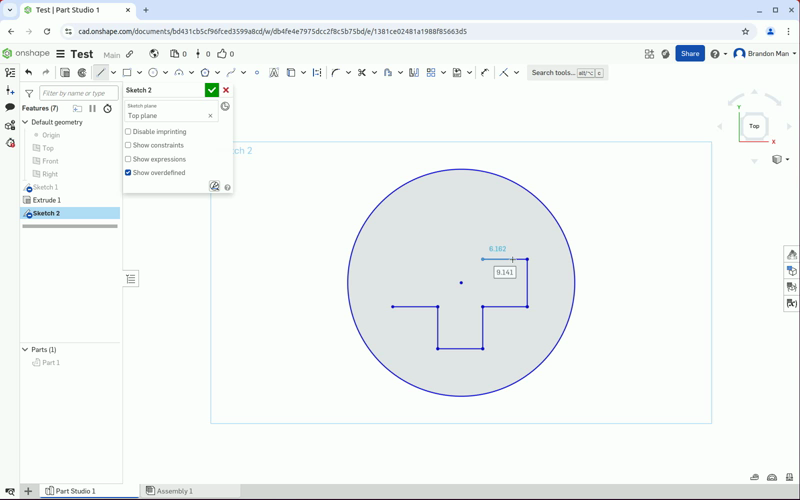
mouse_move(482, 216)
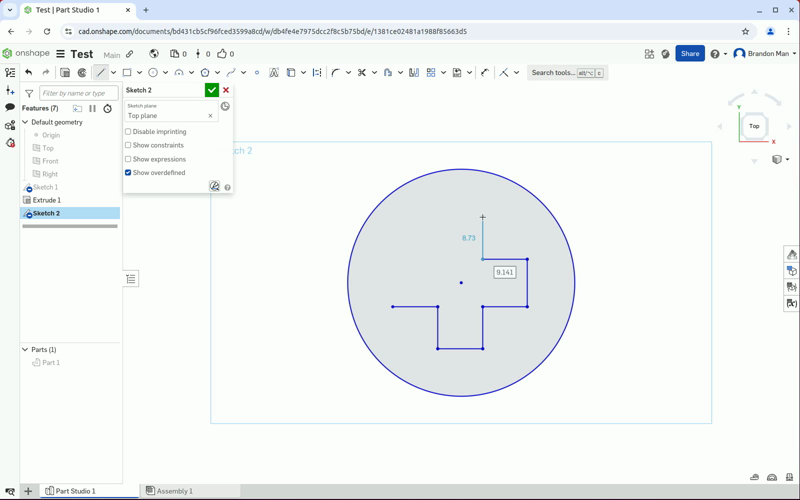
click(482, 216)
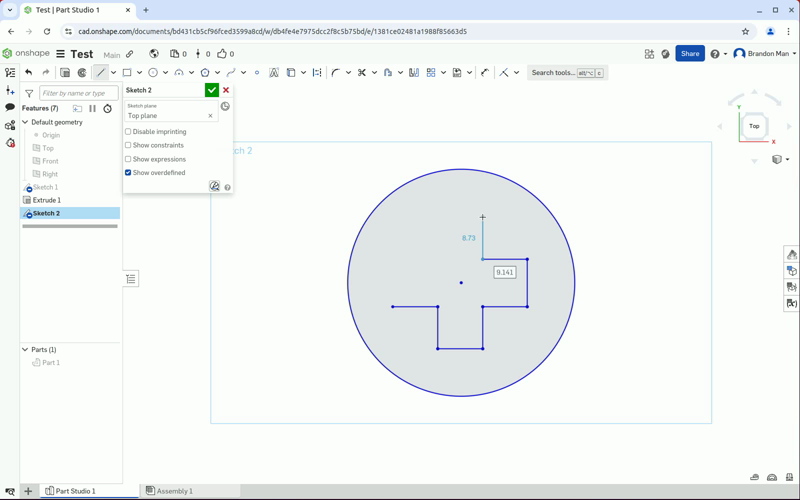
key_up(shift)
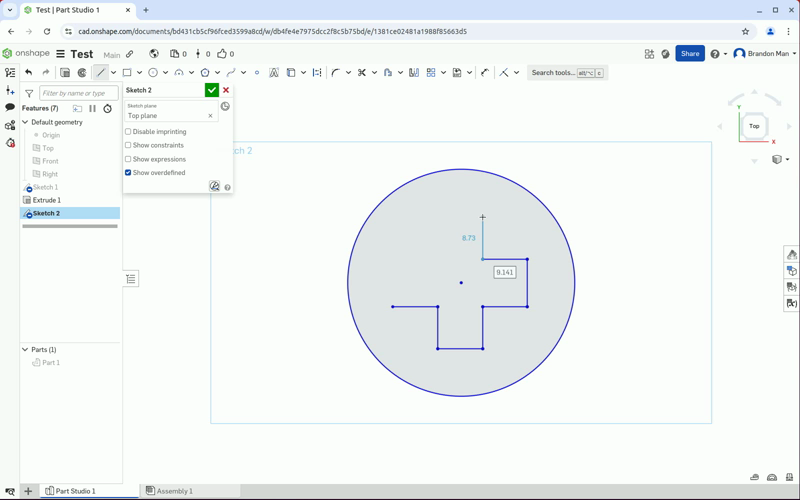
key_down(shift)
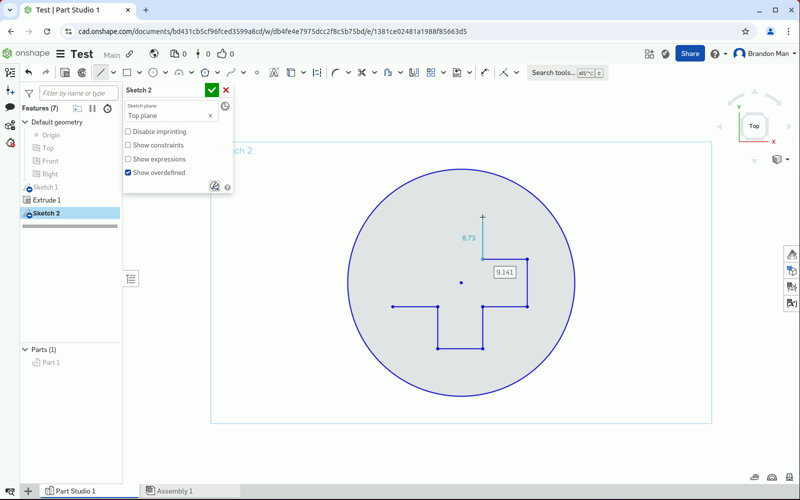
mouse_move(512, 216)
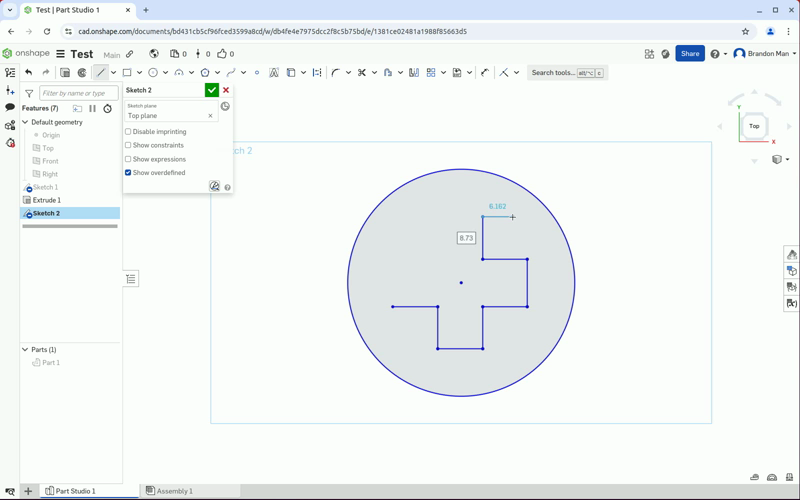
mouse_move(437, 216)
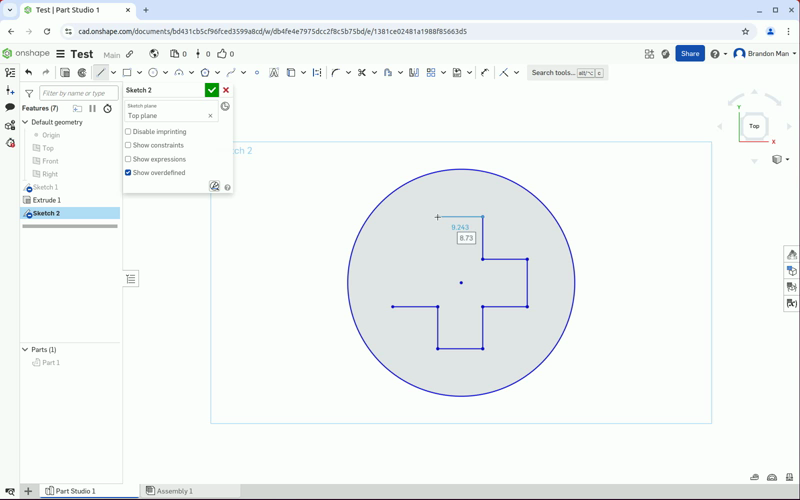
click(437, 216)
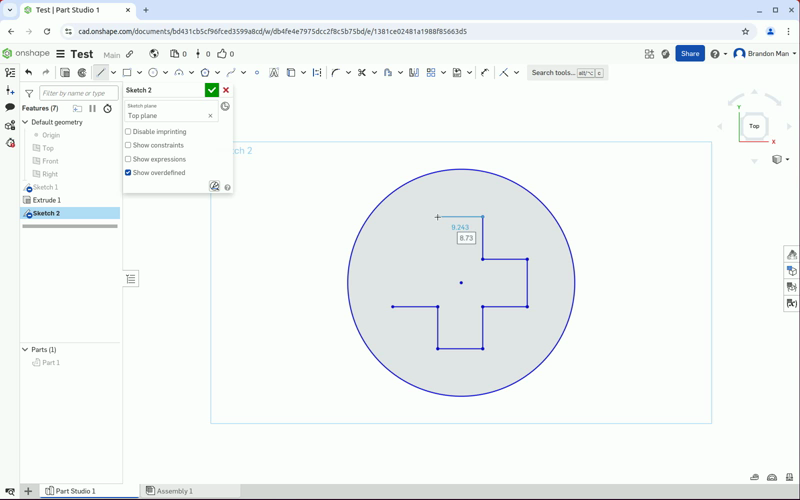
key_up(shift)
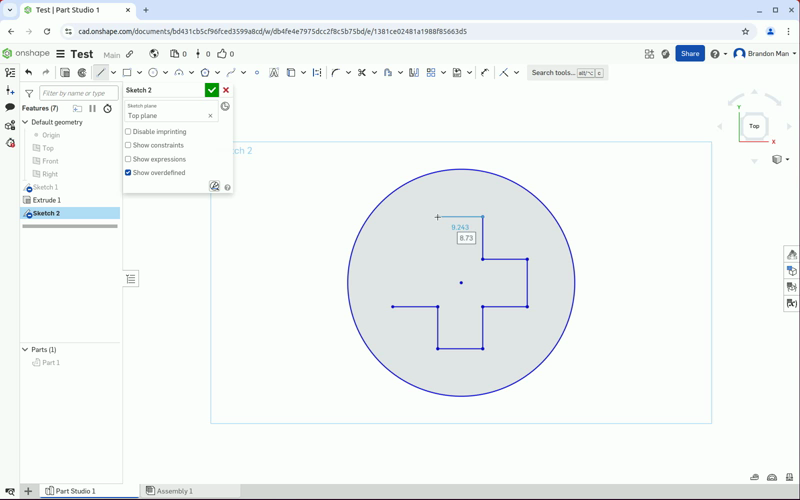
key_down(shift)
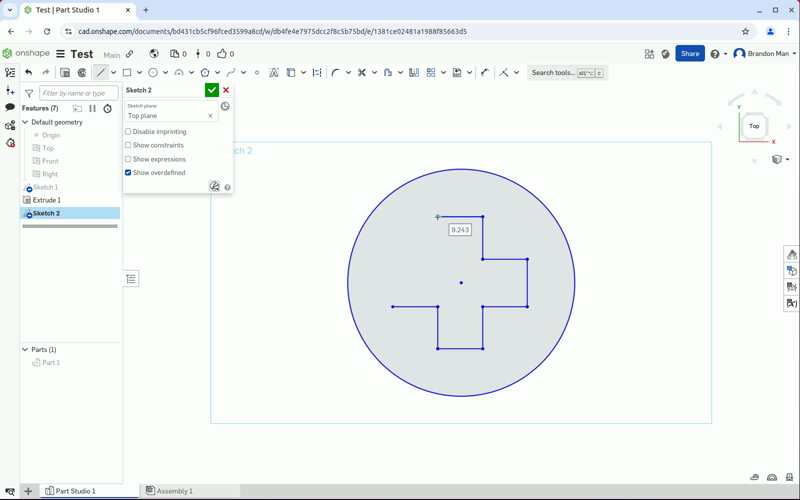
mouse_move(467, 216)
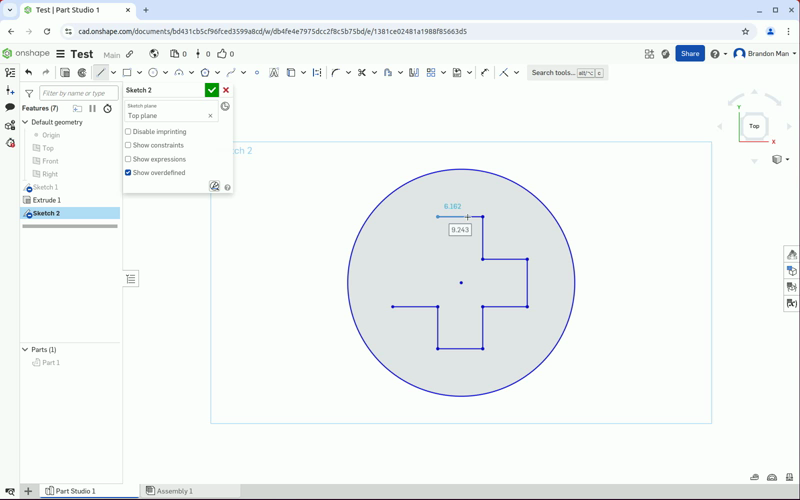
mouse_move(437, 259)
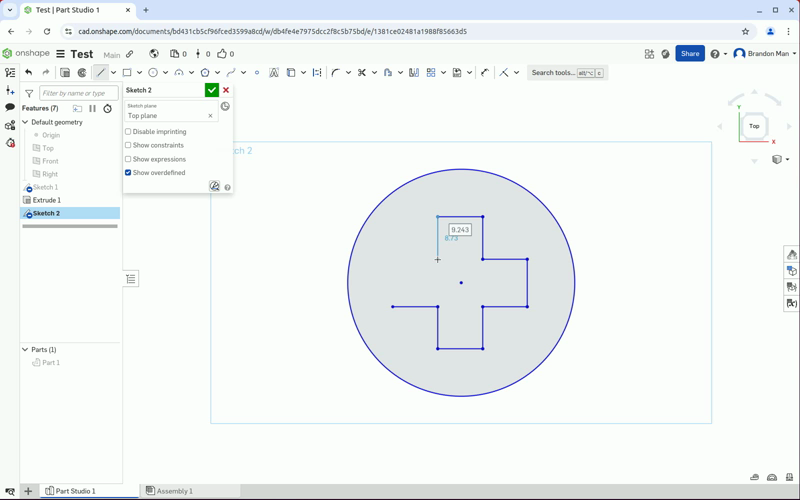
click(437, 259)
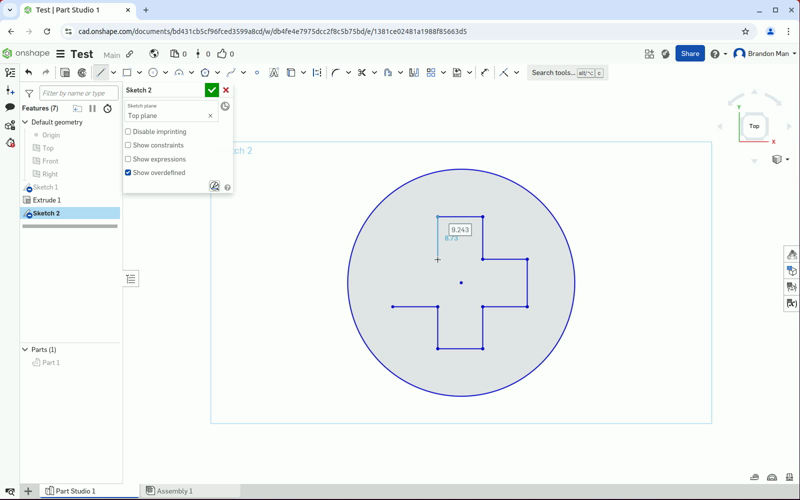
key_up(shift)
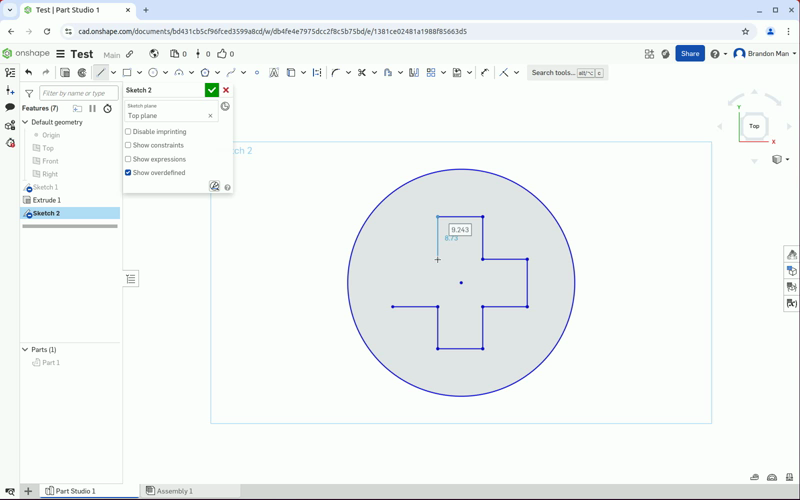
key_down(shift)
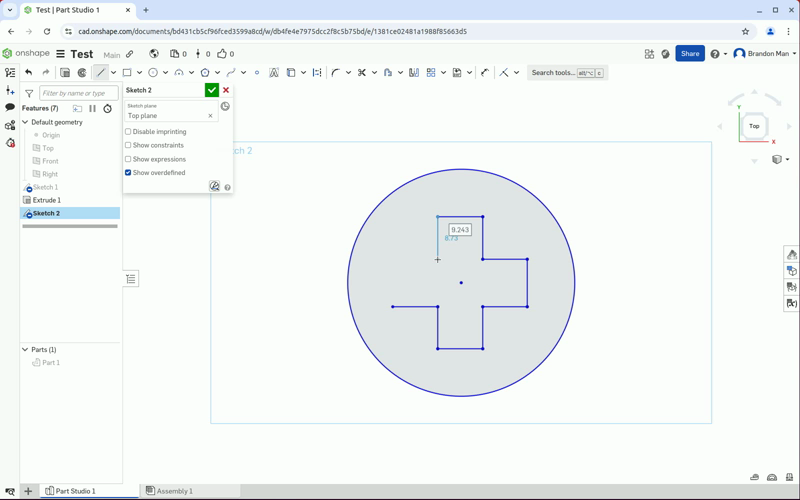
mouse_move(467, 259)
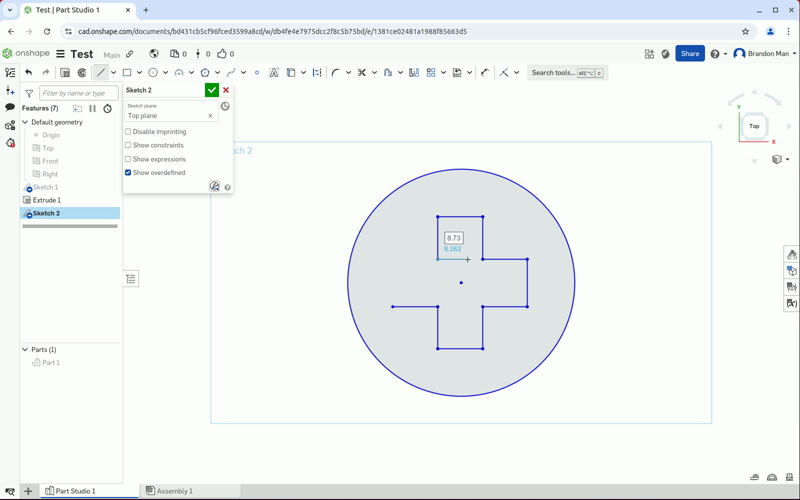
mouse_move(392, 259)
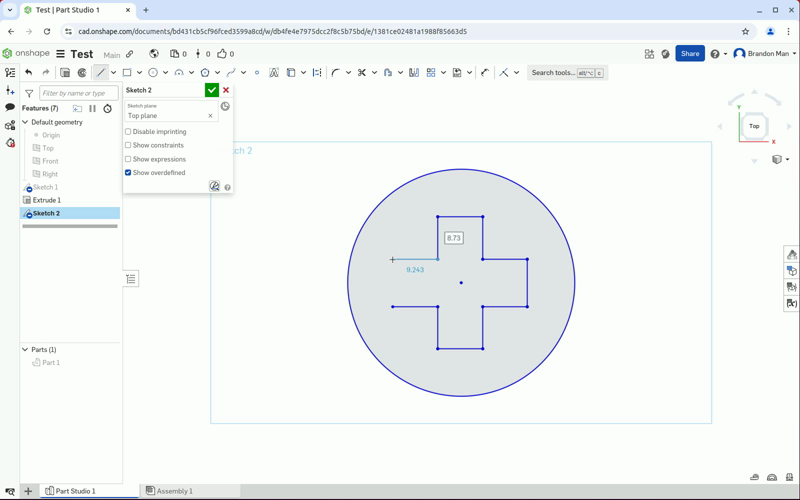
click(392, 259)
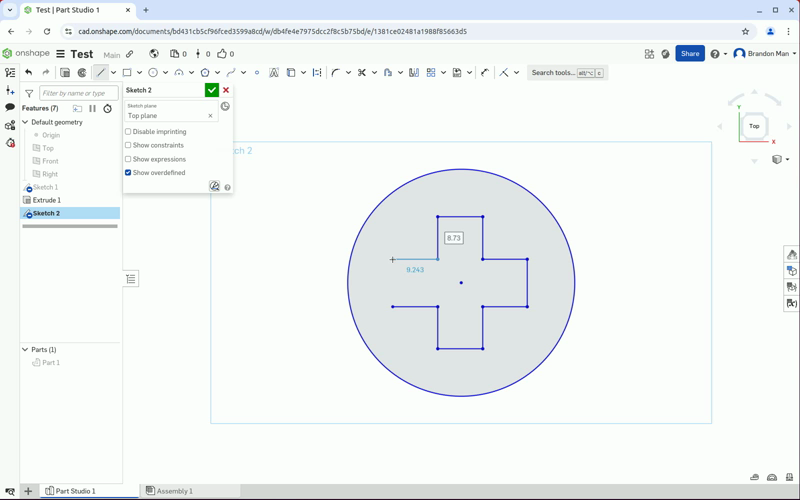
key_up(shift)
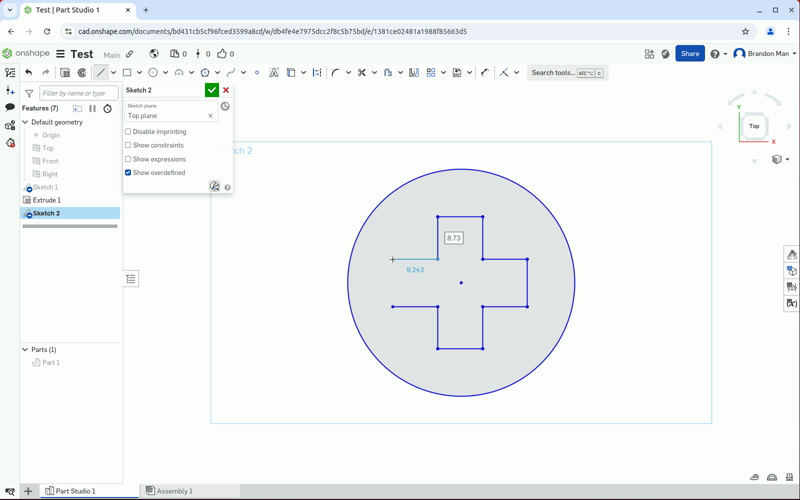
mouse_move(422, 259)
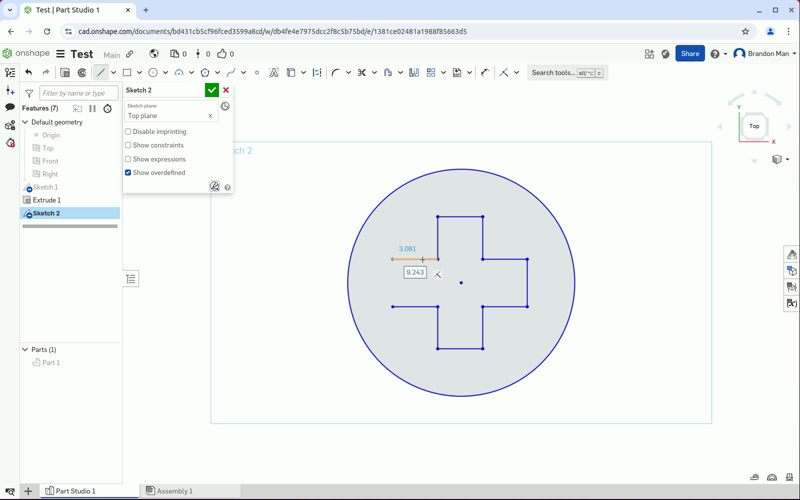
key_down(shift)
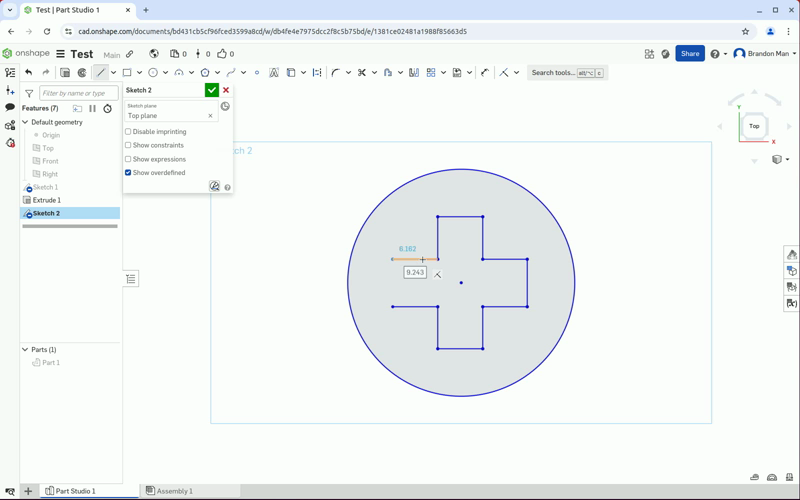
mouse_move(392, 306)
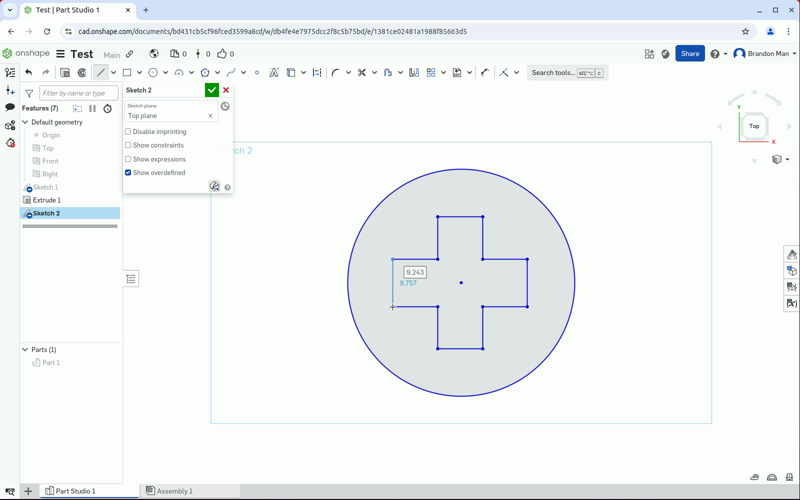
key_up(shift)
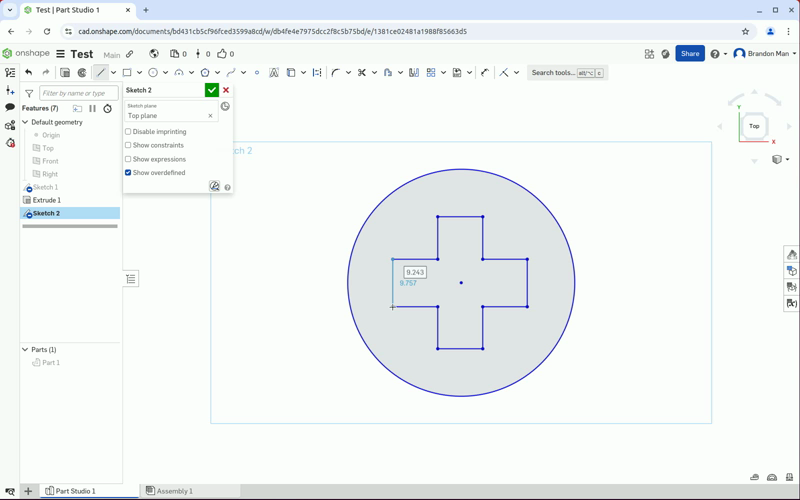
click(392, 306)
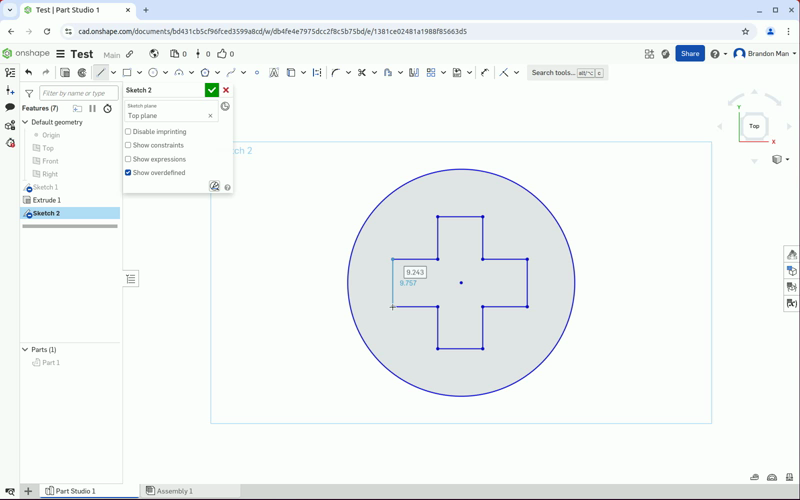
key(esc)
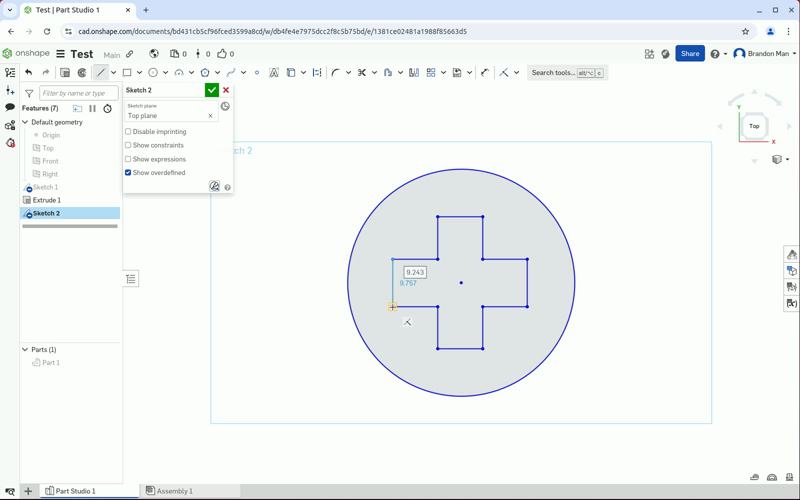
mouse_move(421, 204)
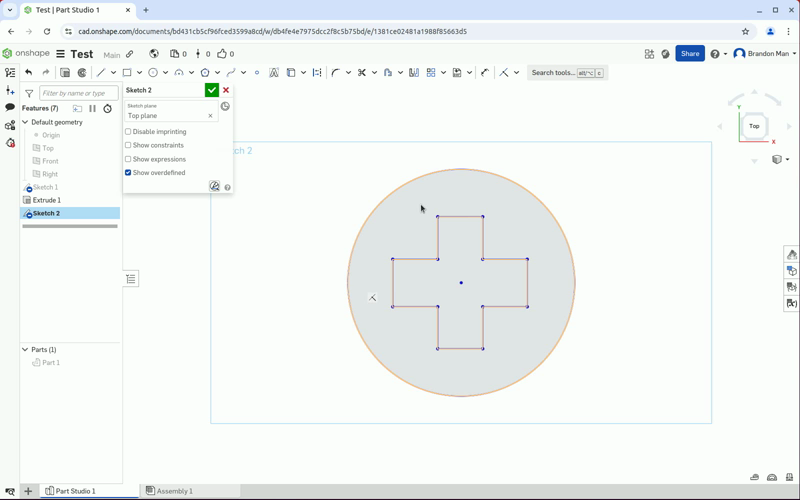
click(421, 204)
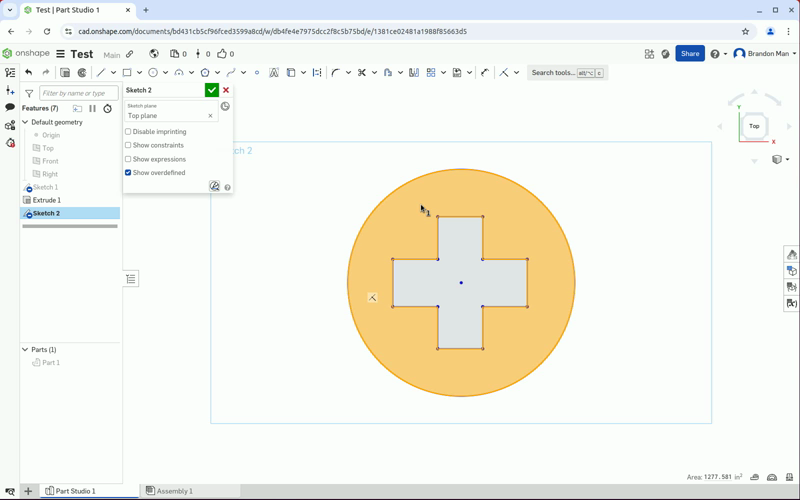
mouse_move(73, 352)
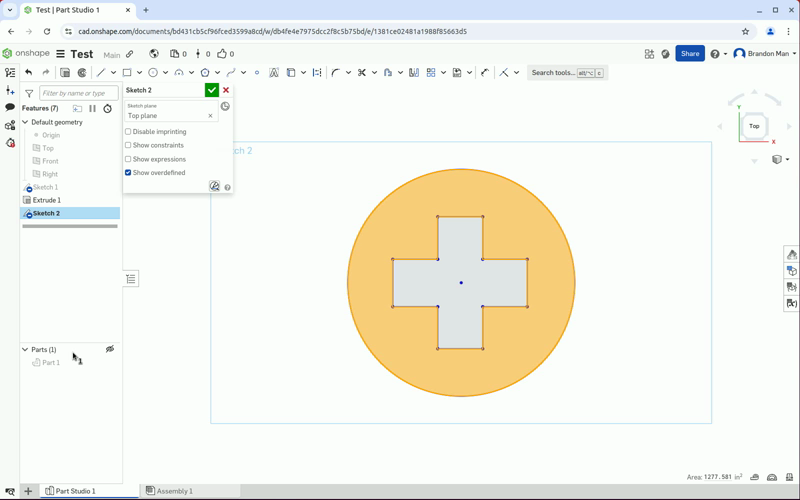
key(shift+y)
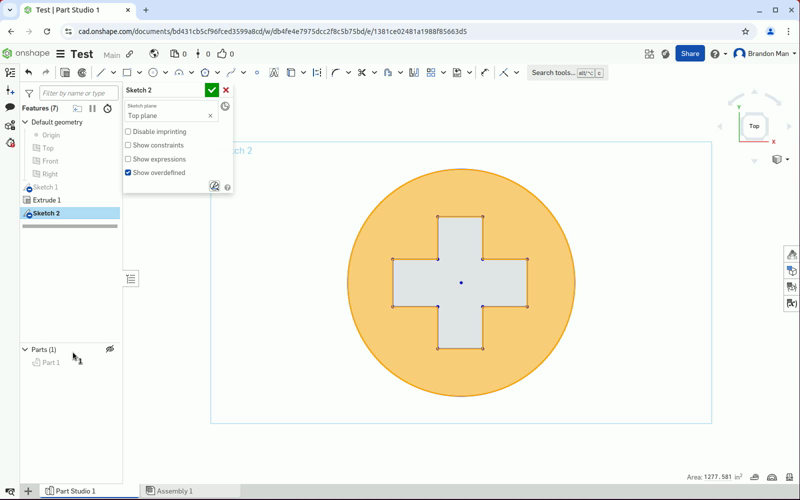
key(shift+e)
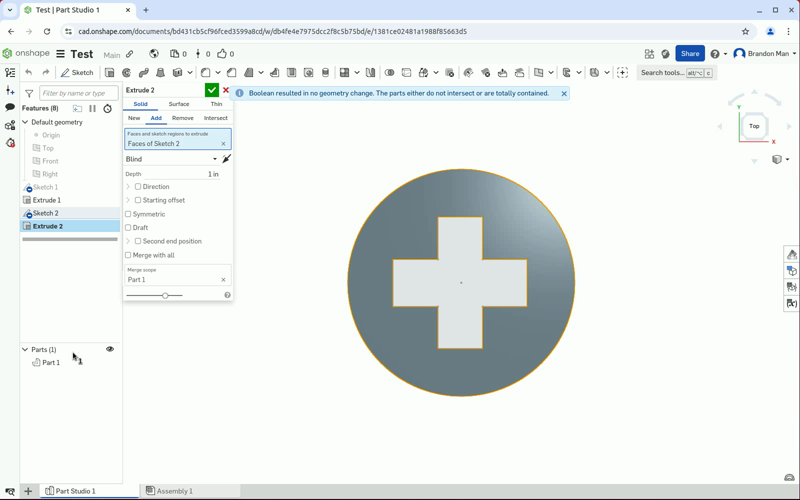
mouse_move(143, 106)
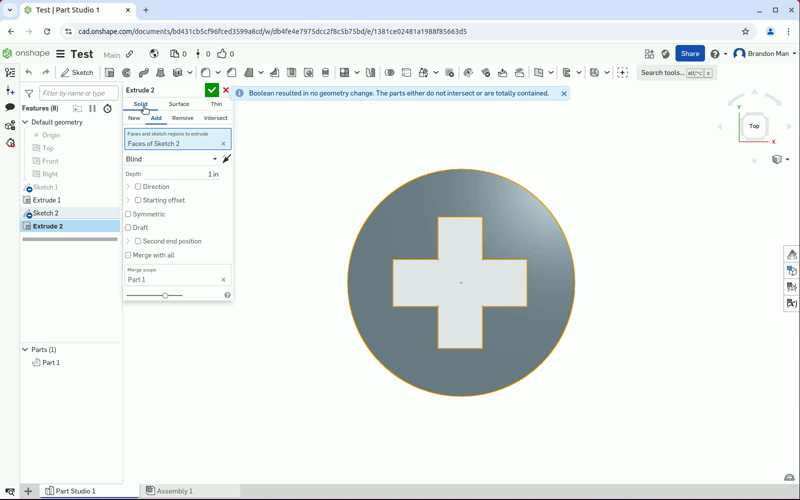
click(143, 106)
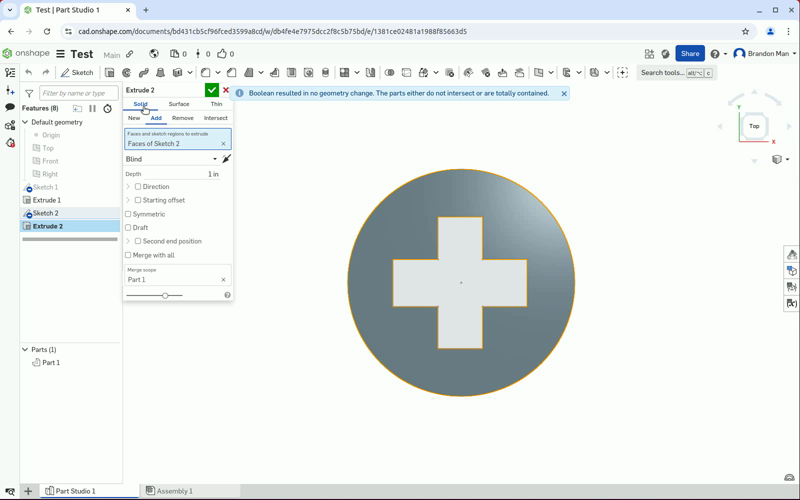
mouse_move(137, 120)
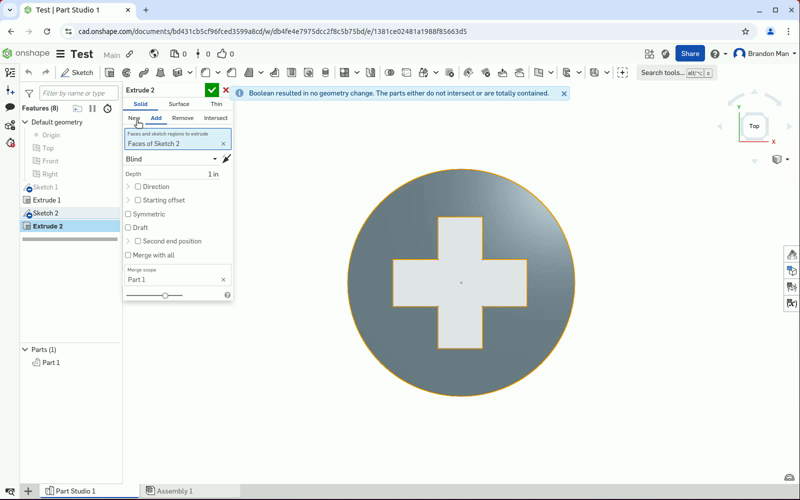
click(137, 120)
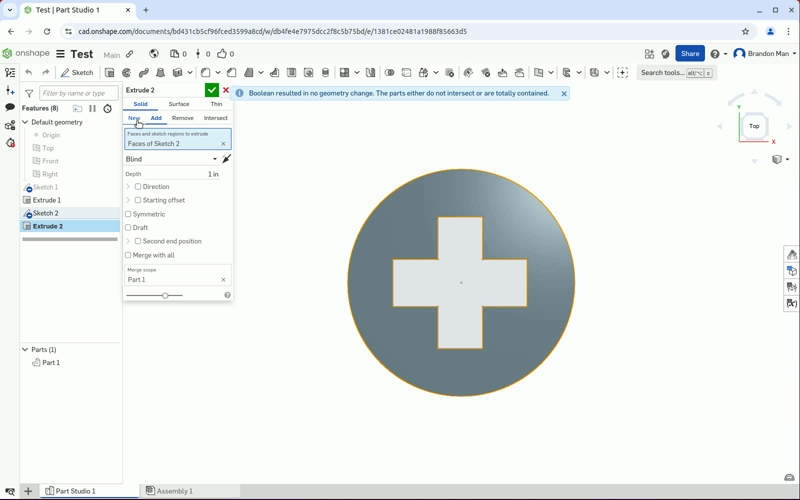
key(tab, 4)
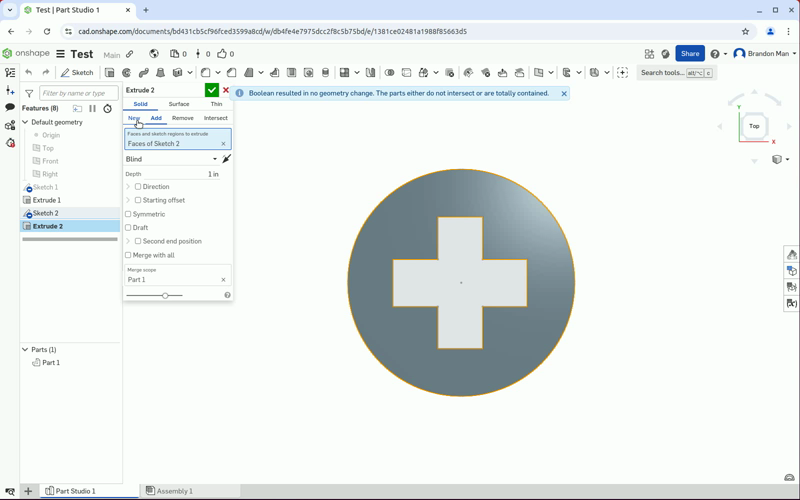
text(1.204)
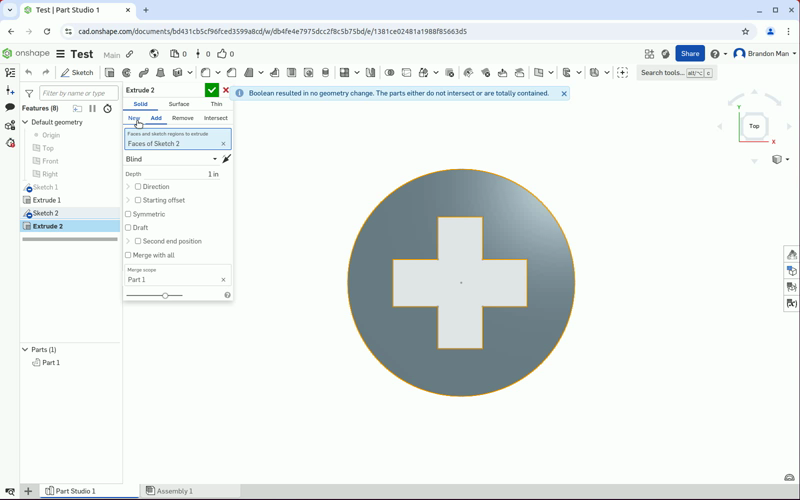
key(enter)
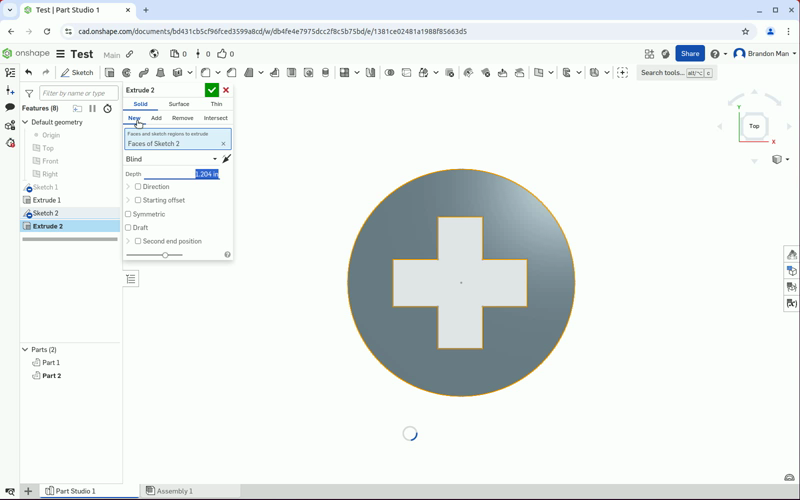
key(shift+h)
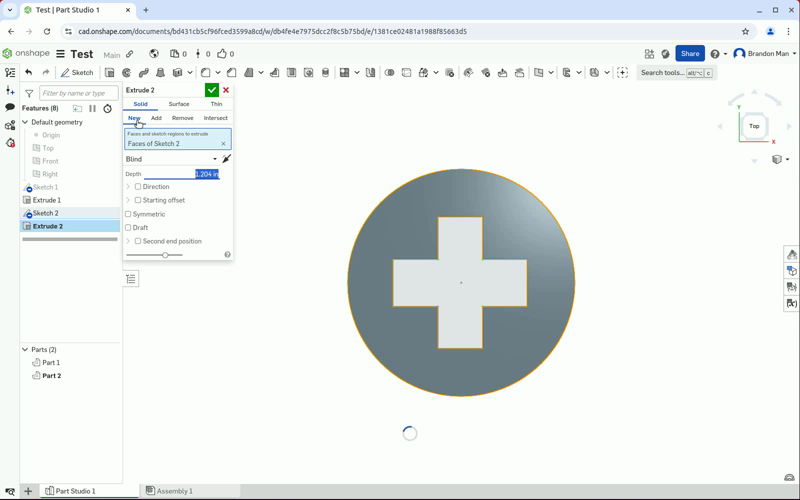
key(shift+h)
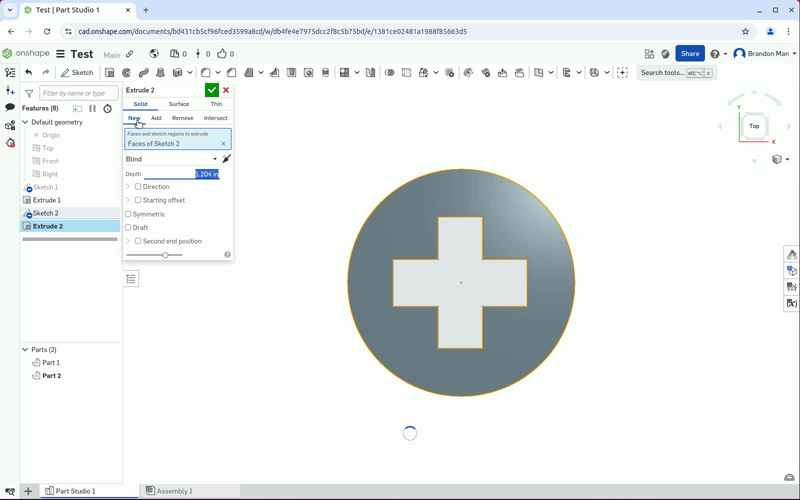
key(shift+7)
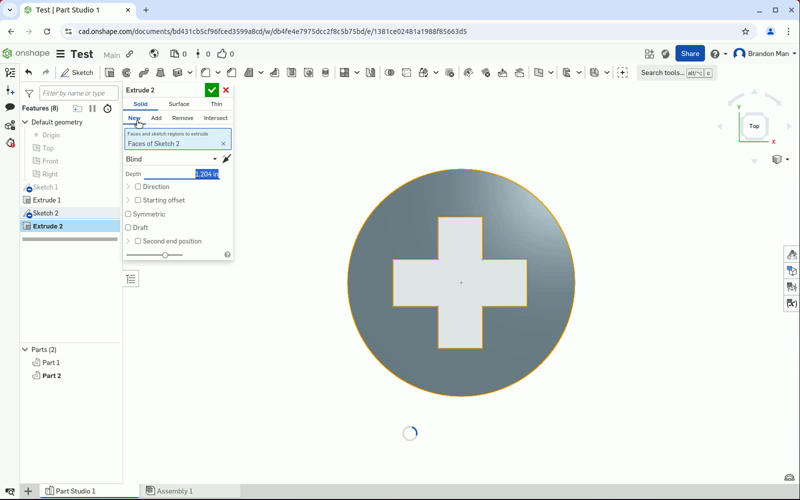
key(up, 3)
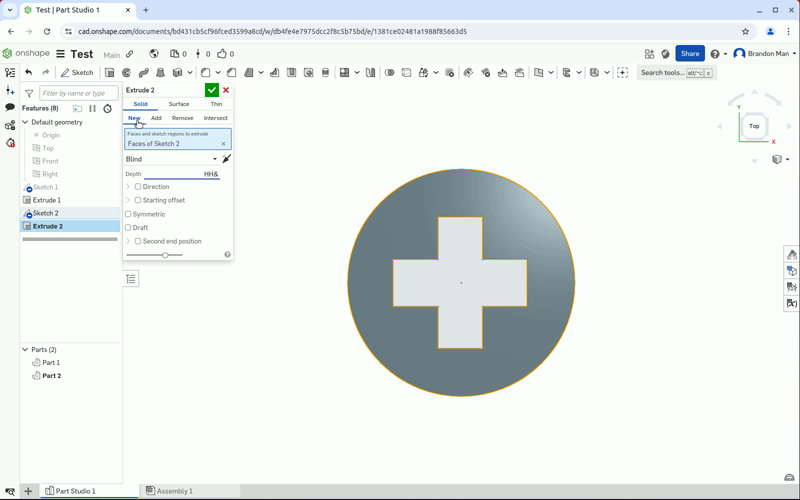
key(left, 3)
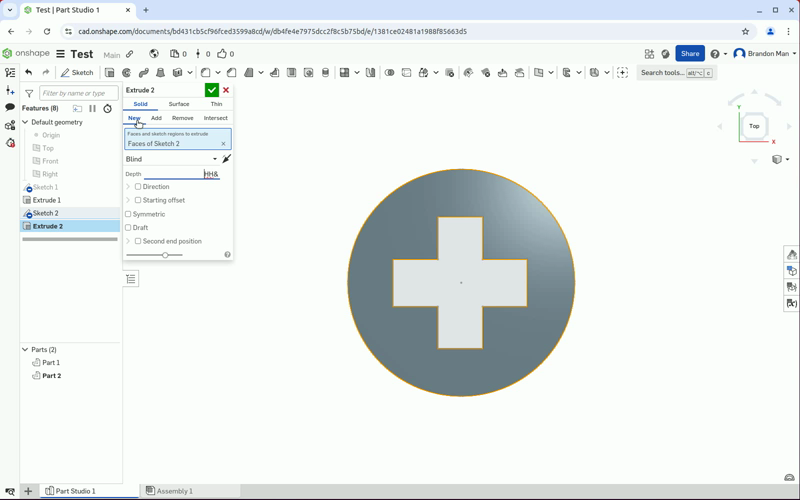
key(right, 3)
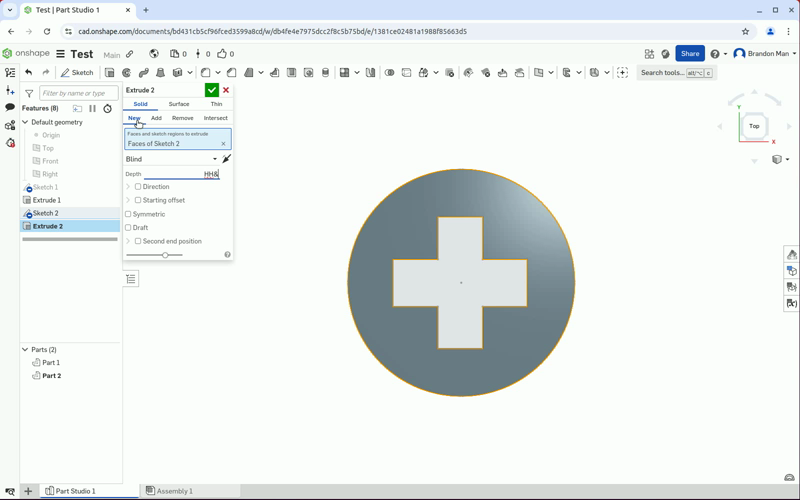
key(down, 3)
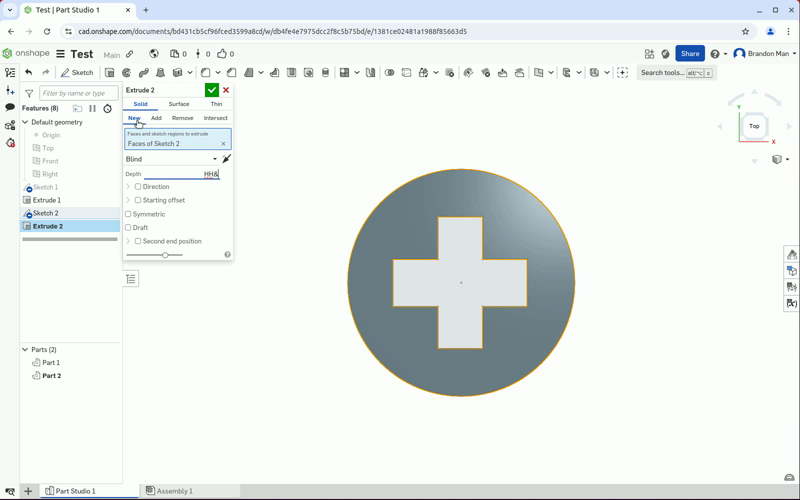
mouse_move(73, 189)
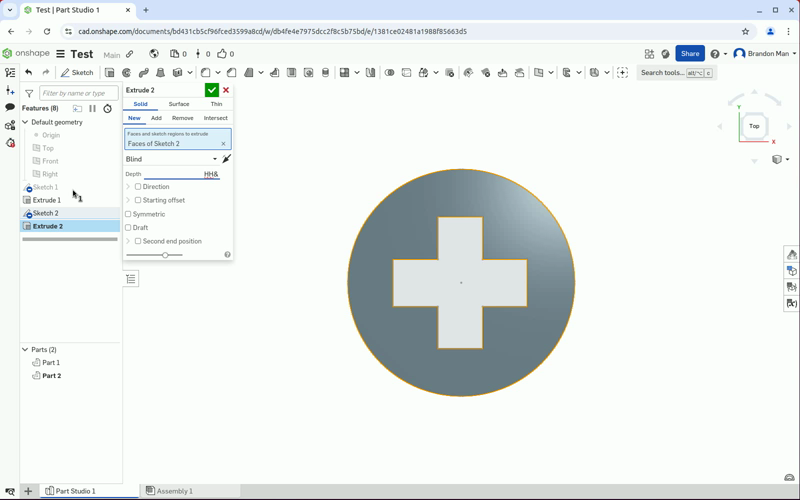
click(73, 189)